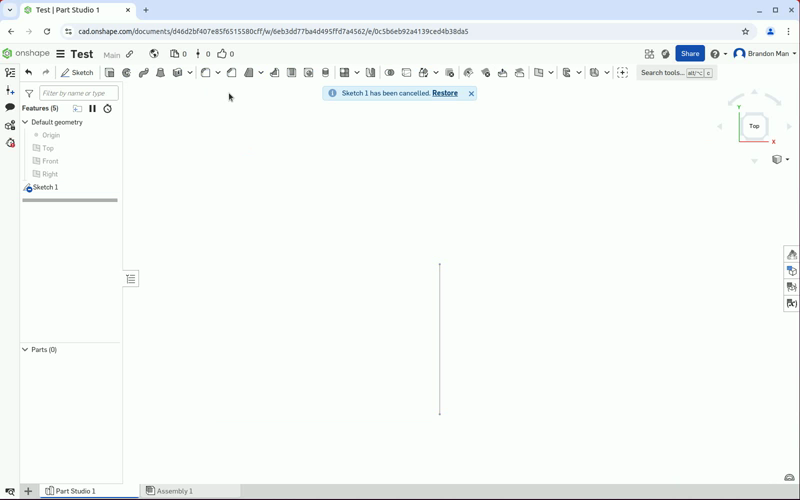
key(shift+h)
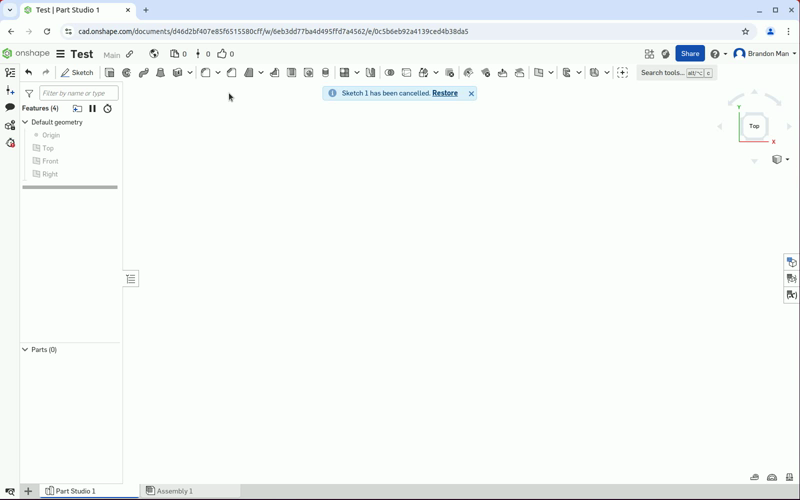
mouse_move(73, 352)
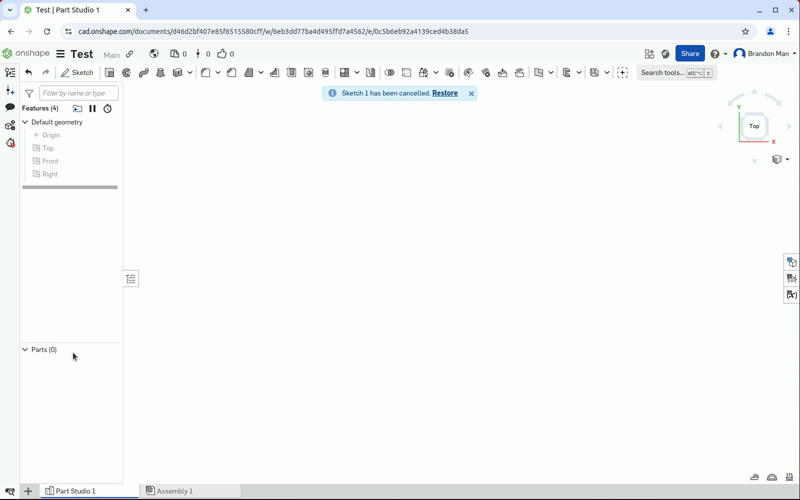
key(y)
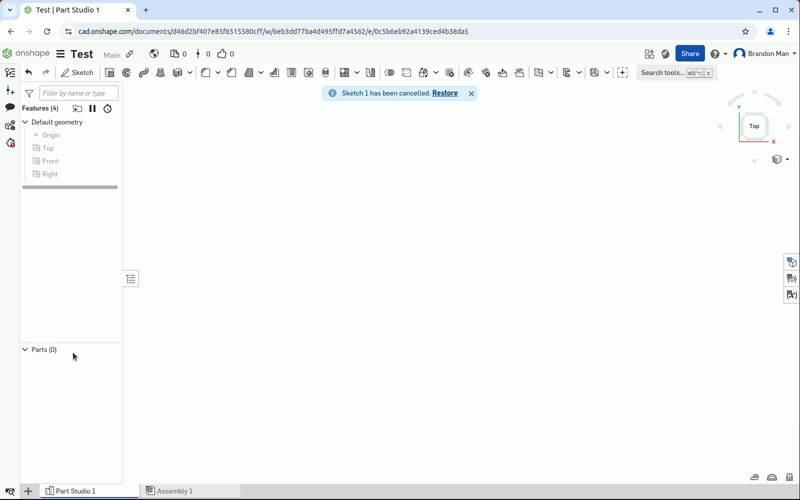
key(shift+p)
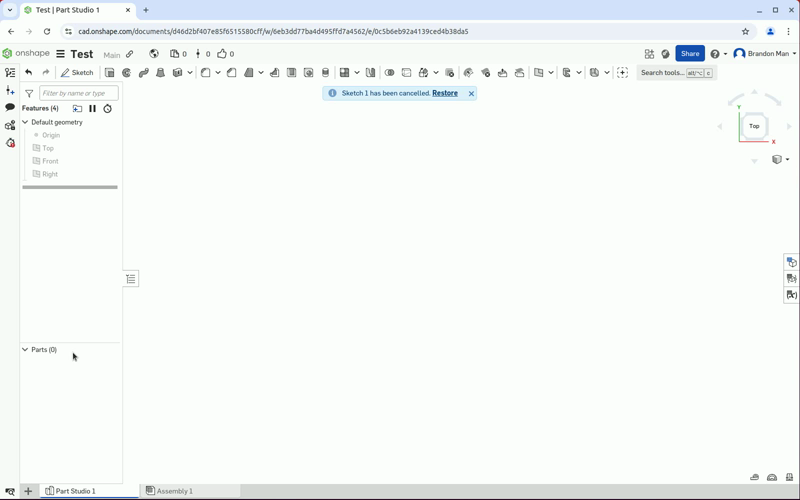
key(space)
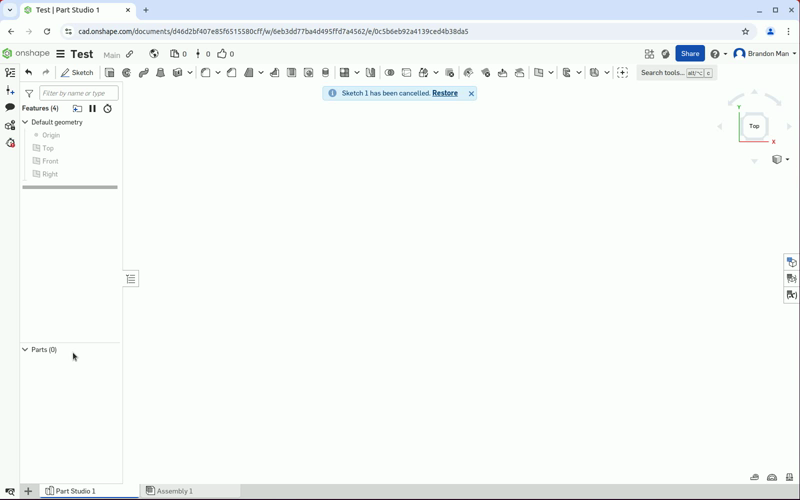
key_down(shift)
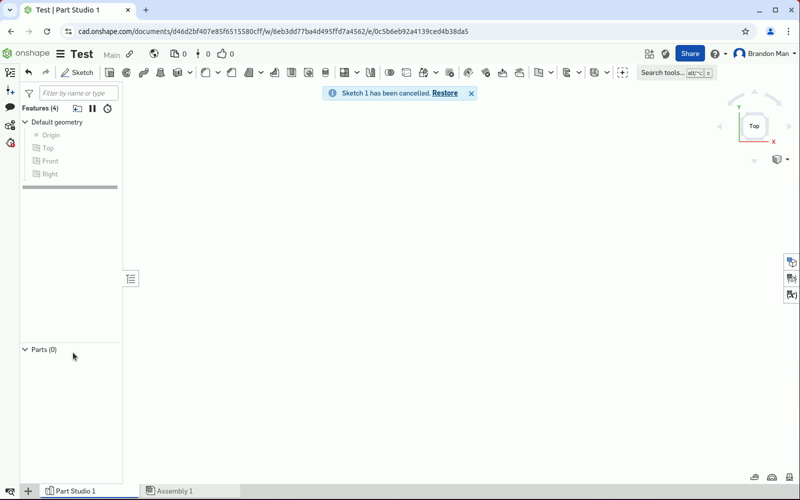
key(up)
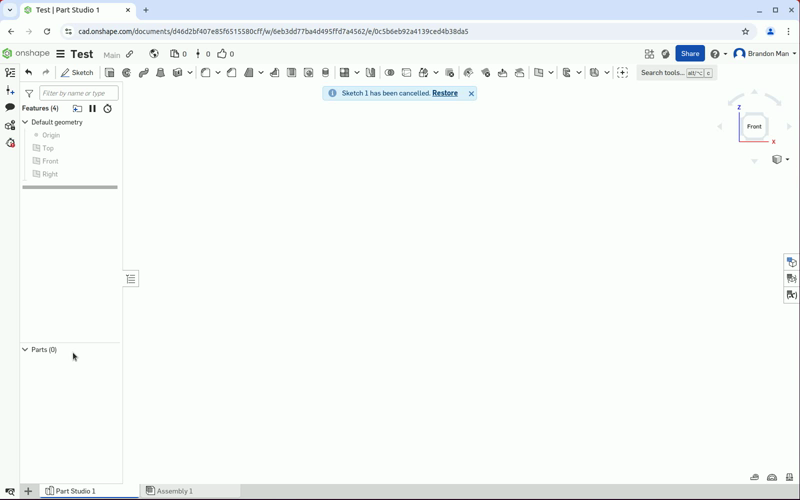
key_up(shift)
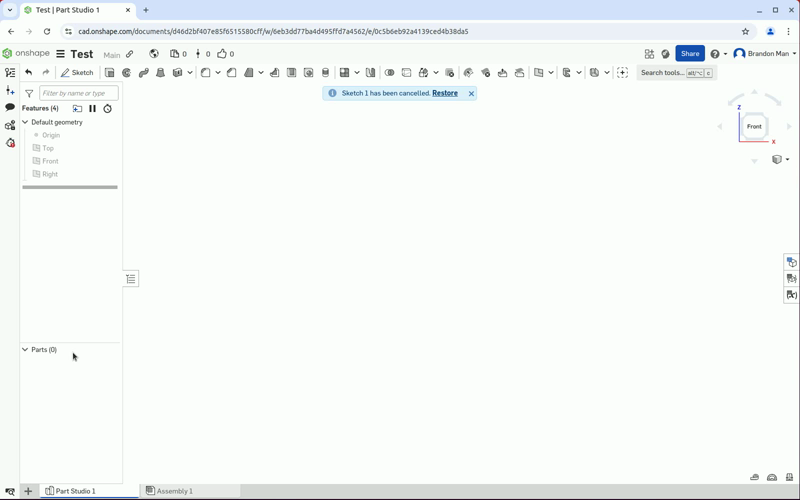
mouse_move(73, 352)
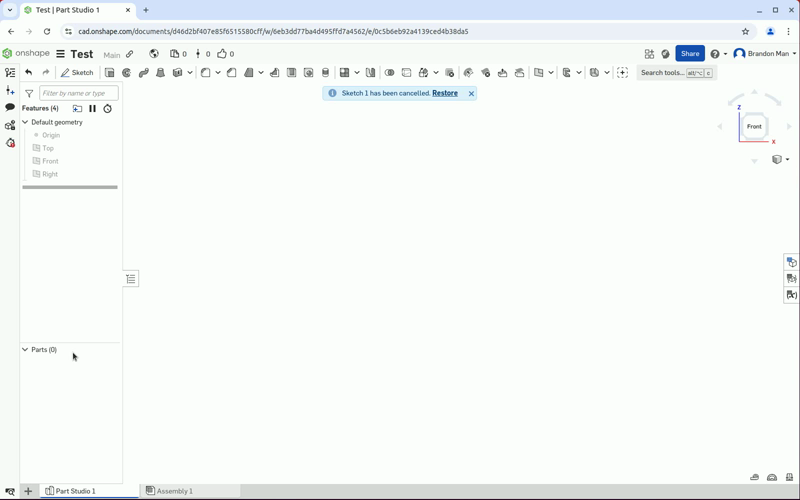
key(shift+y)
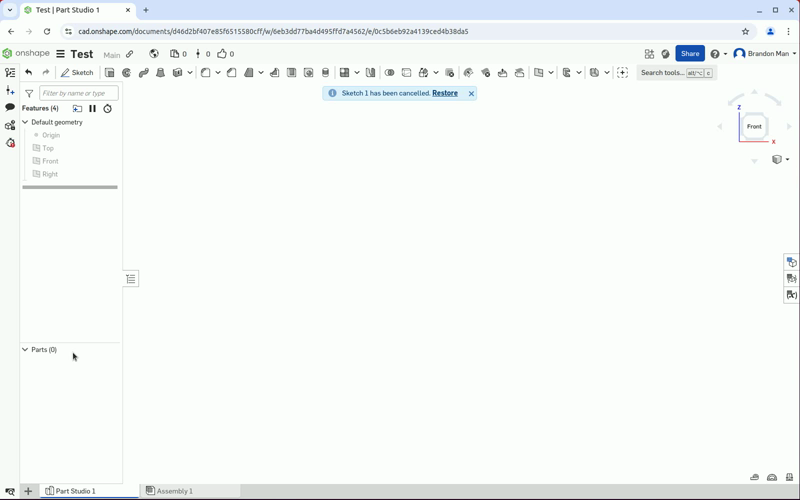
key(shift+s)
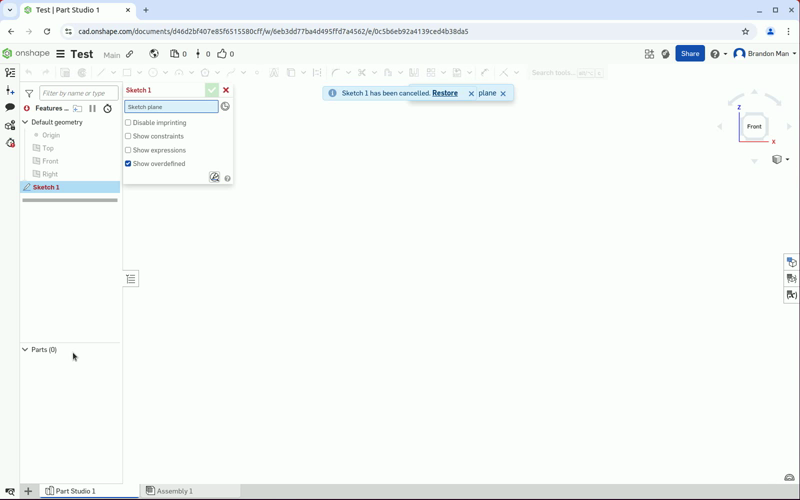
mouse_move(73, 163)
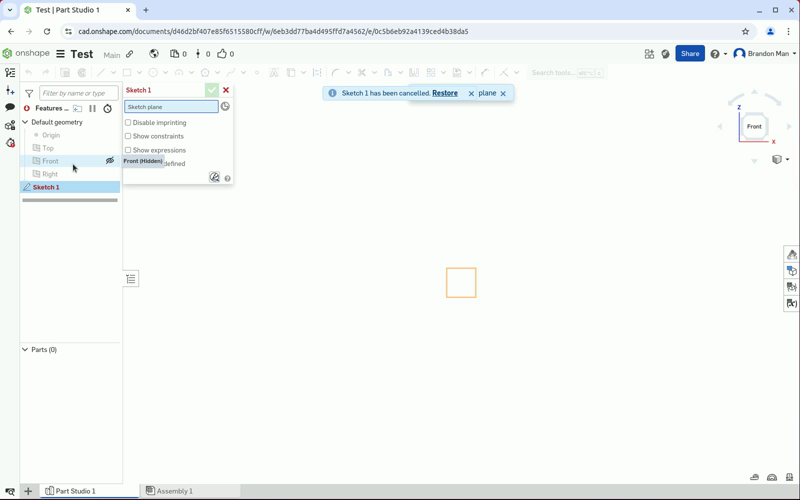
click(73, 163)
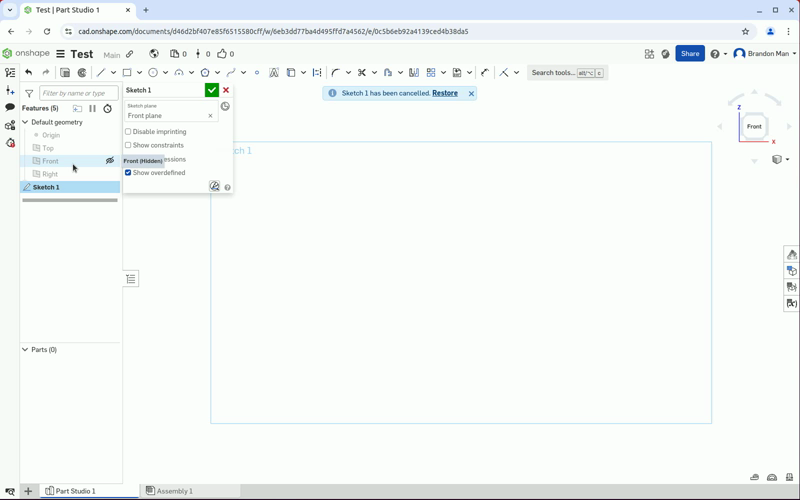
mouse_move(73, 352)
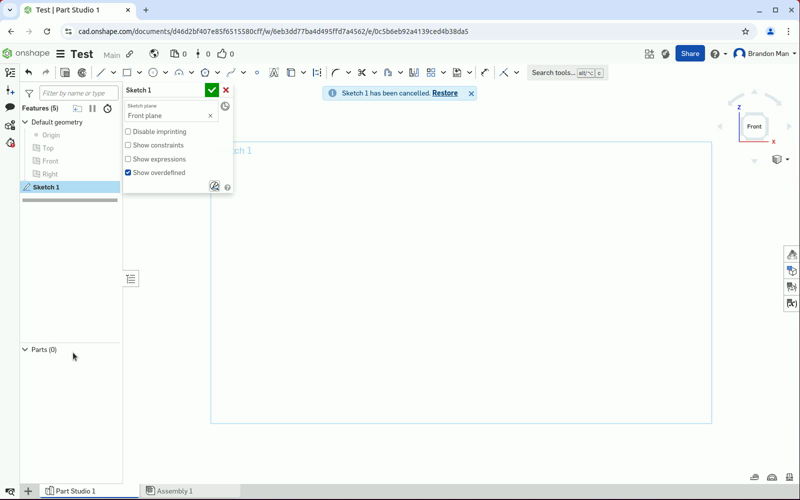
key(y)
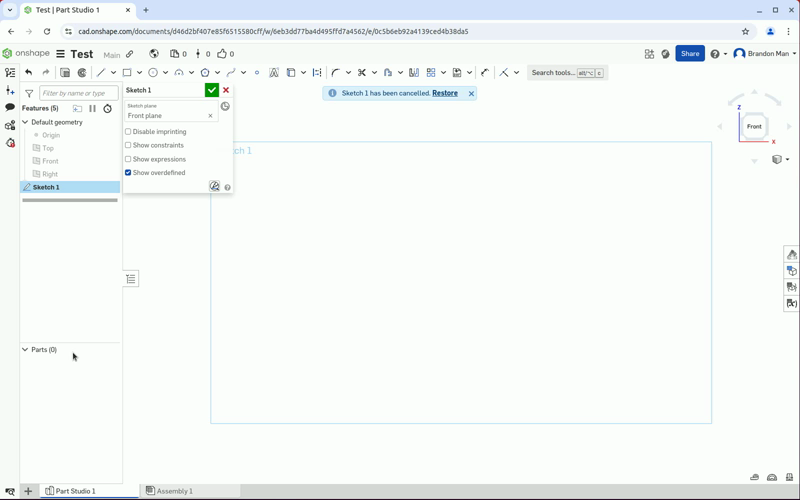
key(l)
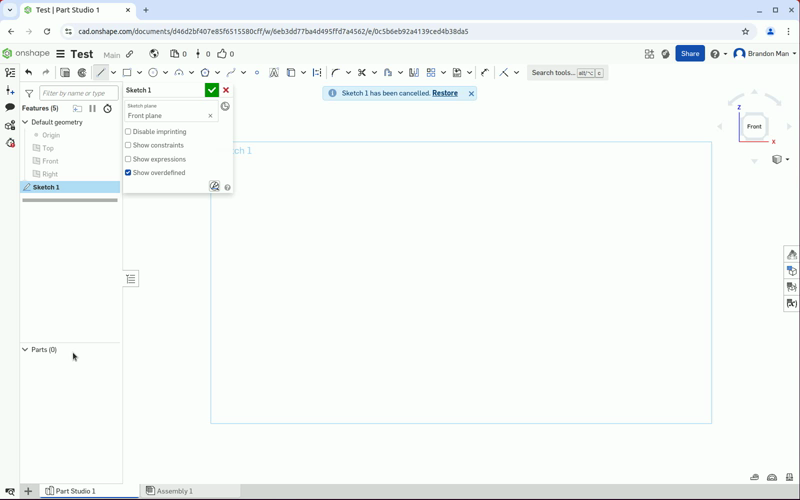
key_down(shift)
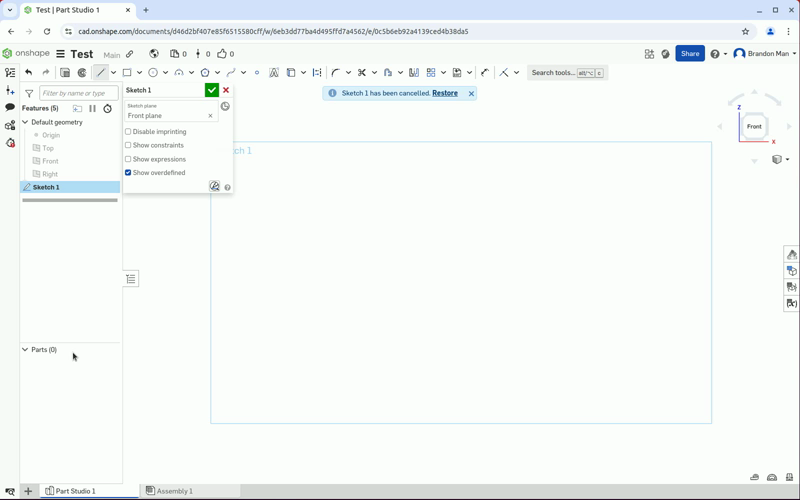
mouse_move(348, 336)
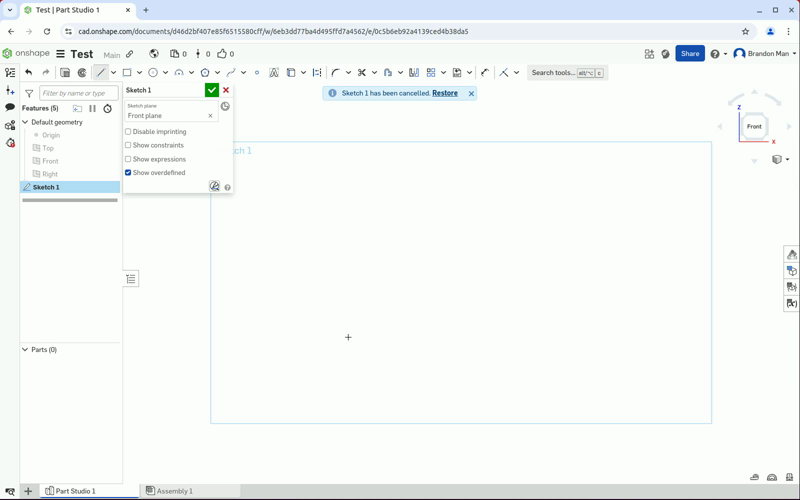
click(348, 336)
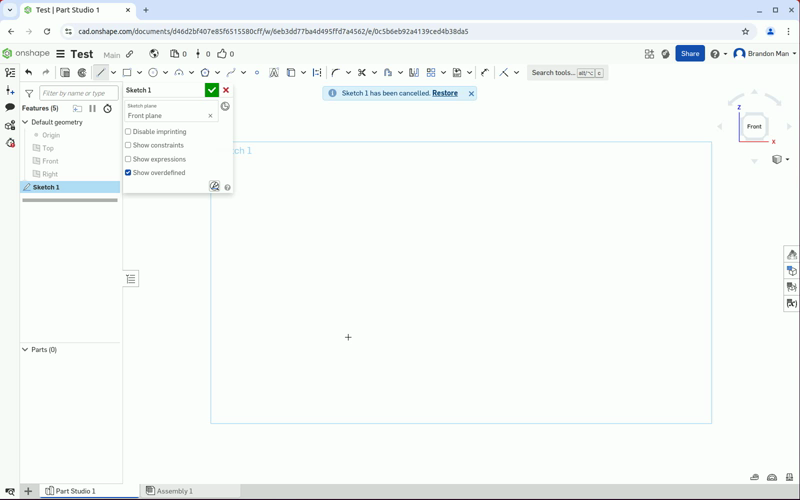
key_up(shift)
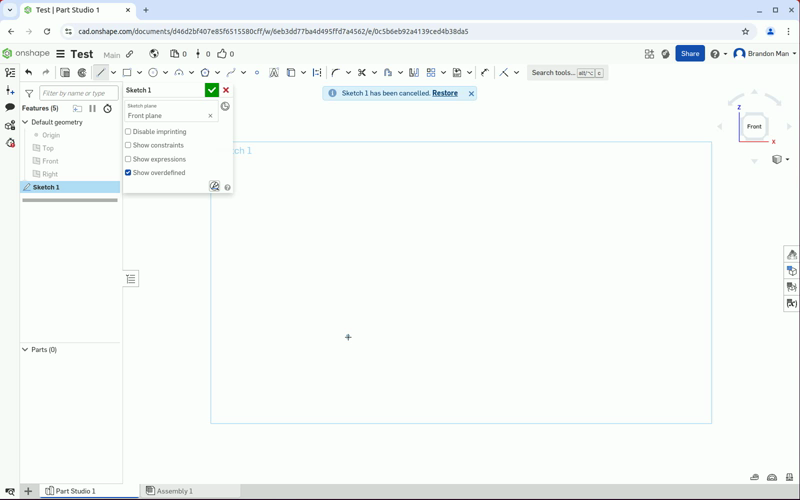
key_down(shift)
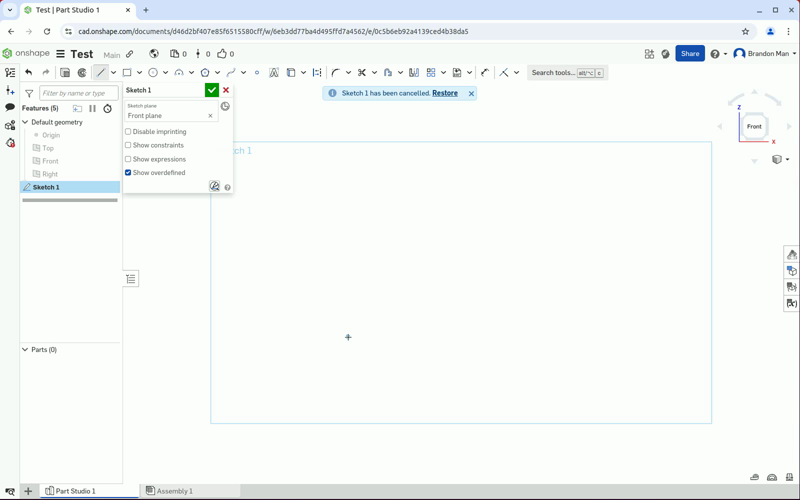
mouse_move(486, 336)
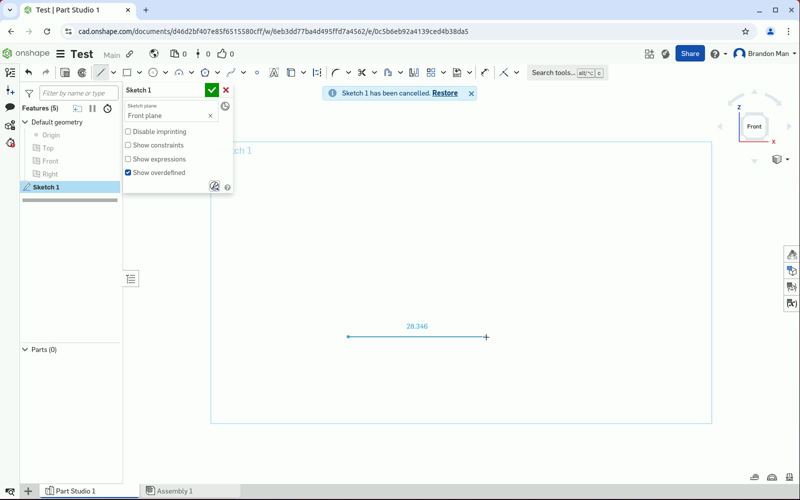
click(486, 336)
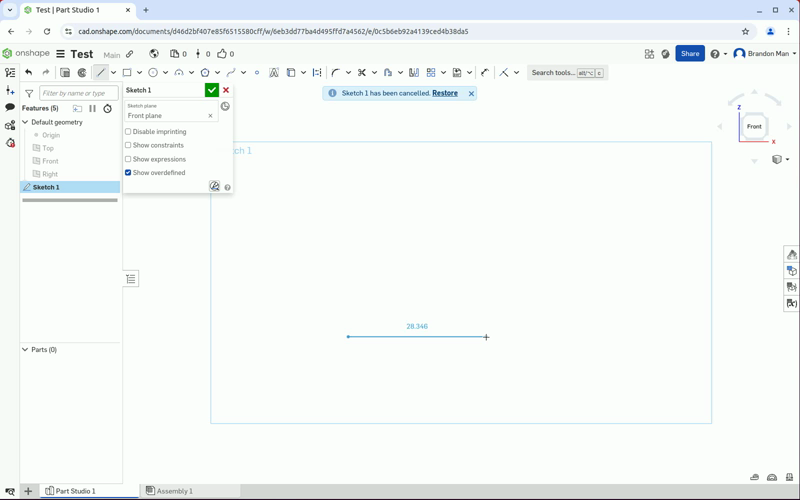
key_up(shift)
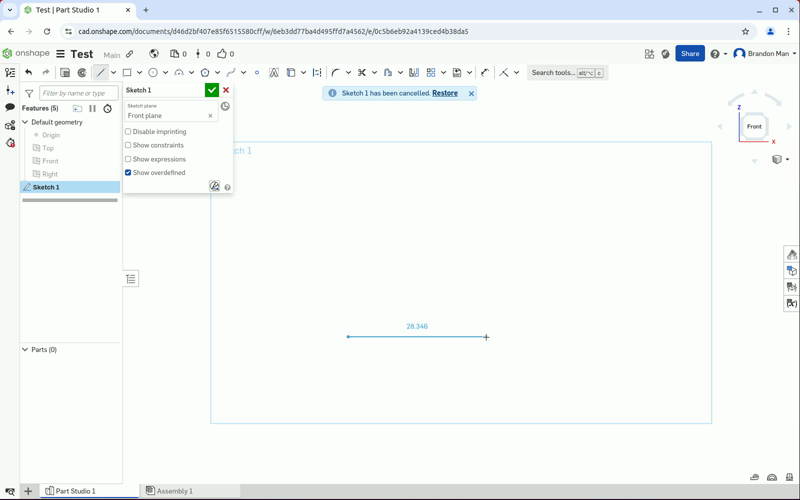
key_down(shift)
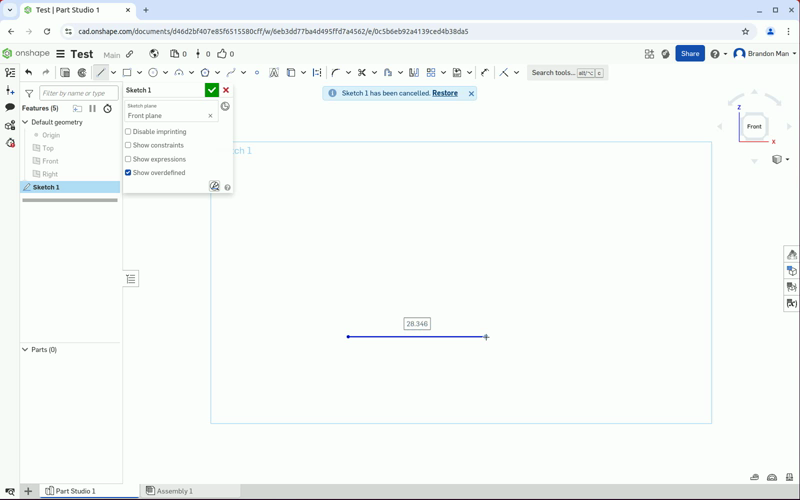
mouse_move(516, 336)
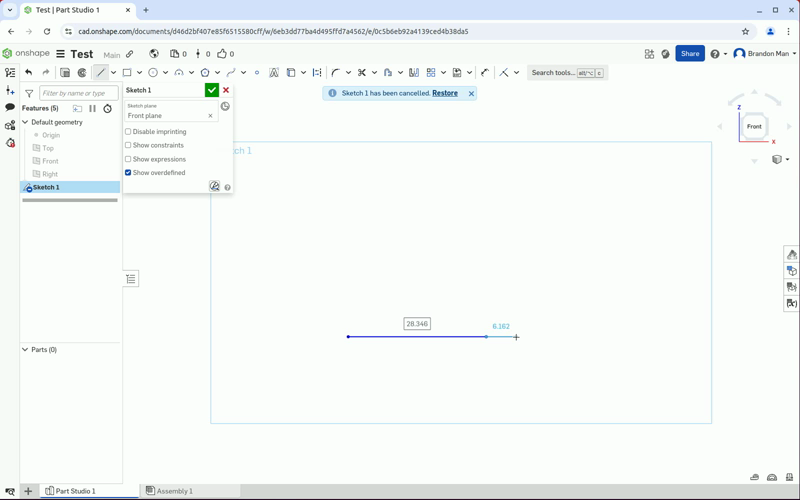
mouse_move(486, 290)
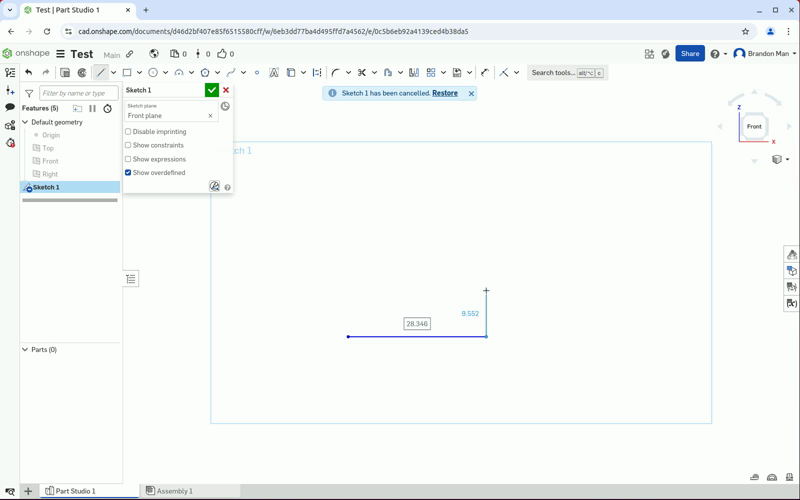
click(486, 290)
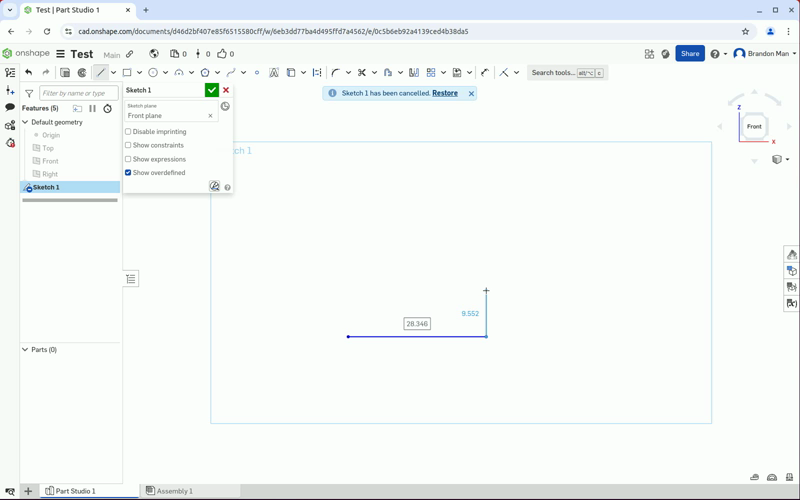
key_up(shift)
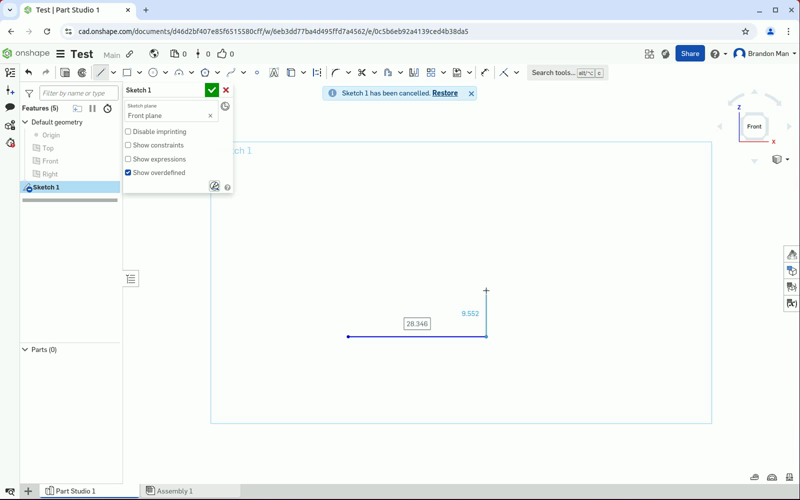
key_down(shift)
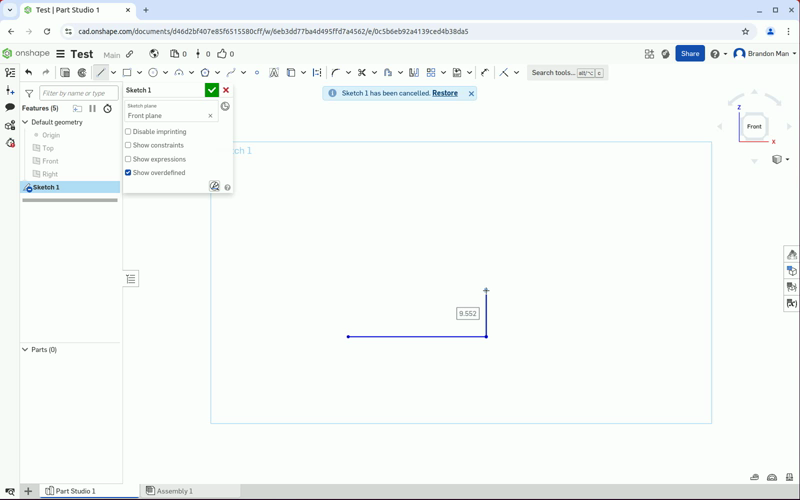
mouse_move(386, 264)
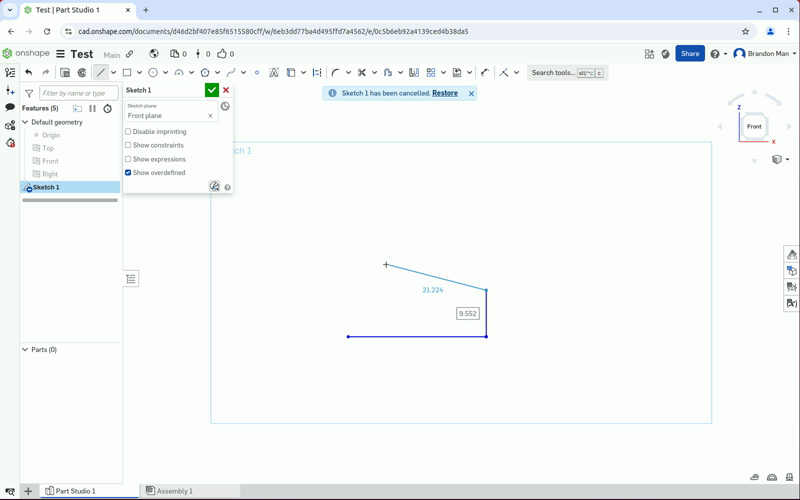
click(386, 264)
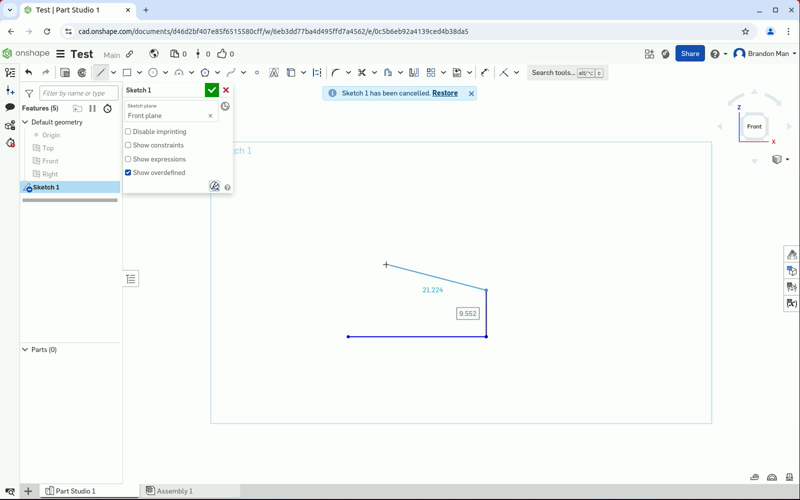
key_up(shift)
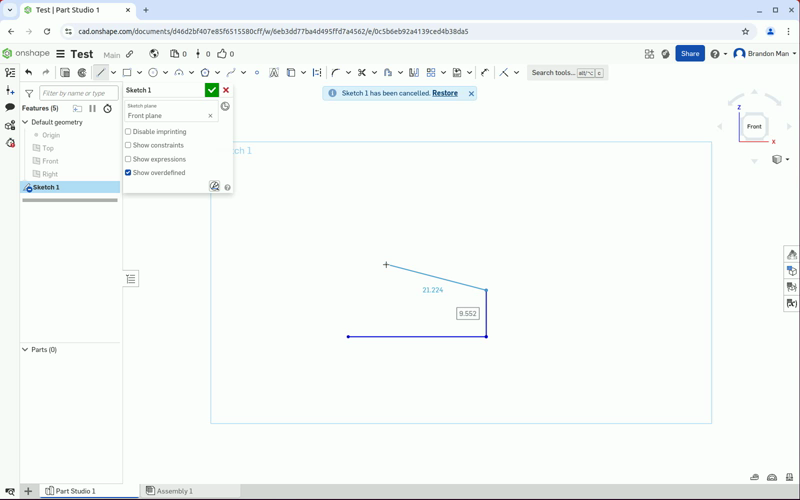
key_down(shift)
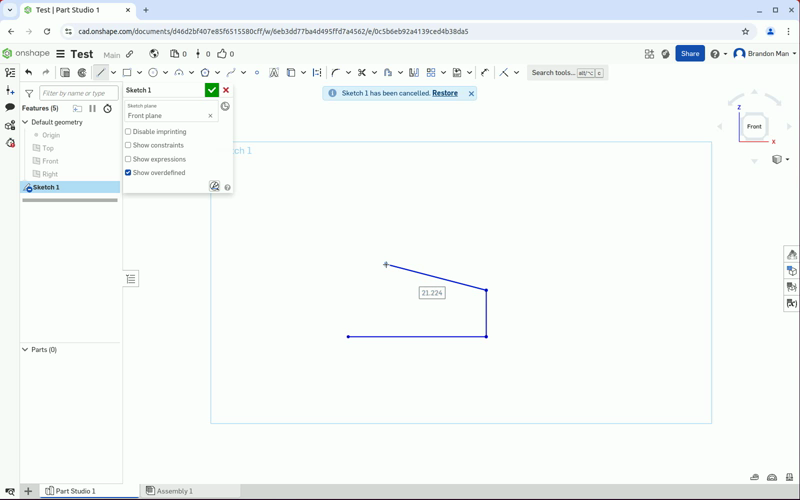
mouse_move(416, 264)
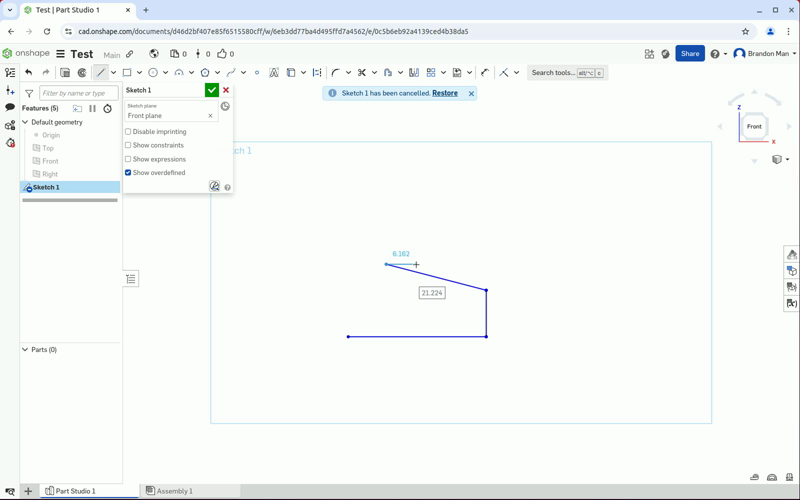
mouse_move(348, 264)
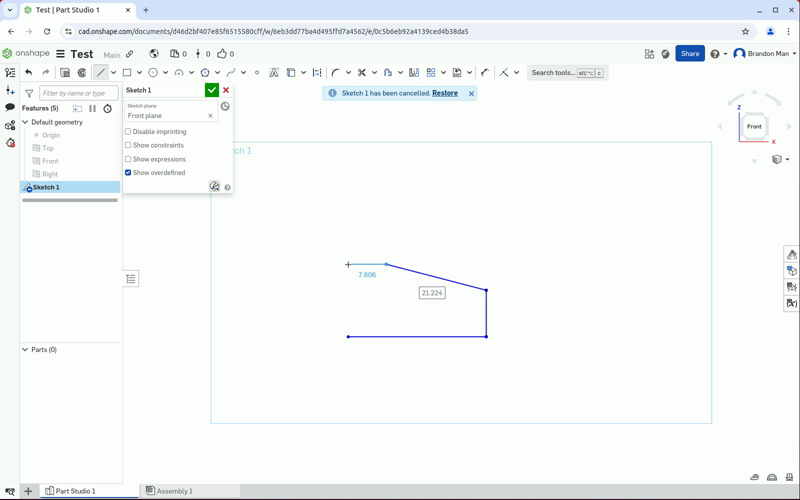
click(348, 264)
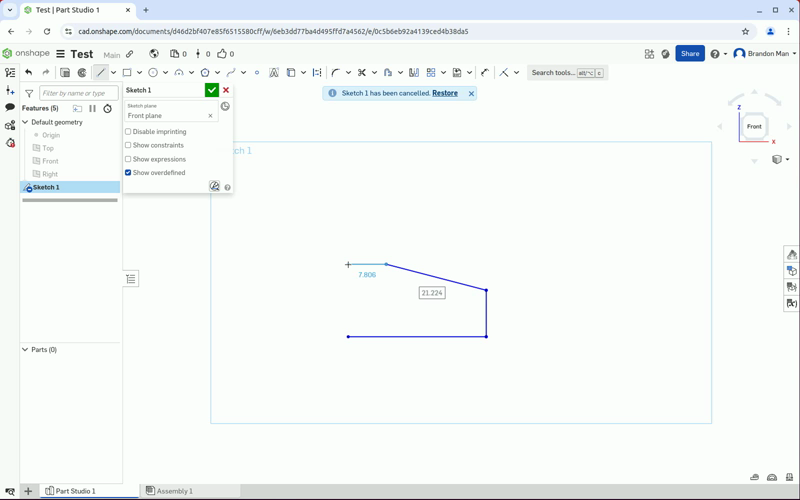
key_up(shift)
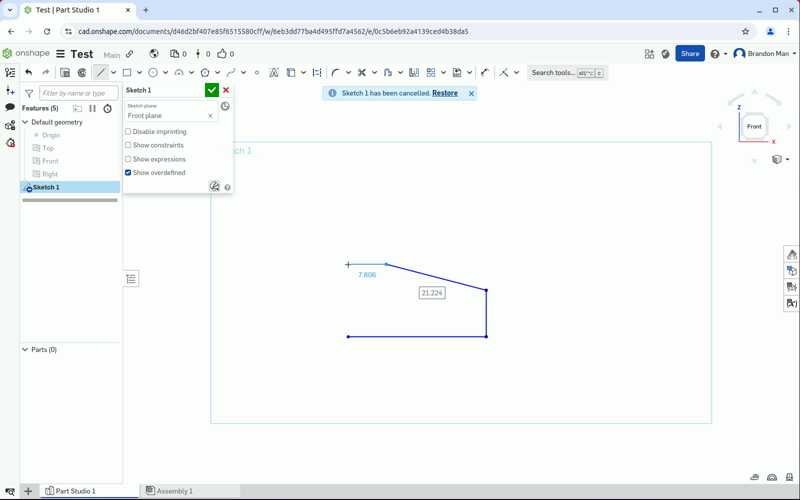
key_down(shift)
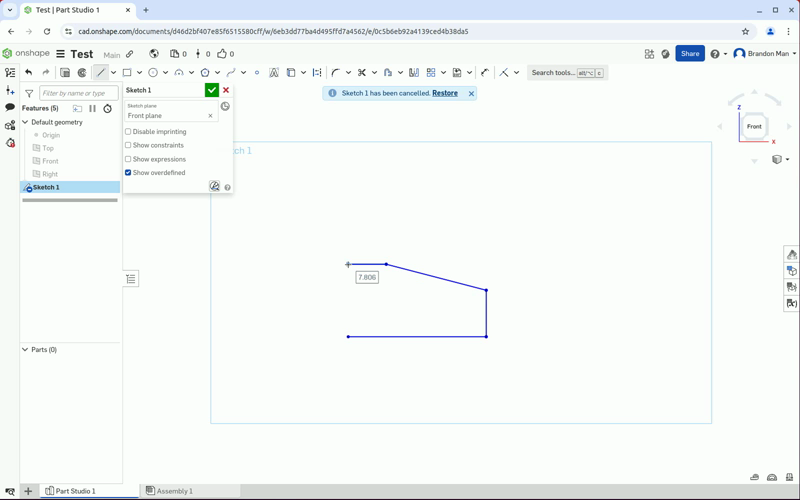
mouse_move(348, 336)
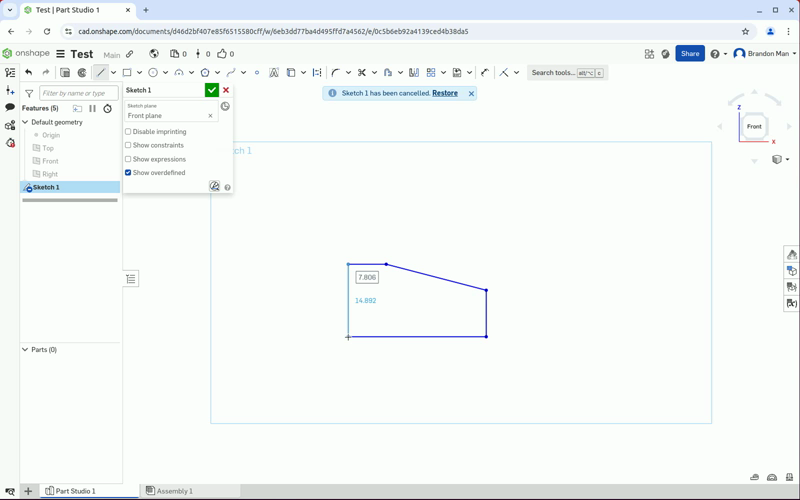
key_up(shift)
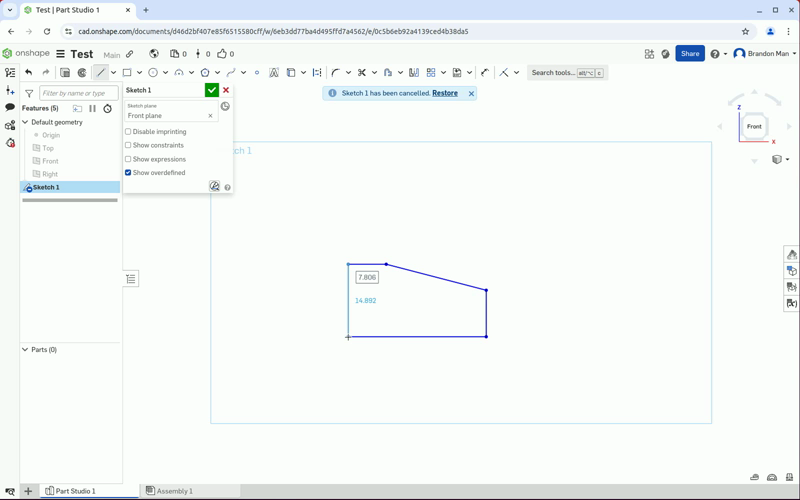
click(348, 336)
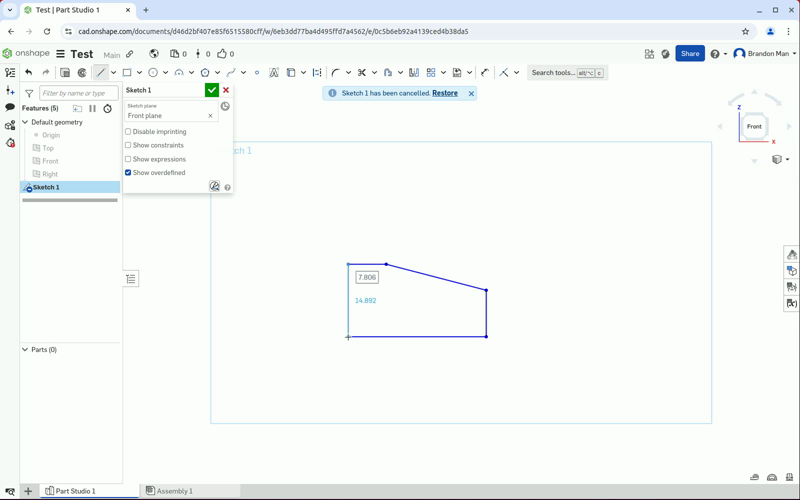
key(esc)
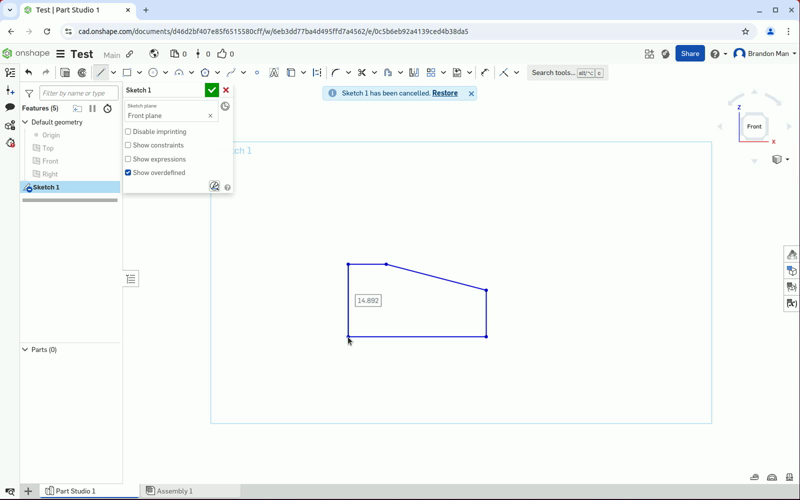
mouse_move(379, 273)
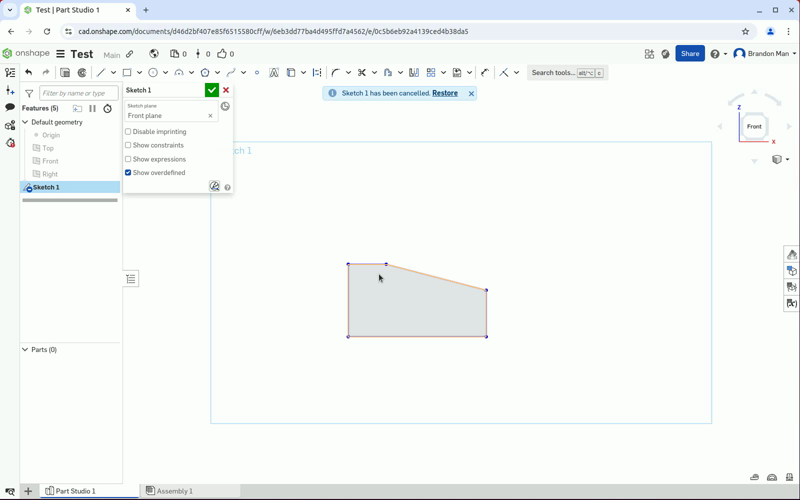
click(379, 273)
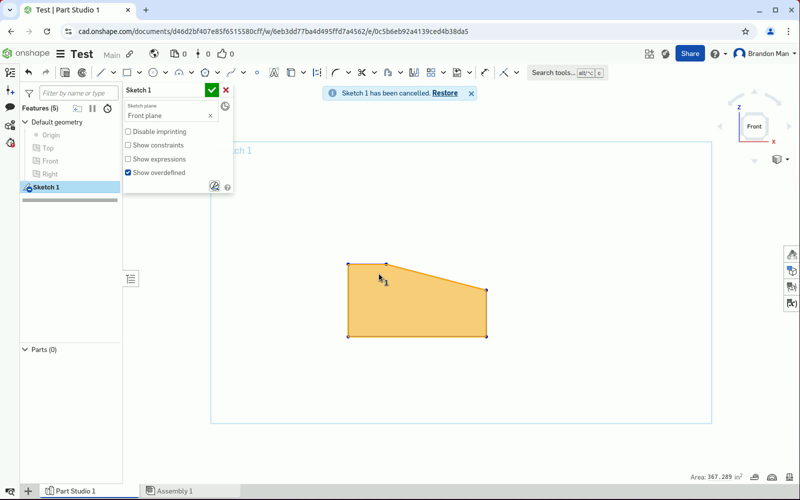
mouse_move(73, 352)
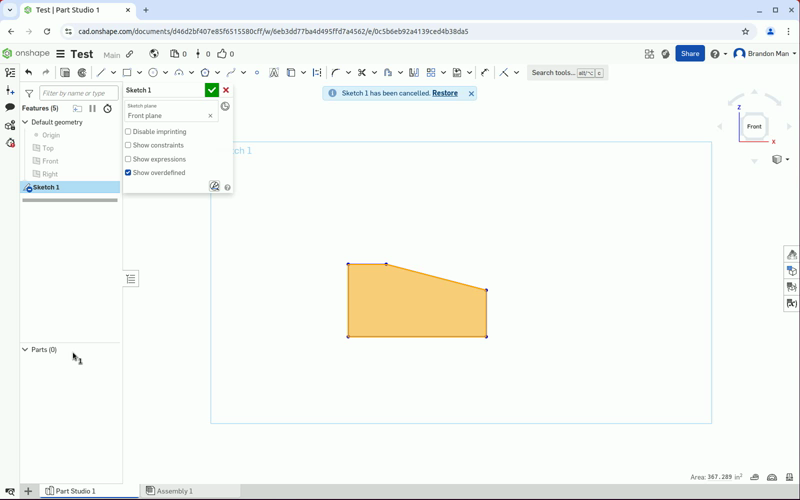
key(shift+y)
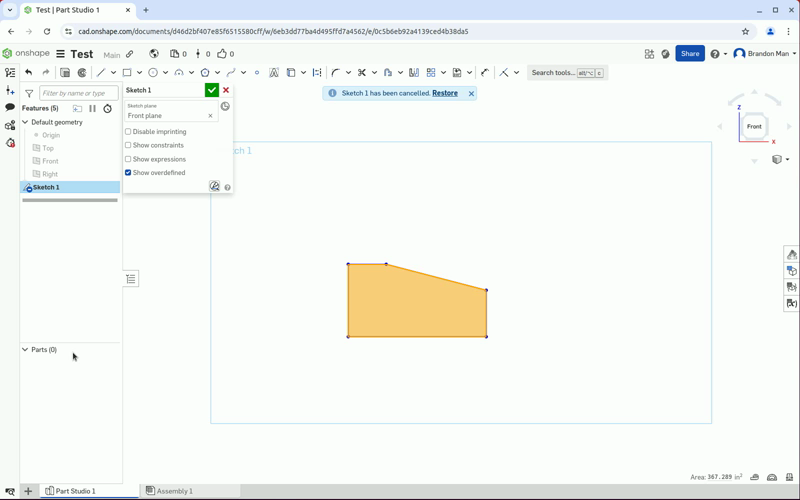
key(shift+e)
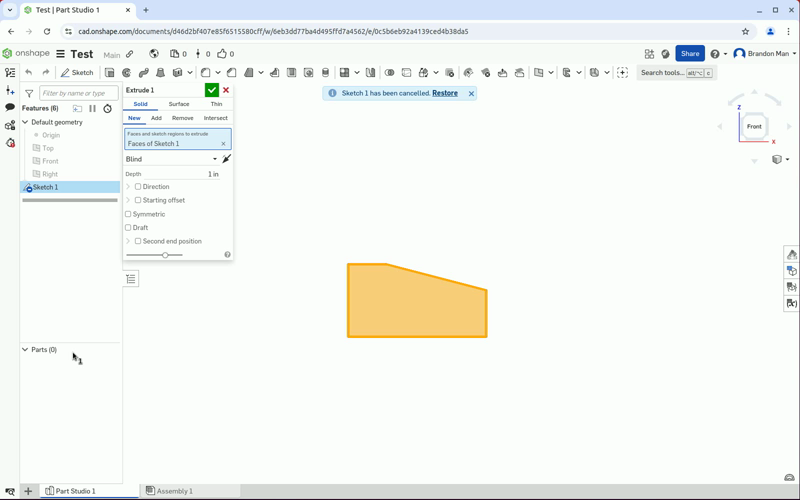
mouse_move(143, 106)
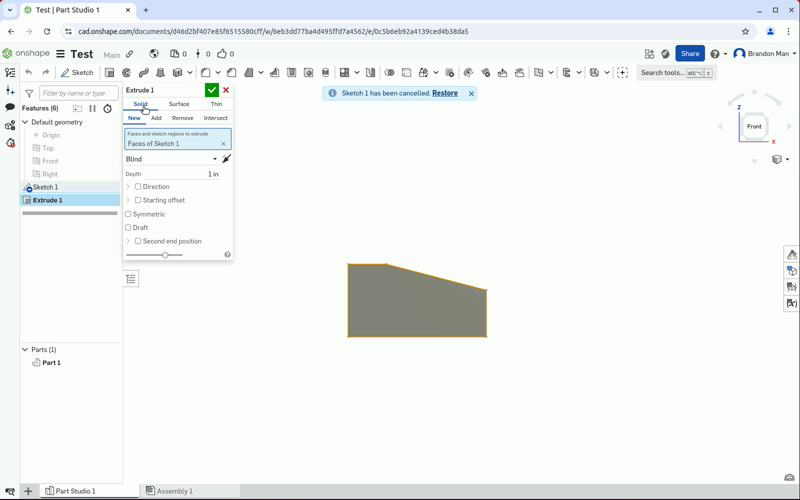
click(143, 106)
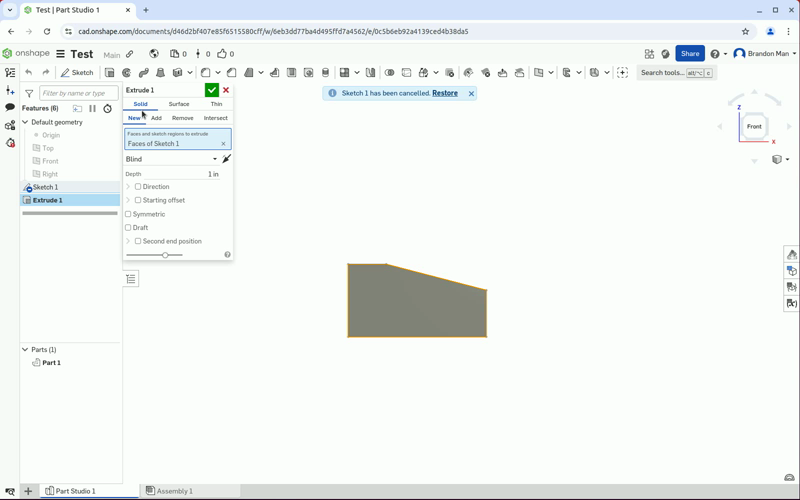
mouse_move(137, 120)
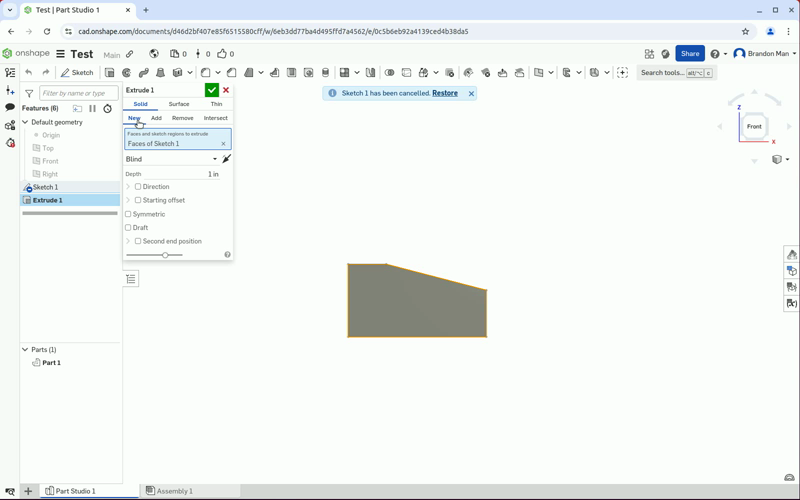
click(137, 120)
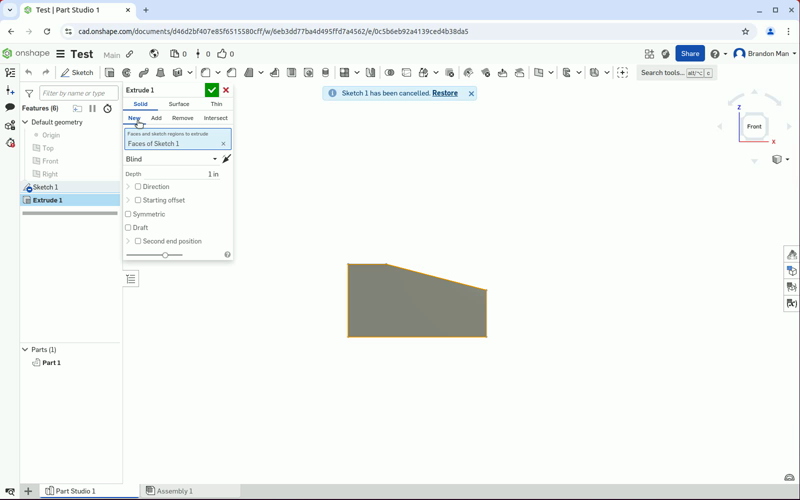
key(tab, 4)
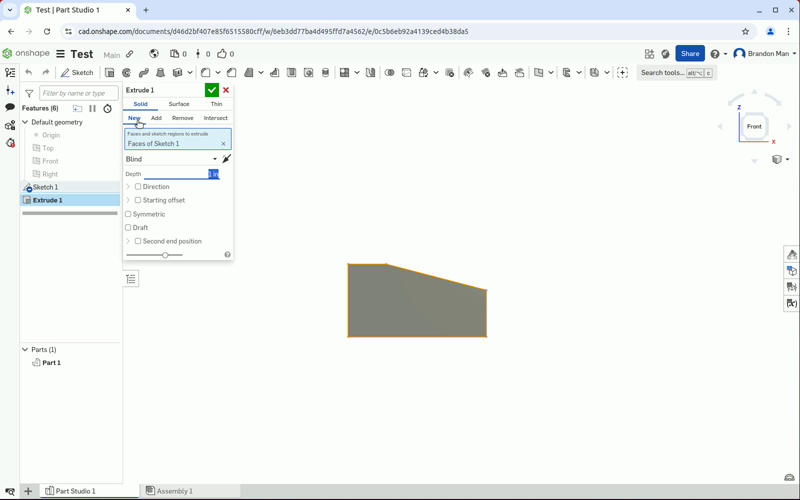
text(2.648)
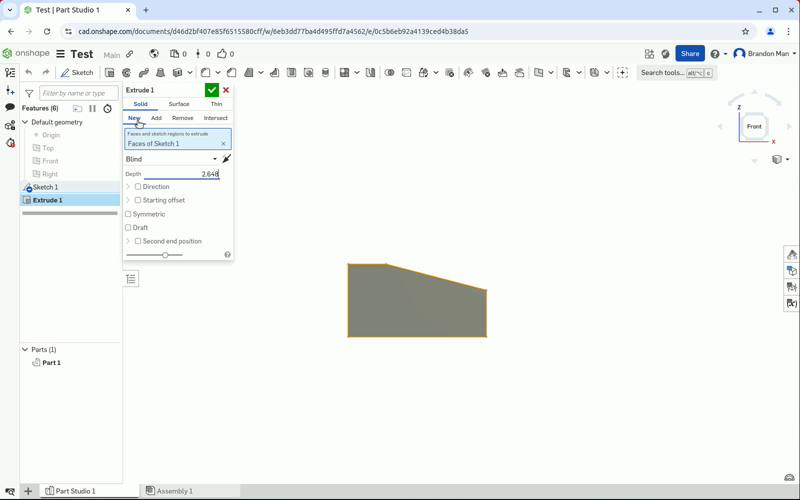
key(enter)
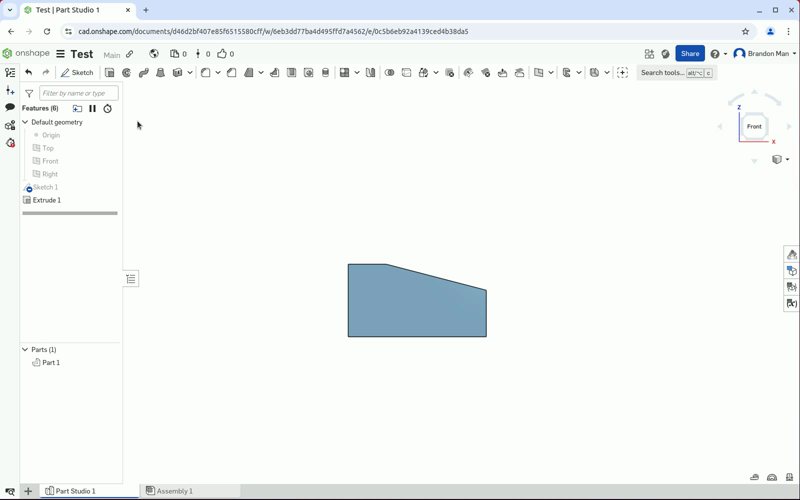
key(shift+h)
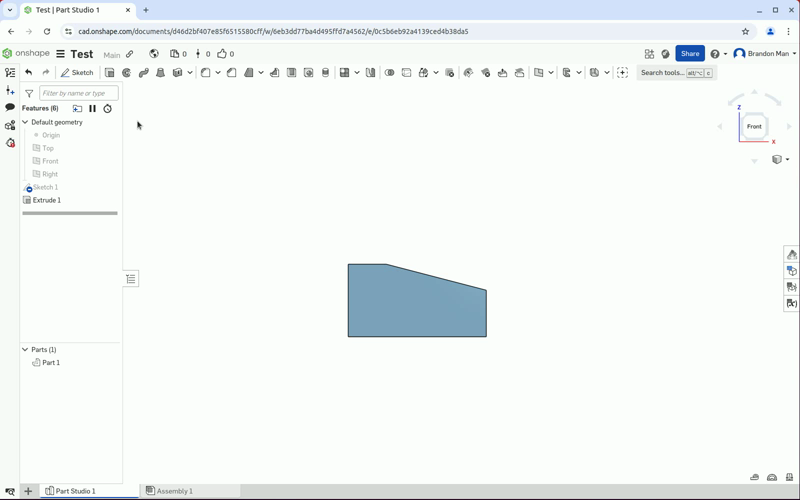
key(shift+h)
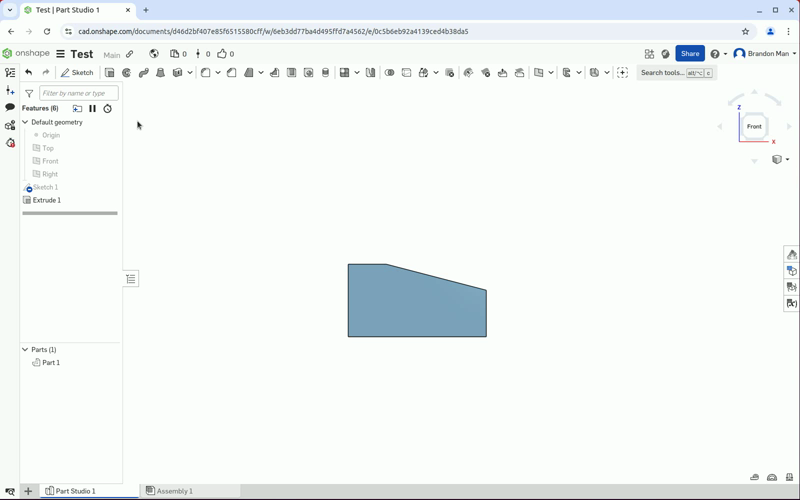
mouse_move(73, 189)
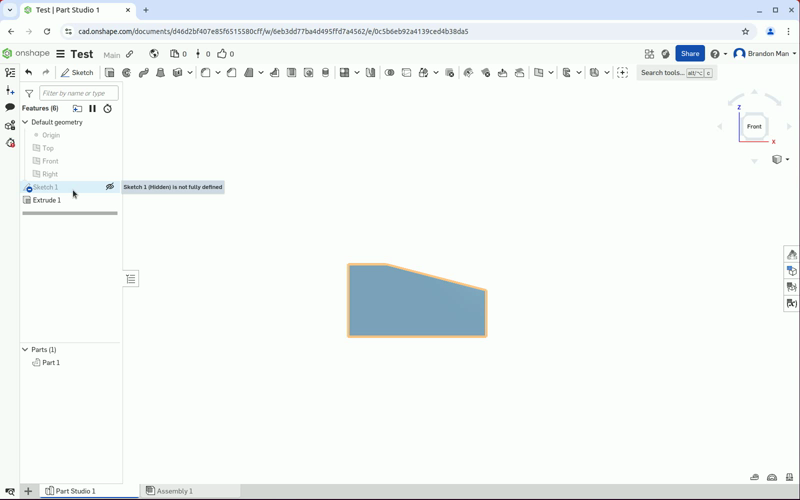
click(73, 189)
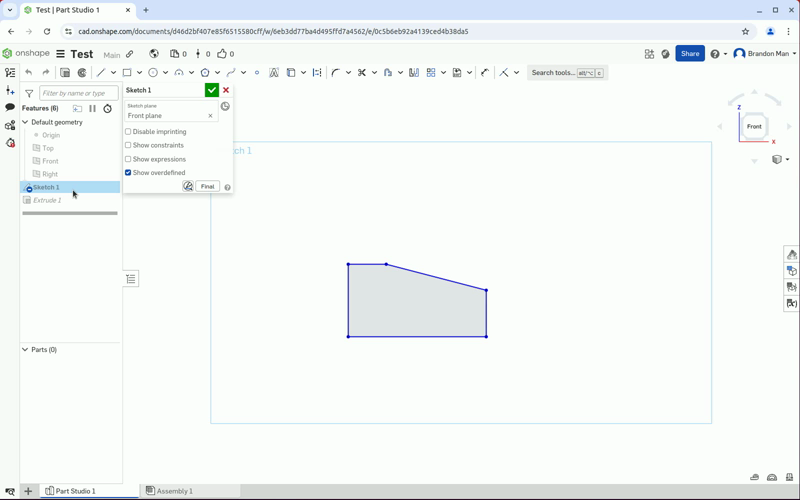
mouse_move(229, 92)
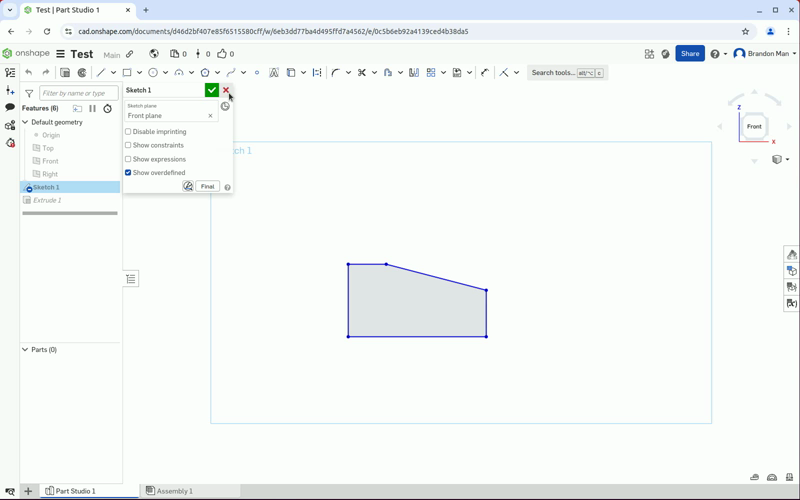
click(229, 92)
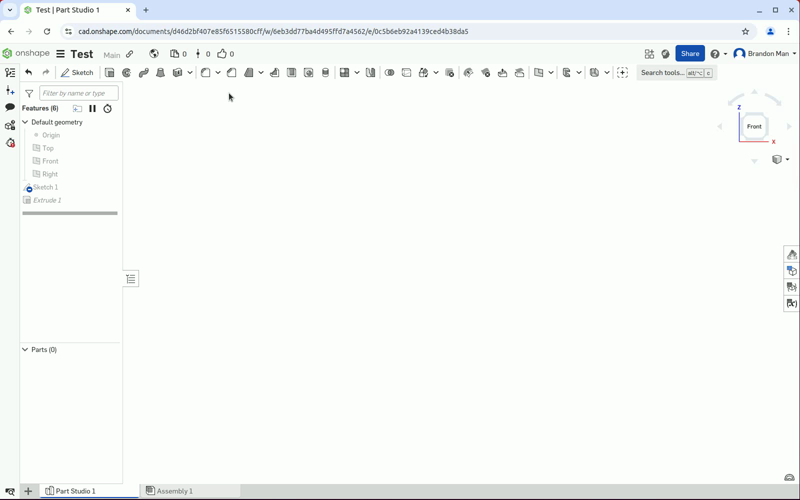
mouse_move(541, 75)
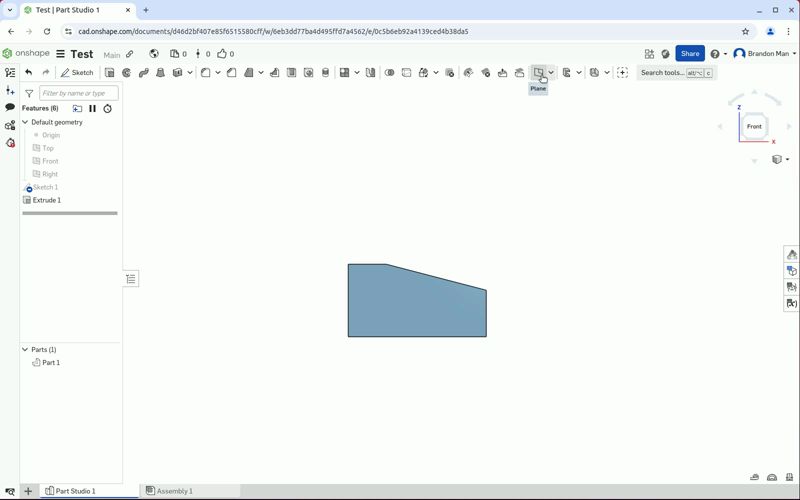
click(541, 75)
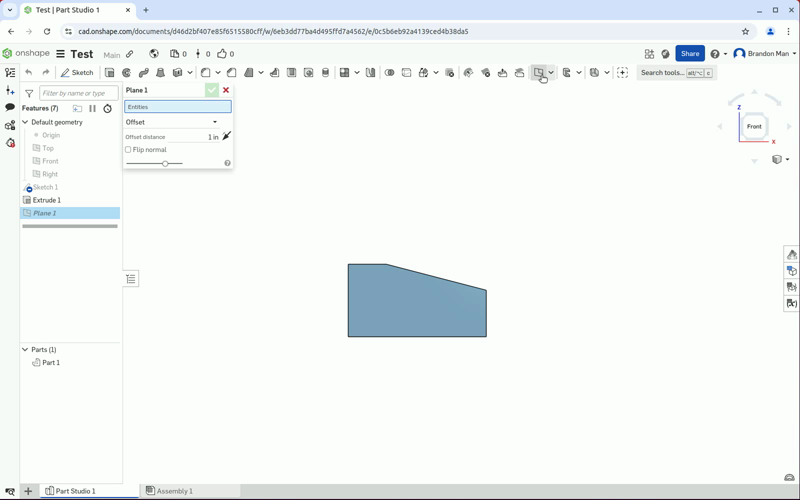
mouse_move(73, 163)
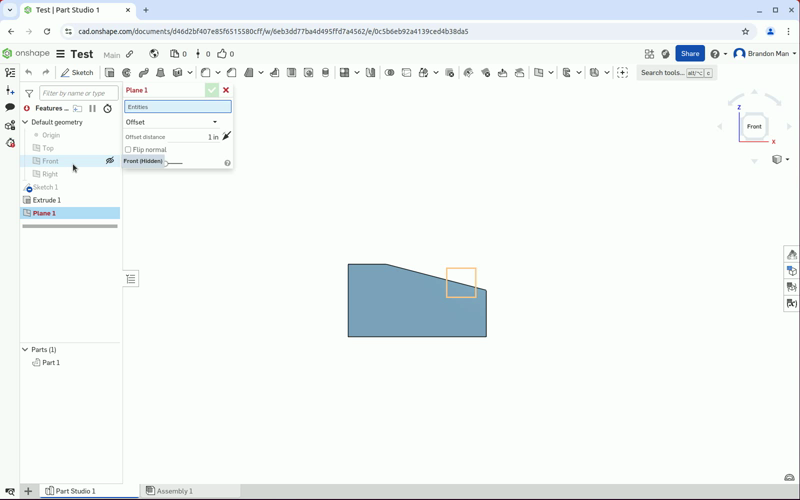
click(73, 163)
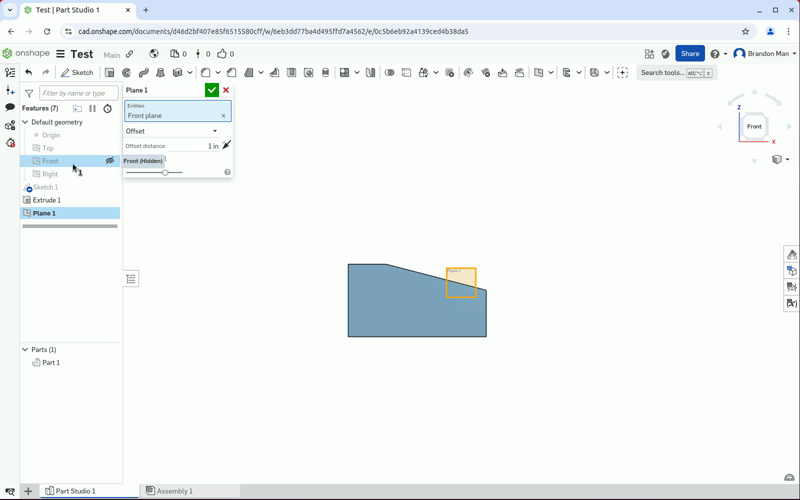
key(tab, 2)
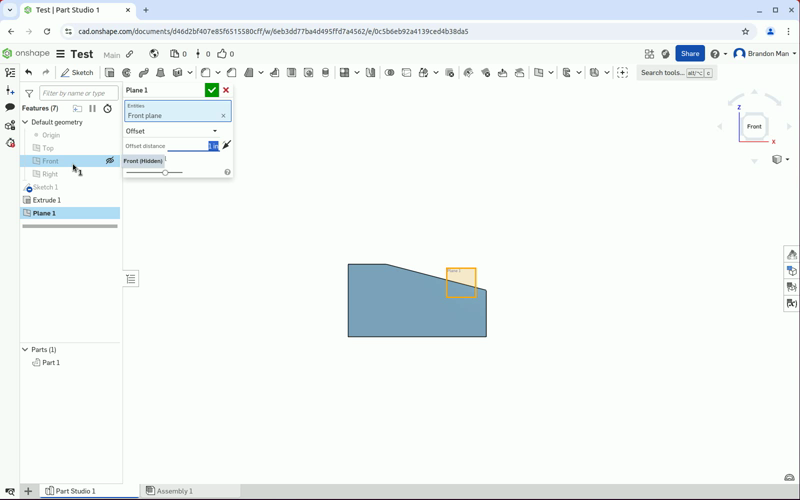
text(2.65)
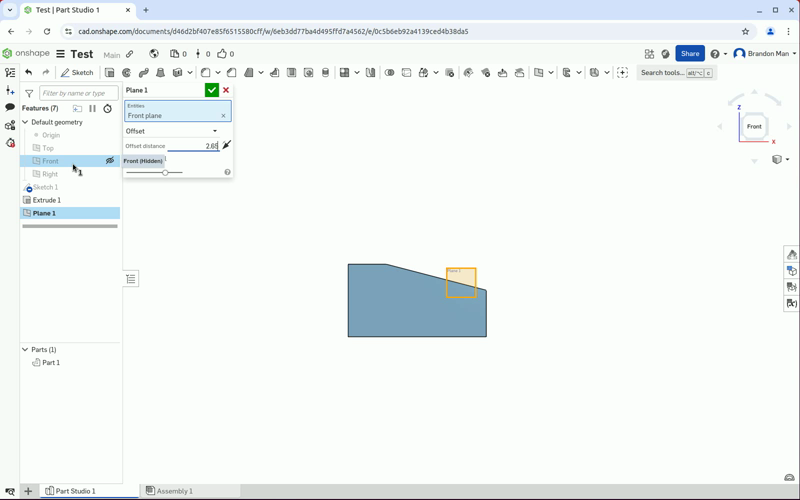
key(enter, 2)
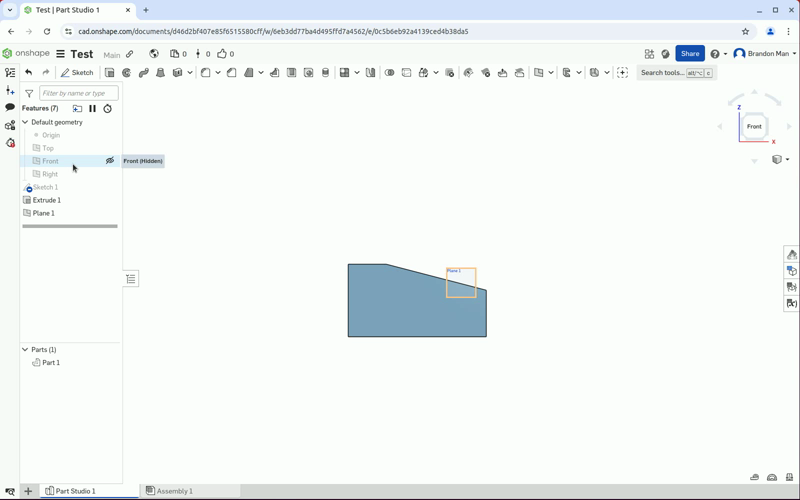
key(shift+s)
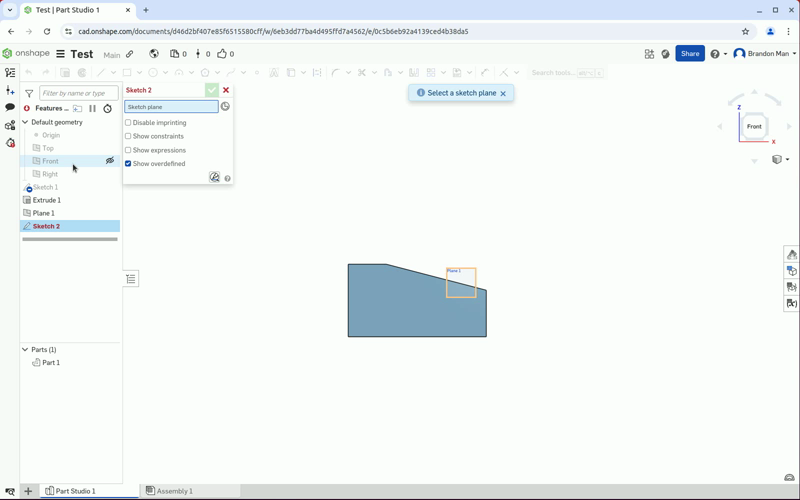
mouse_move(73, 215)
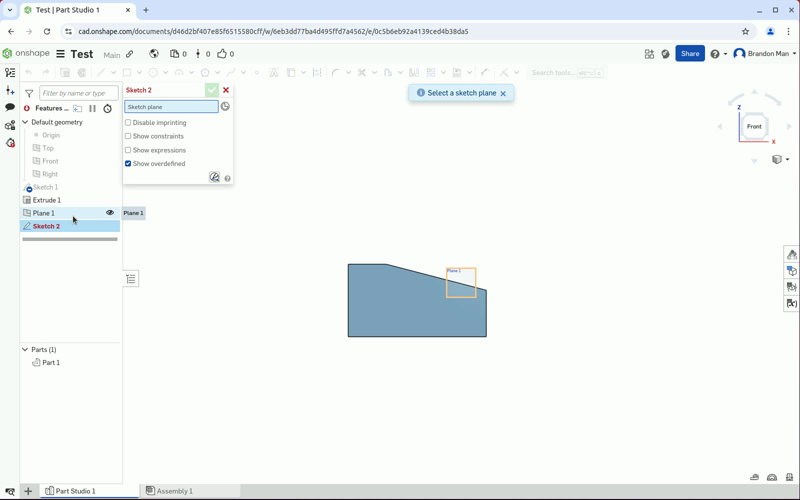
click(73, 215)
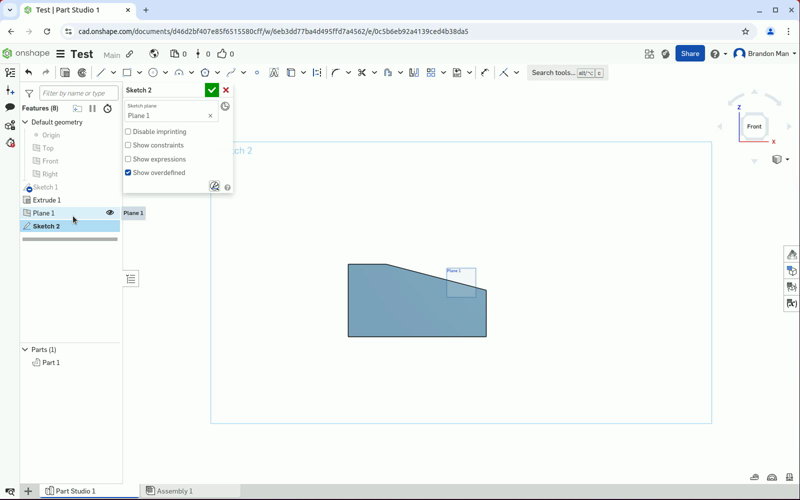
mouse_move(73, 352)
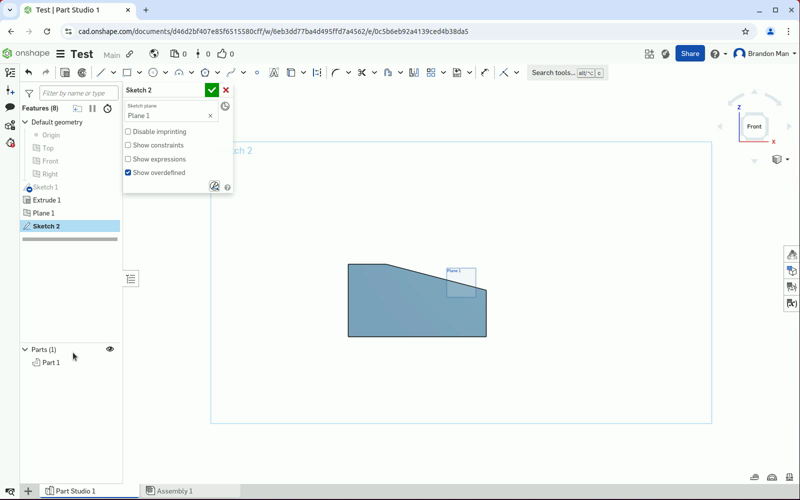
key(y)
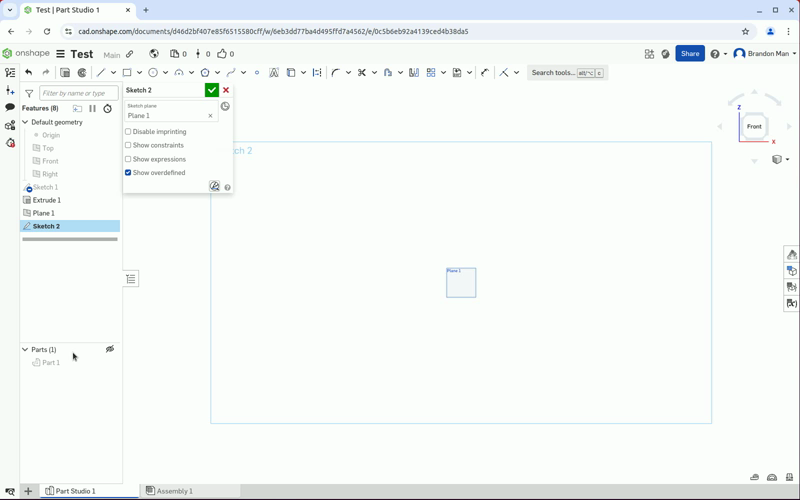
key(l)
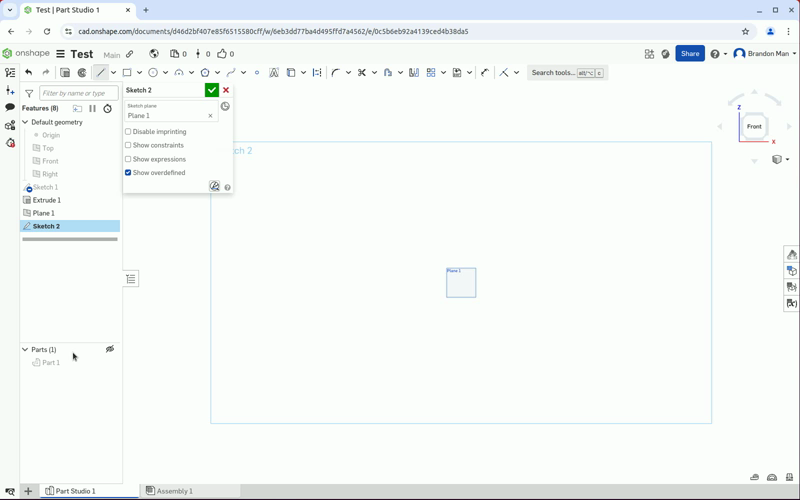
key_down(shift)
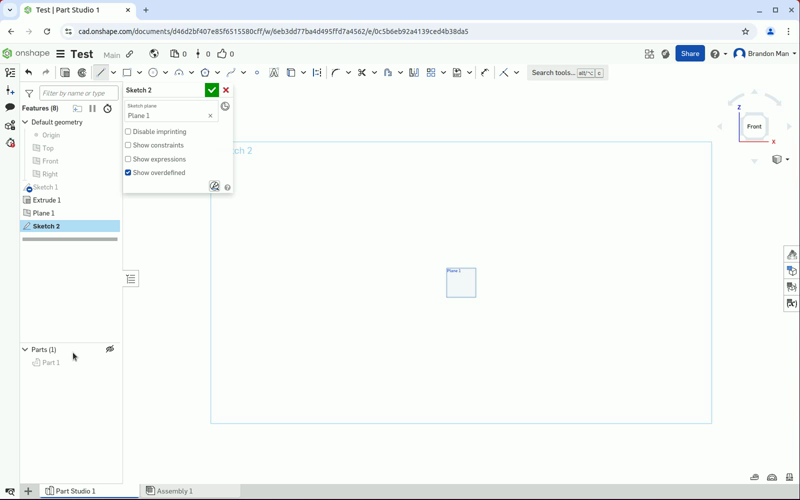
mouse_move(348, 336)
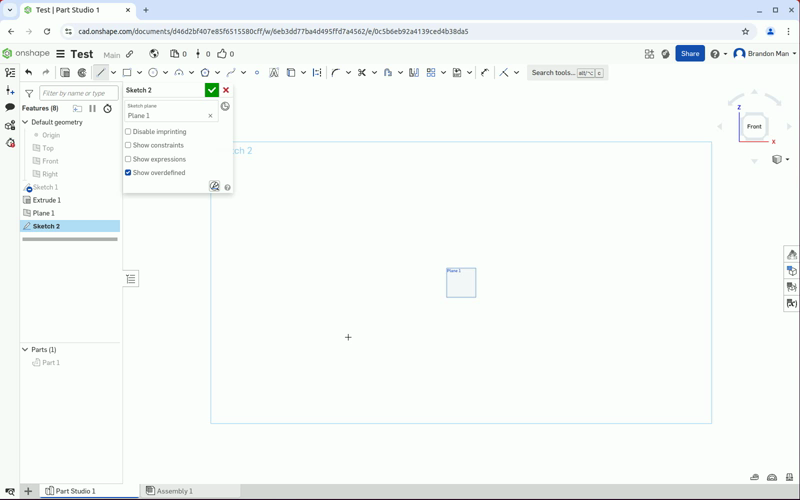
click(348, 336)
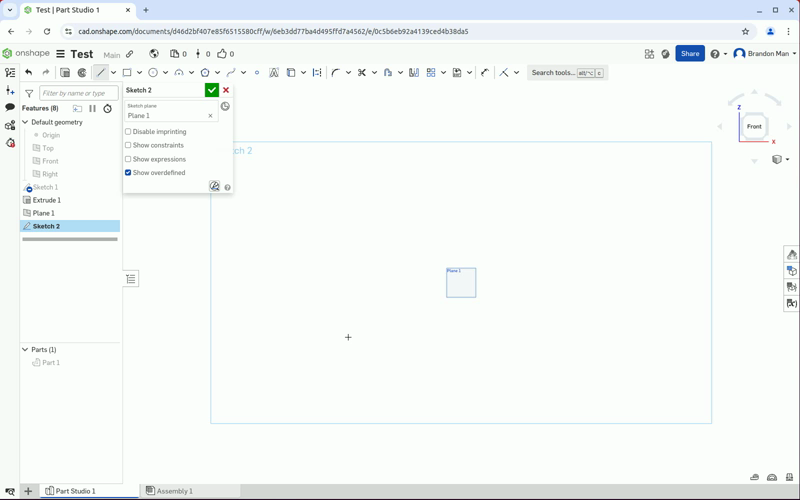
key_up(shift)
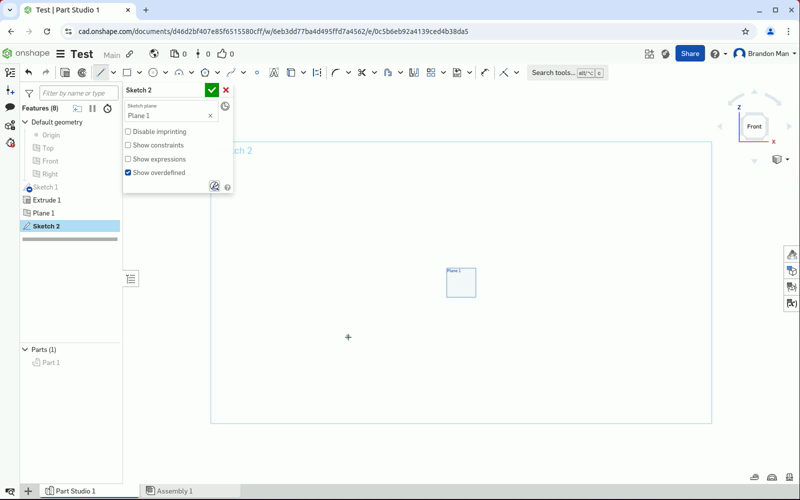
key_down(shift)
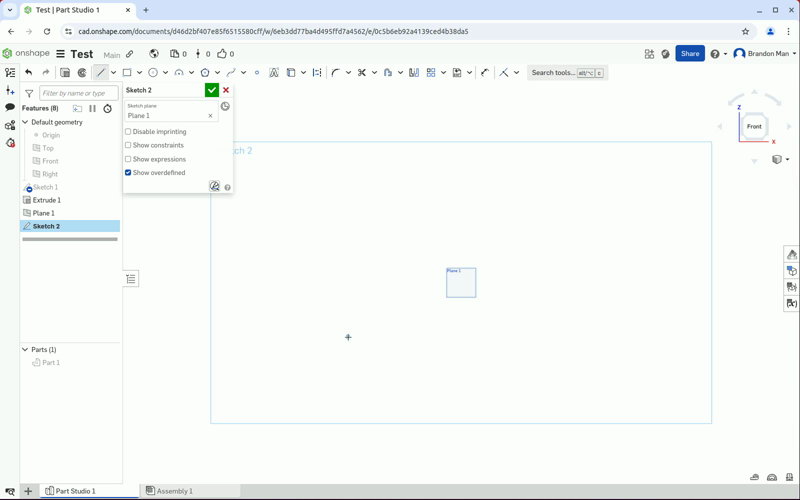
mouse_move(378, 336)
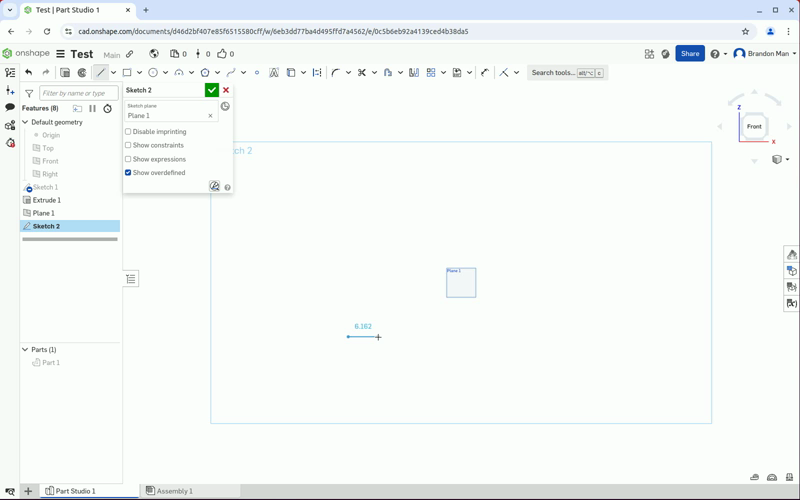
mouse_move(361, 336)
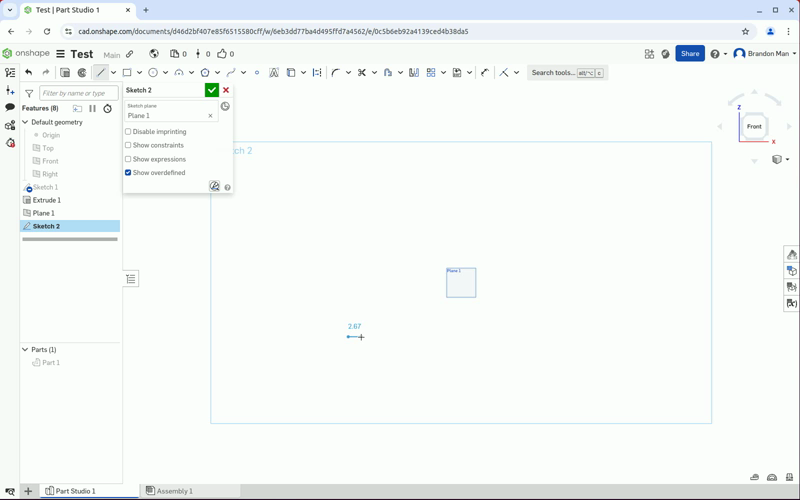
click(361, 336)
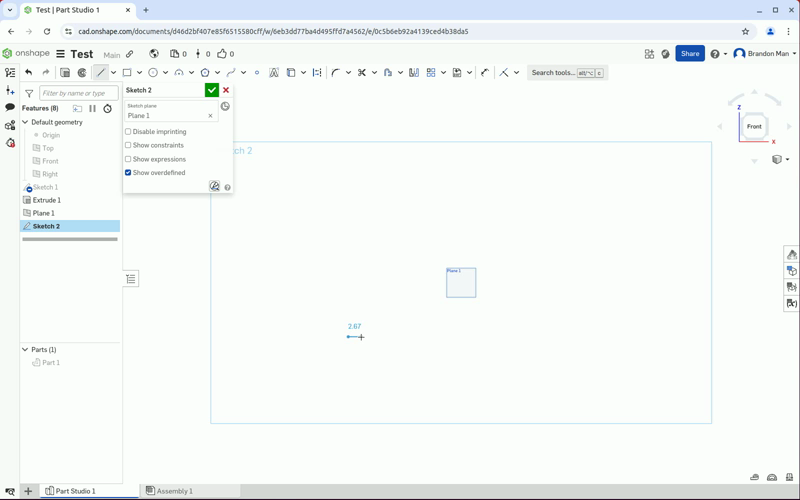
key_up(shift)
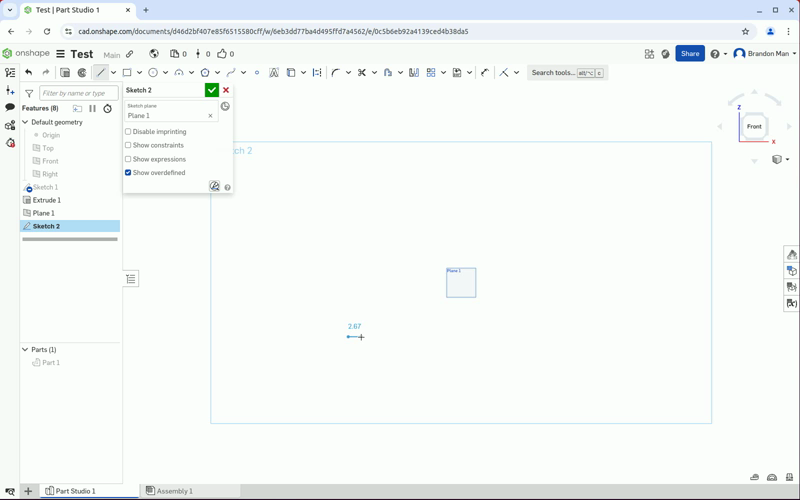
key_down(shift)
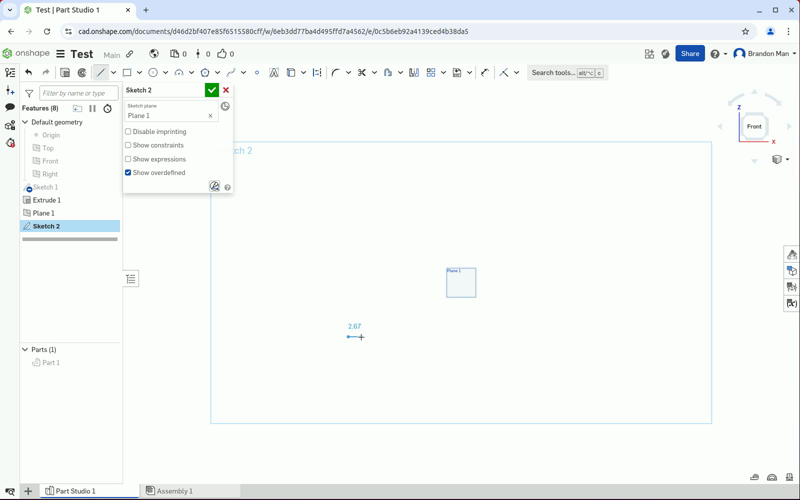
mouse_move(361, 274)
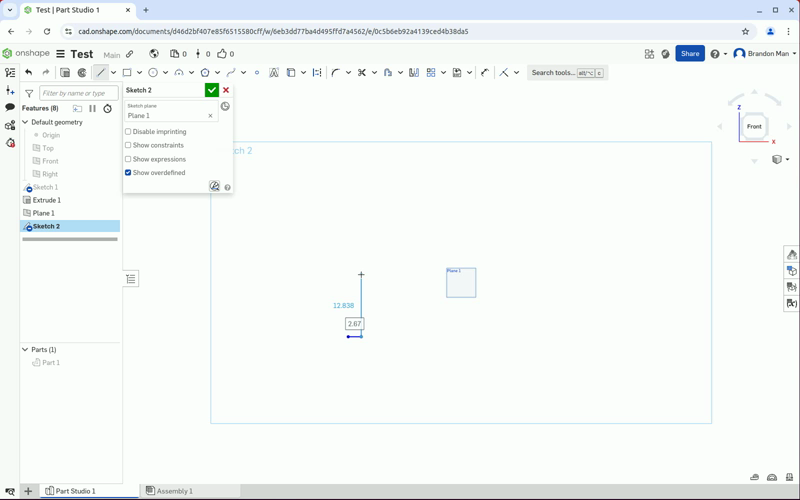
click(361, 274)
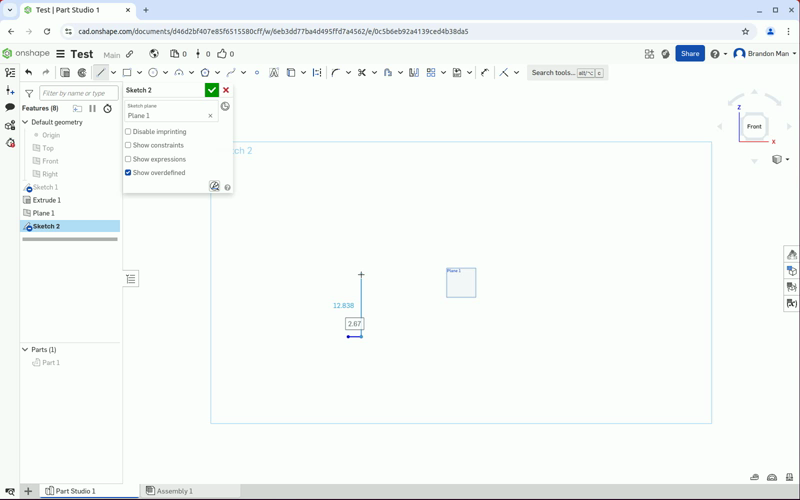
key_up(shift)
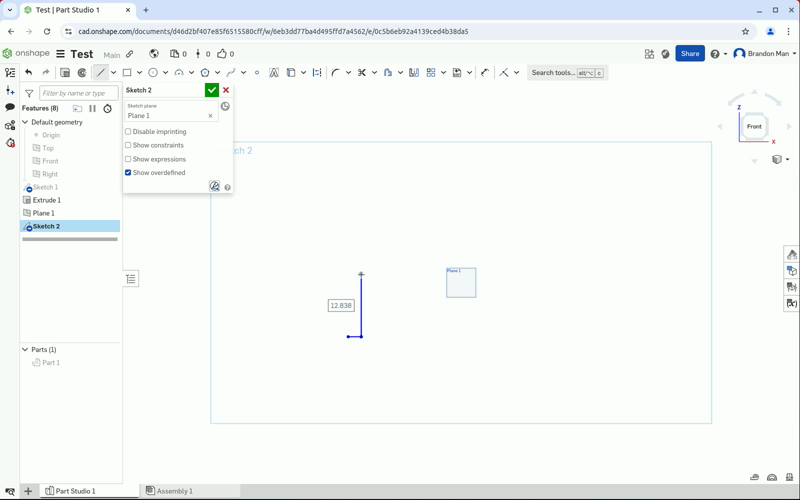
key_down(shift)
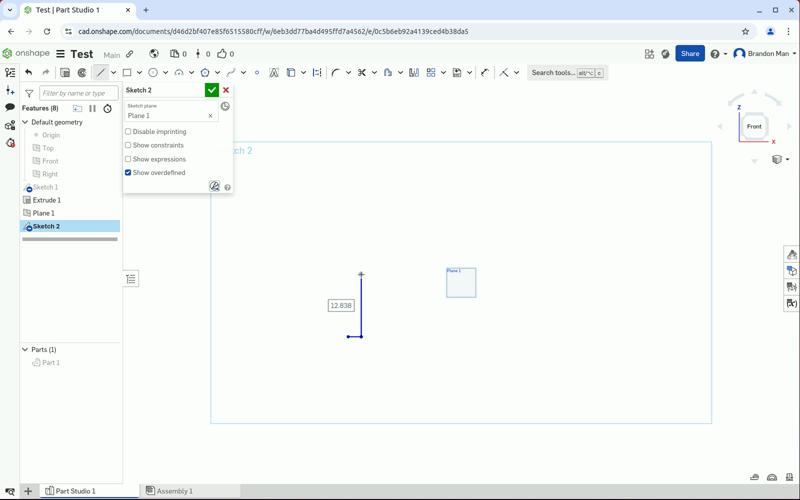
mouse_move(391, 274)
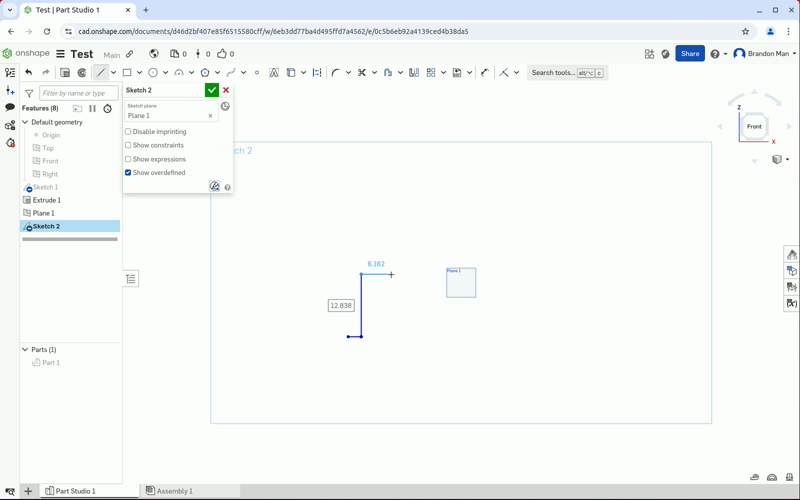
mouse_move(348, 274)
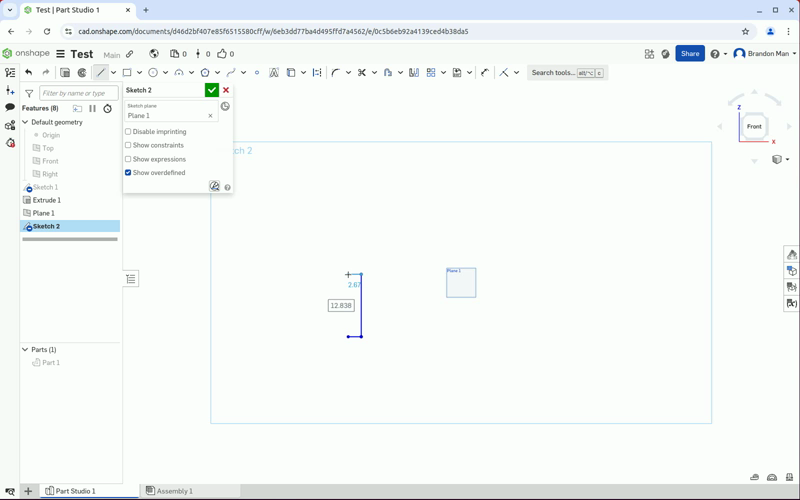
click(348, 274)
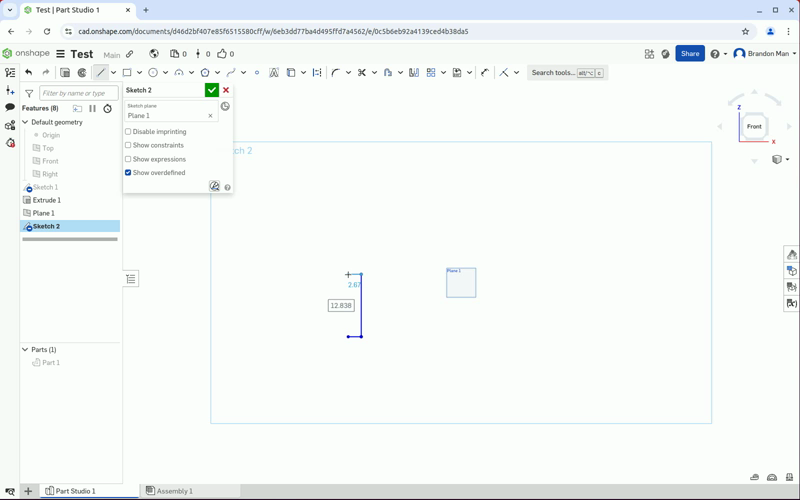
key_up(shift)
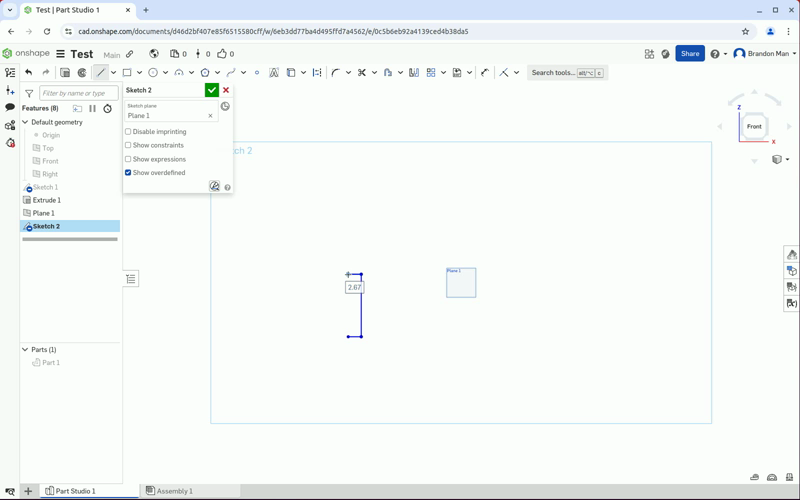
key_down(shift)
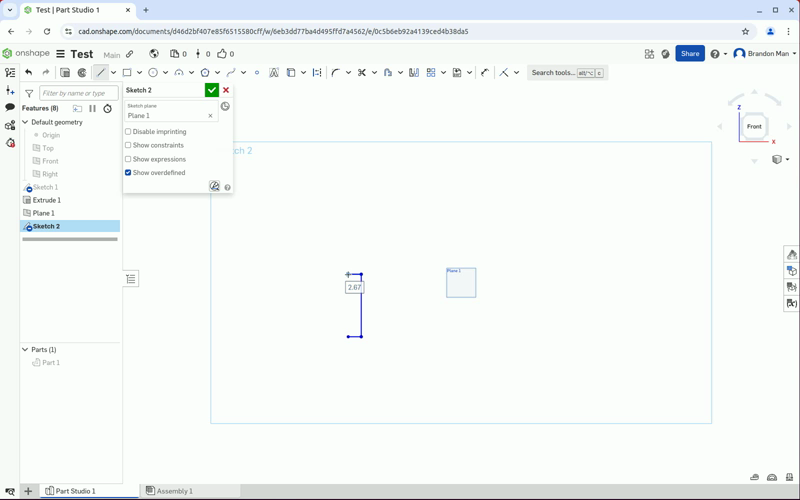
mouse_move(348, 336)
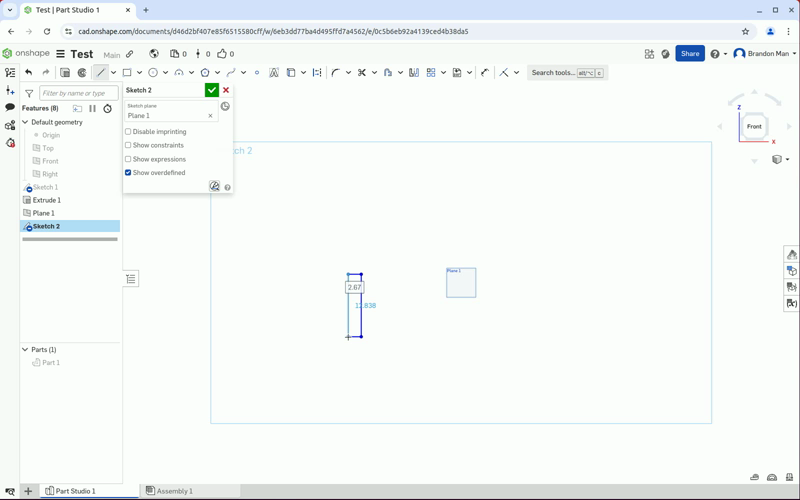
key_up(shift)
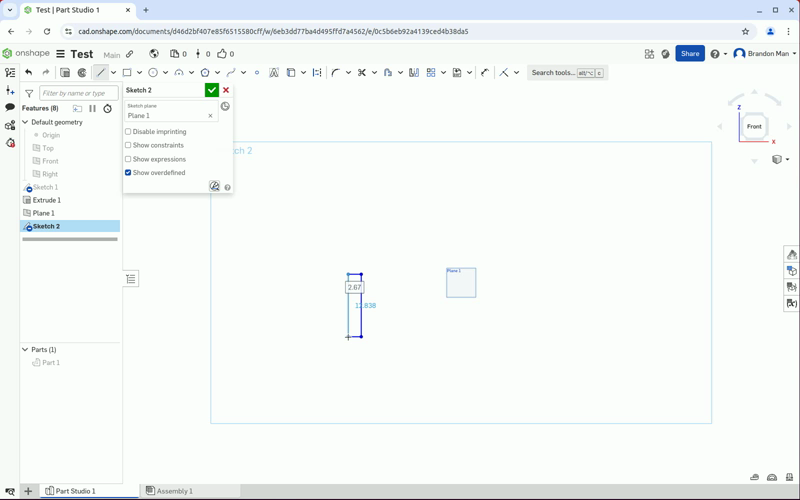
click(348, 336)
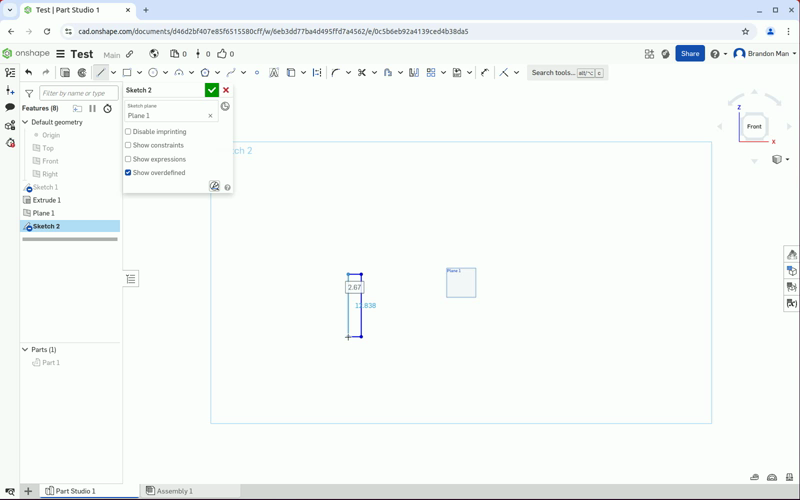
key(esc)
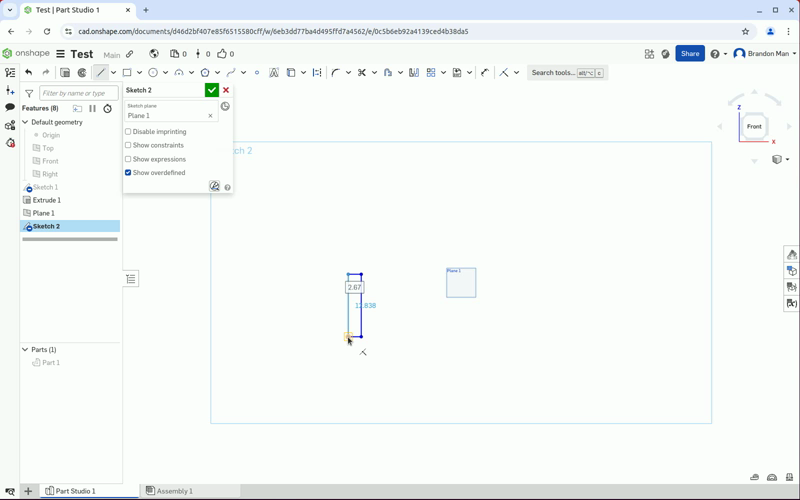
mouse_move(360, 300)
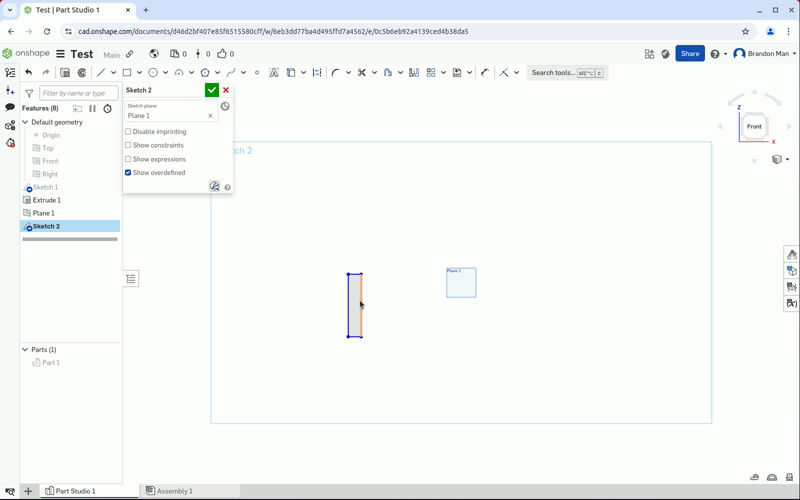
scroll(6)
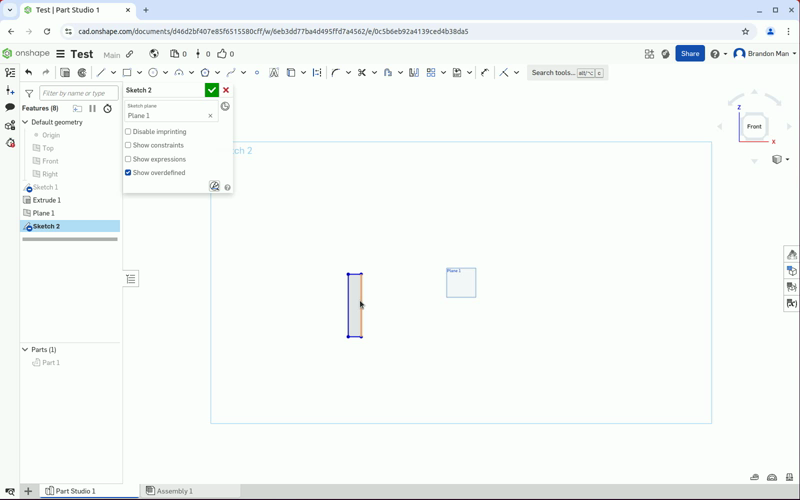
scroll(6)
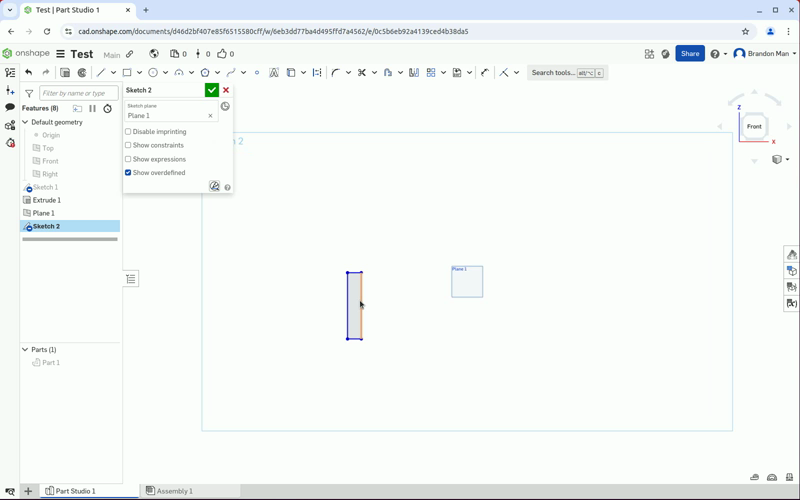
scroll(6)
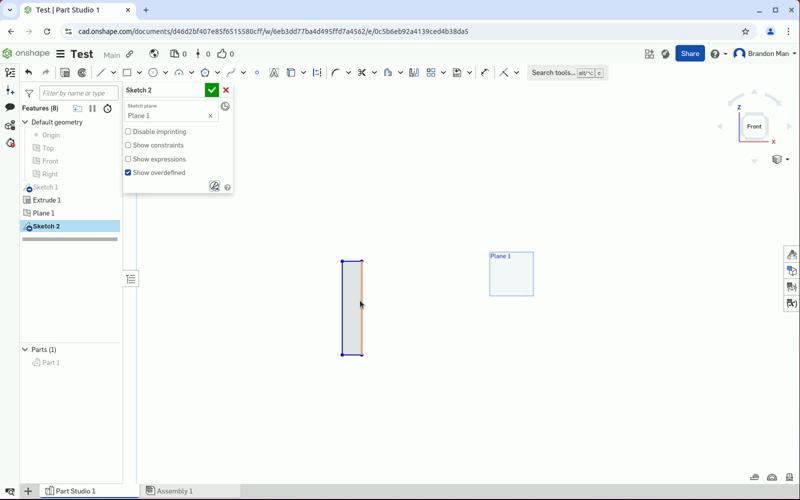
scroll(6)
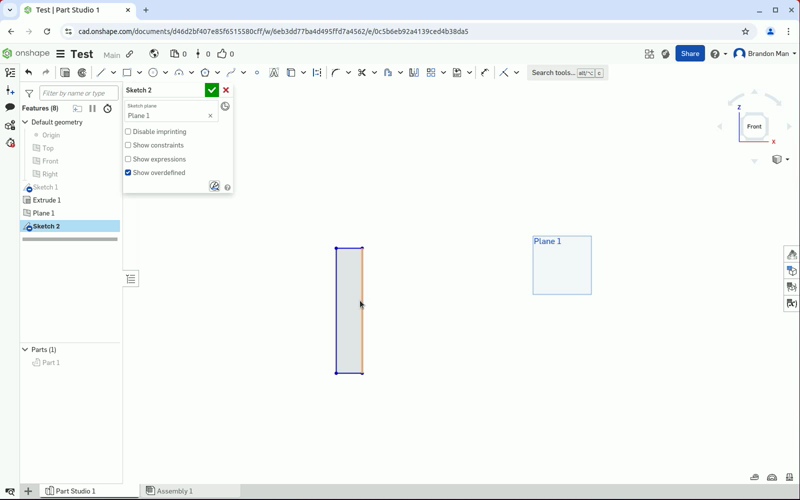
scroll(6)
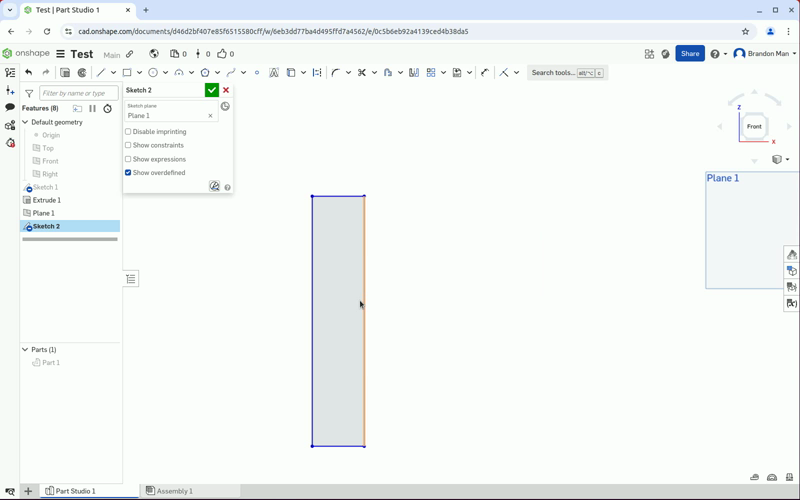
scroll(6)
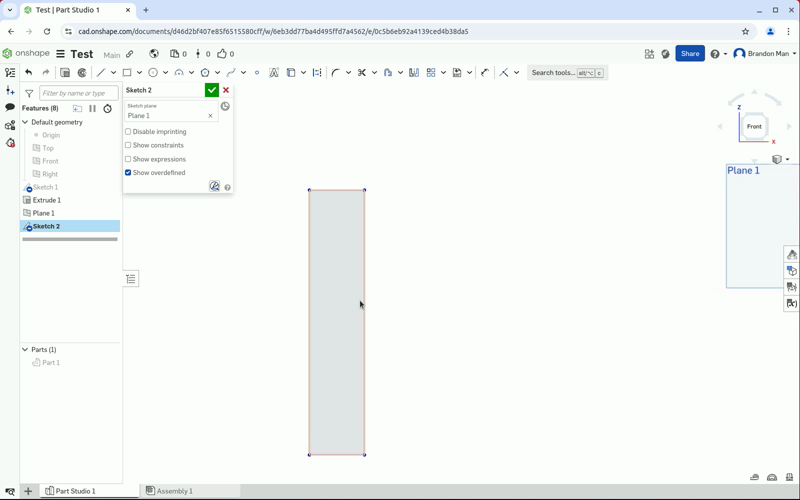
scroll(6)
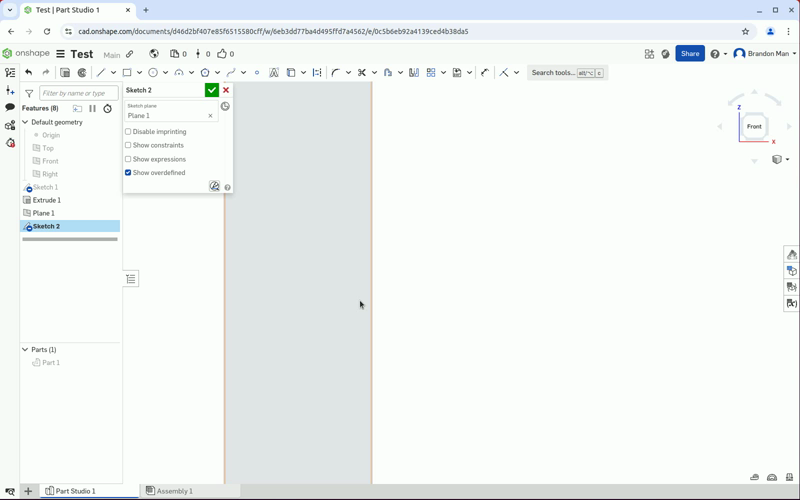
click(360, 300)
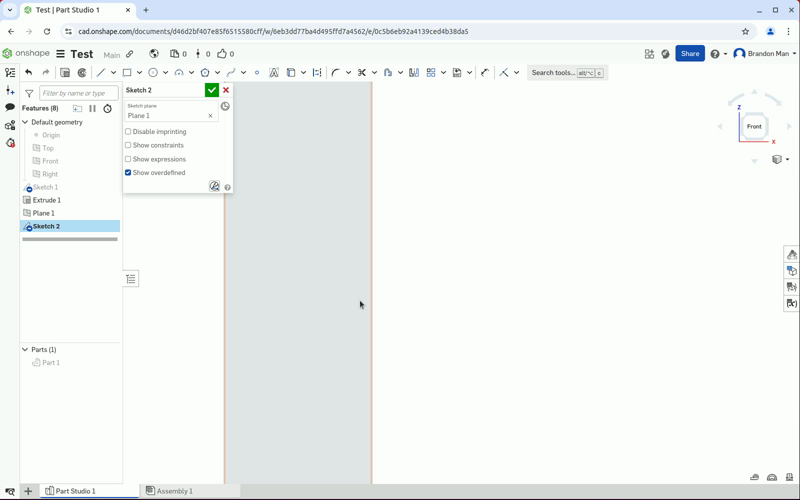
scroll(-6)
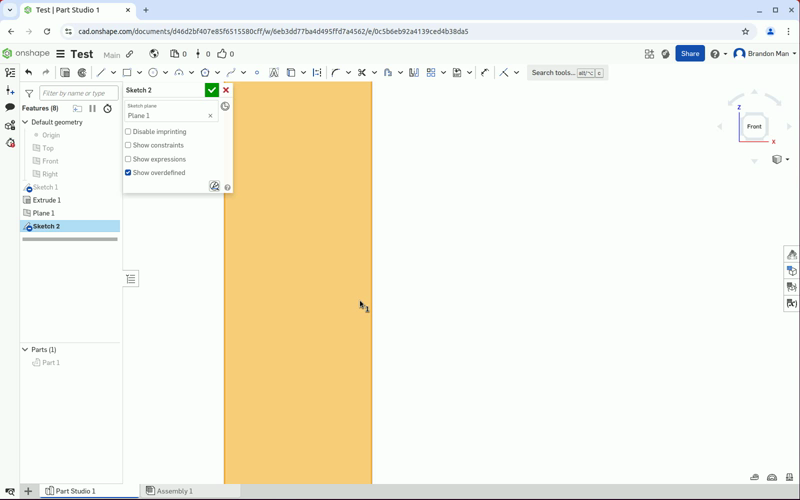
scroll(-6)
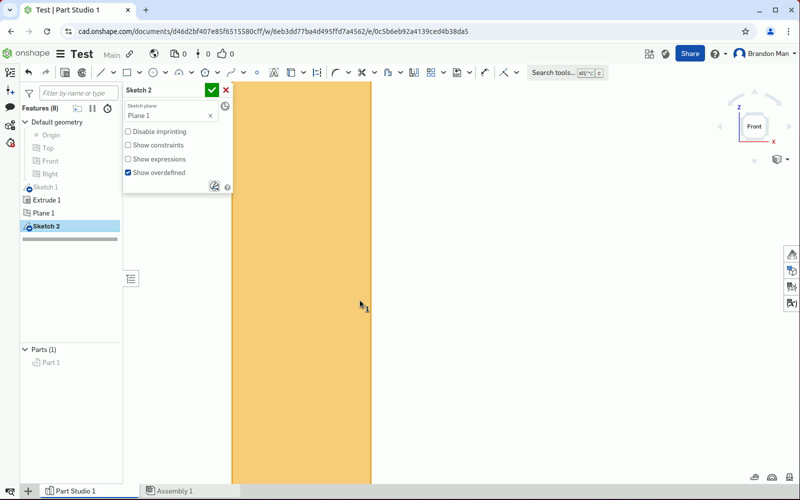
scroll(-6)
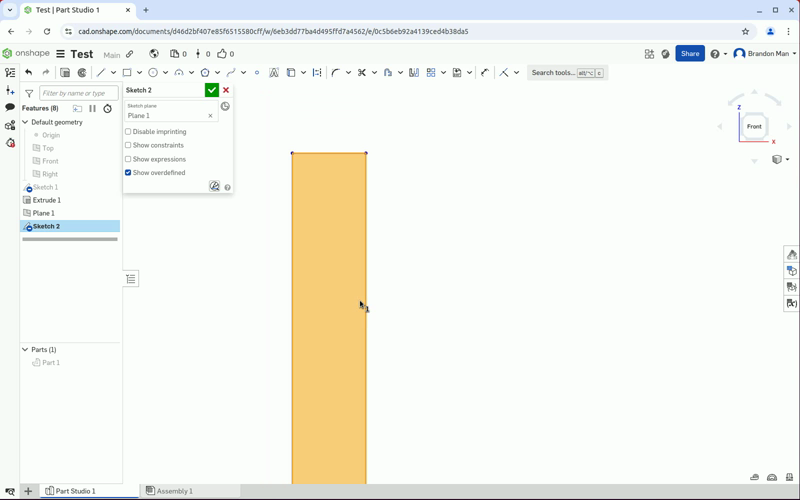
scroll(-6)
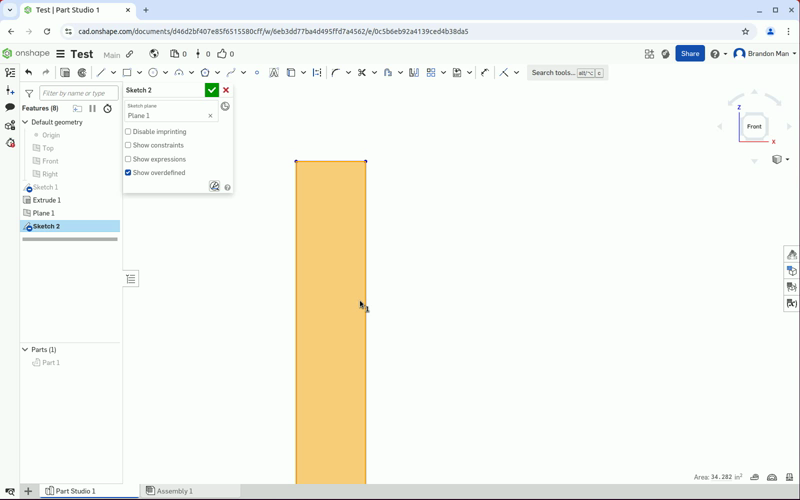
scroll(-6)
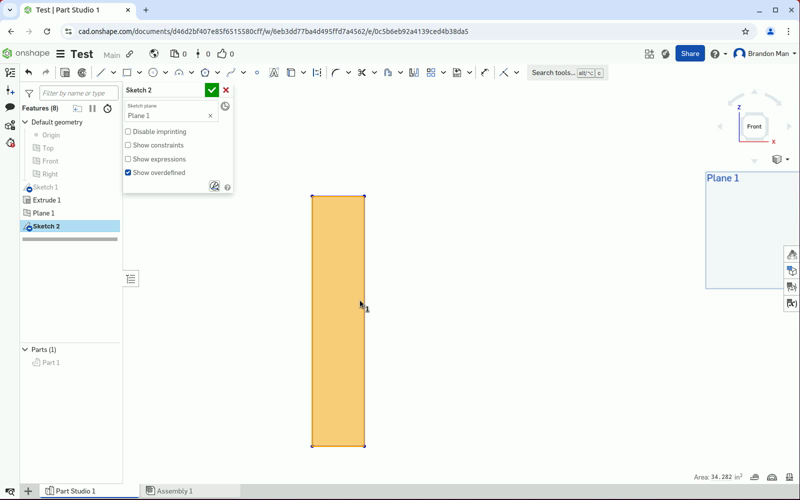
scroll(-6)
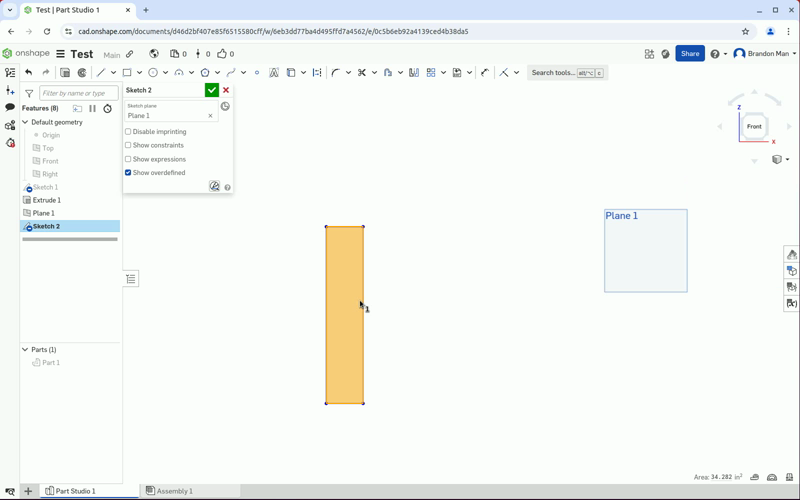
scroll(-6)
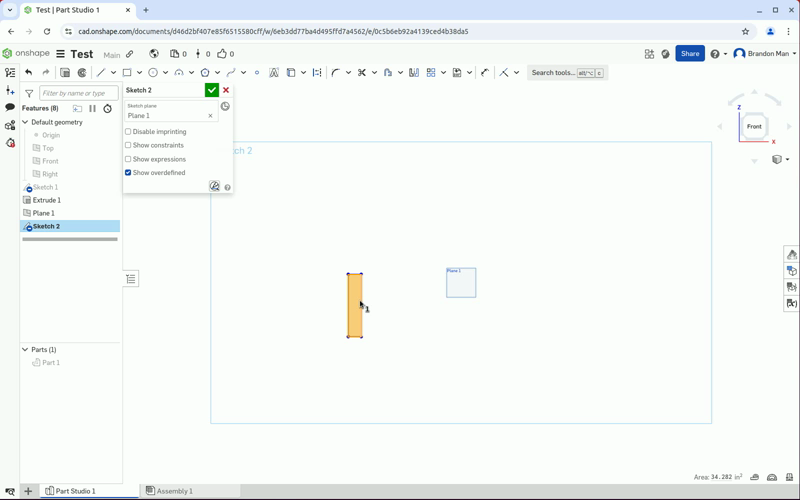
mouse_move(73, 352)
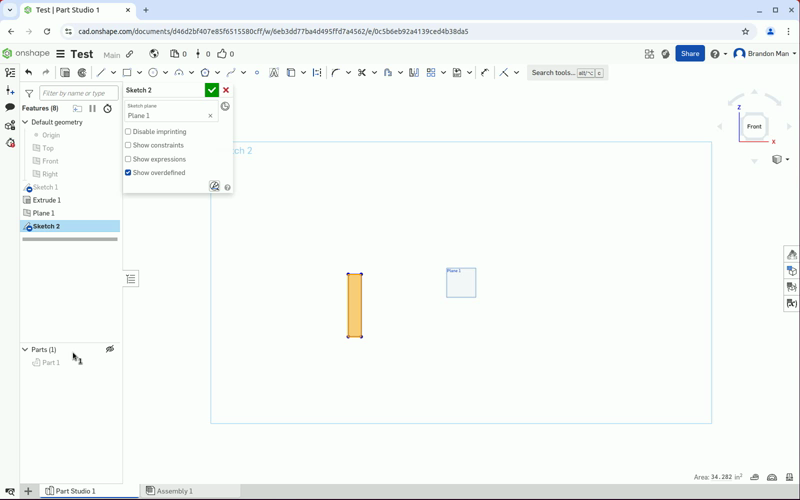
key(shift+y)
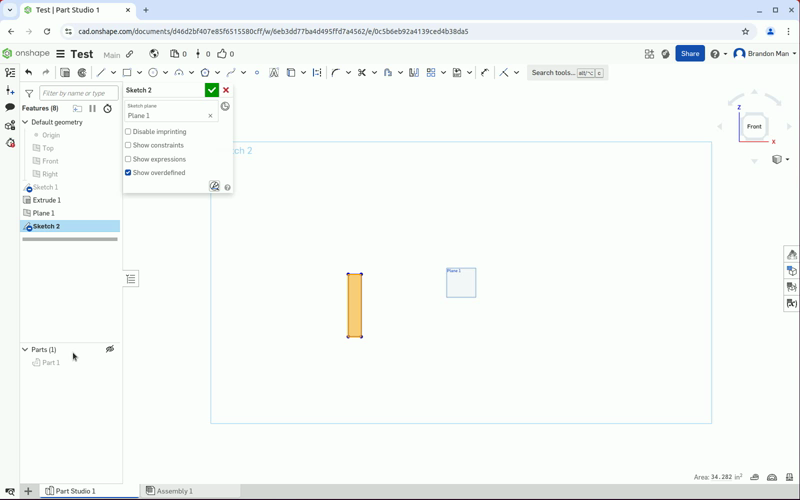
key(shift+e)
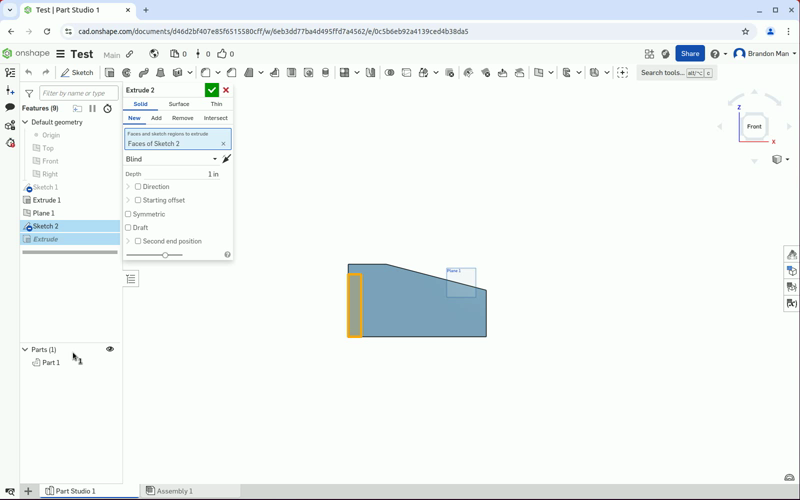
mouse_move(143, 106)
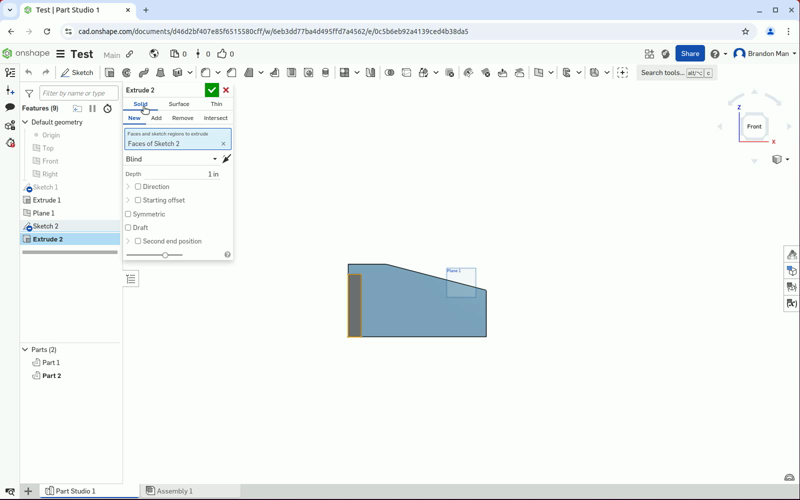
click(143, 106)
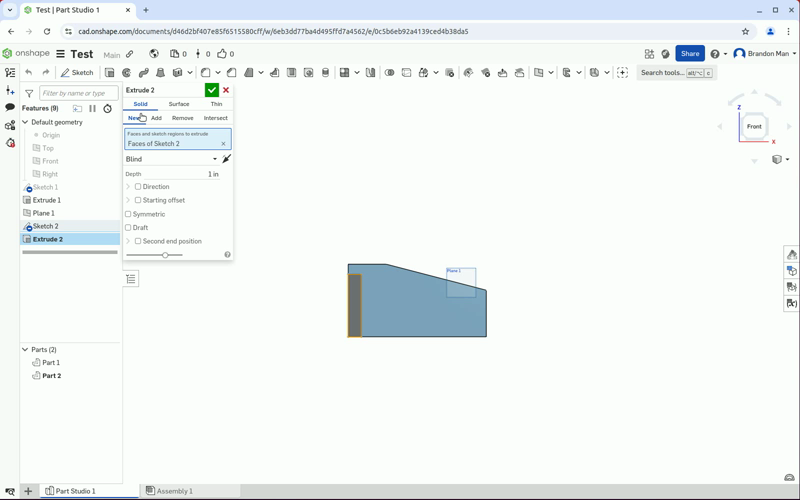
mouse_move(137, 120)
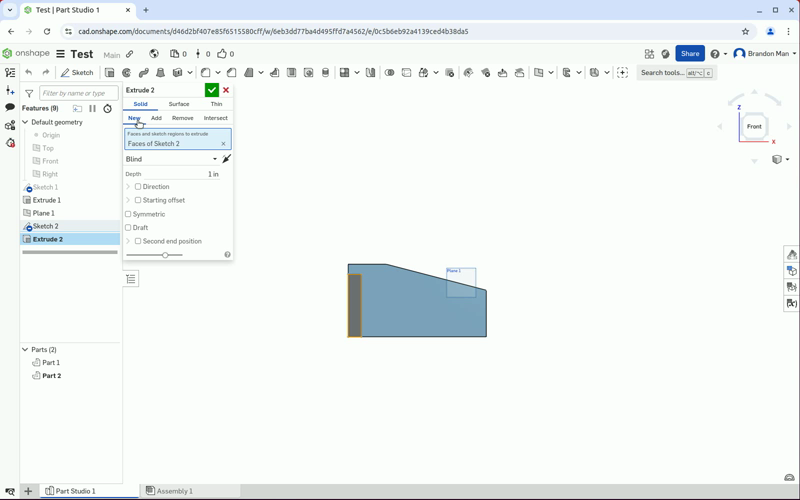
click(137, 120)
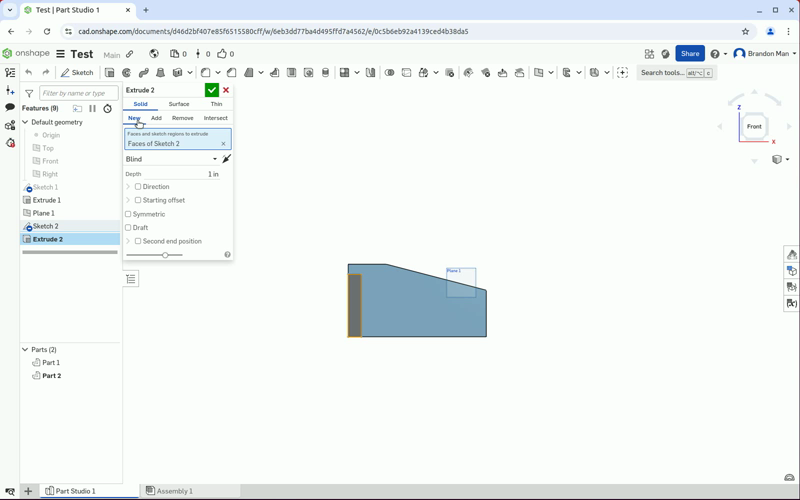
key(tab, 4)
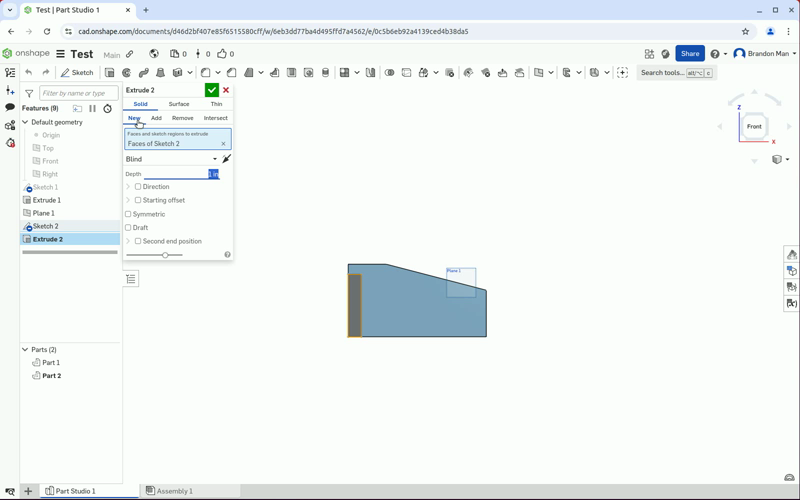
text(8.425)
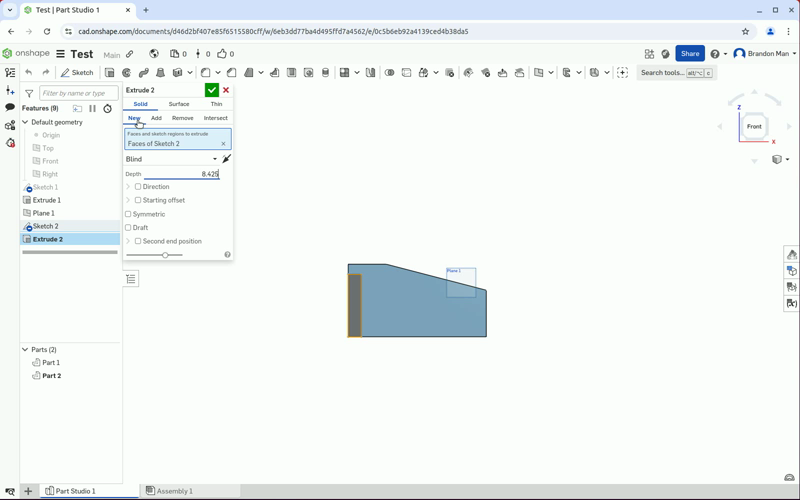
key(enter)
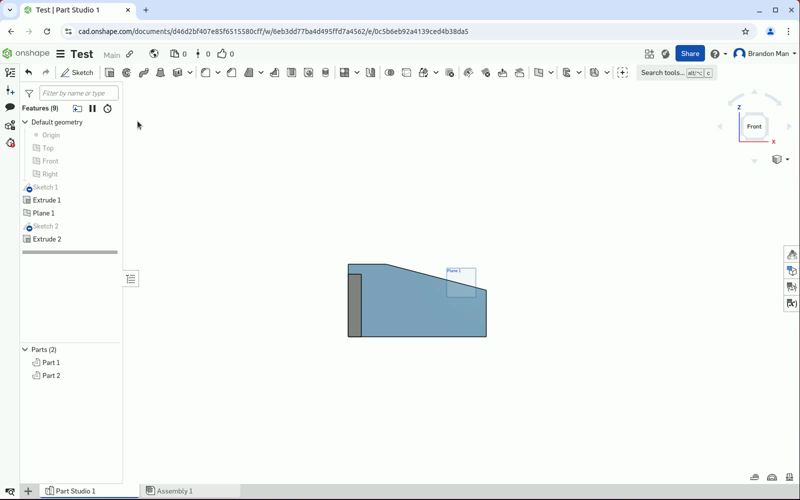
key(shift+h)
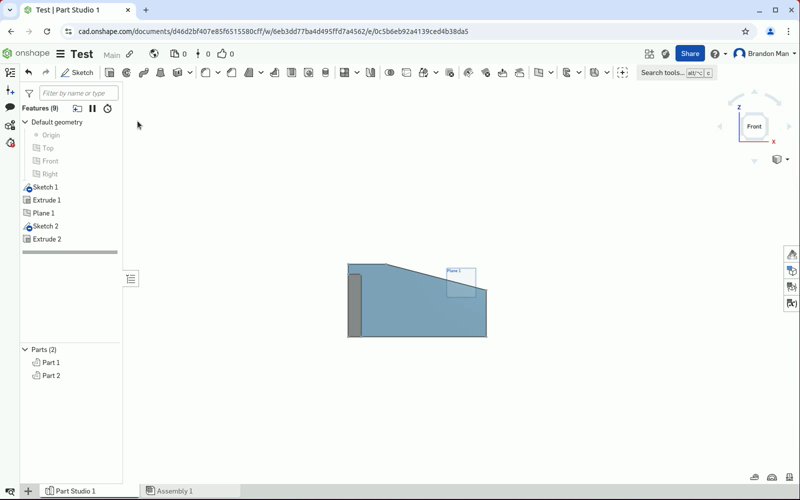
key(shift+h)
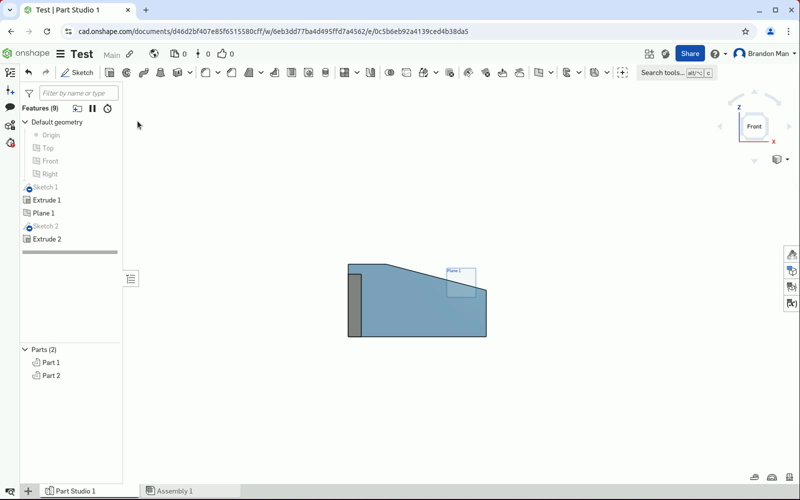
mouse_move(73, 189)
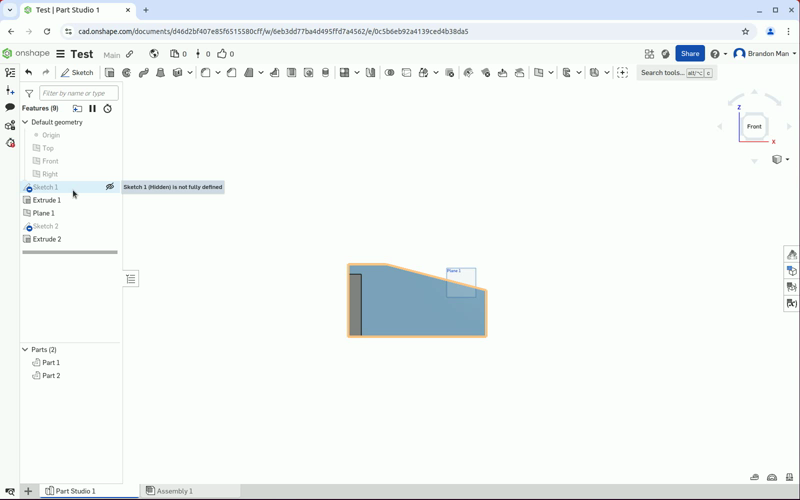
click(73, 189)
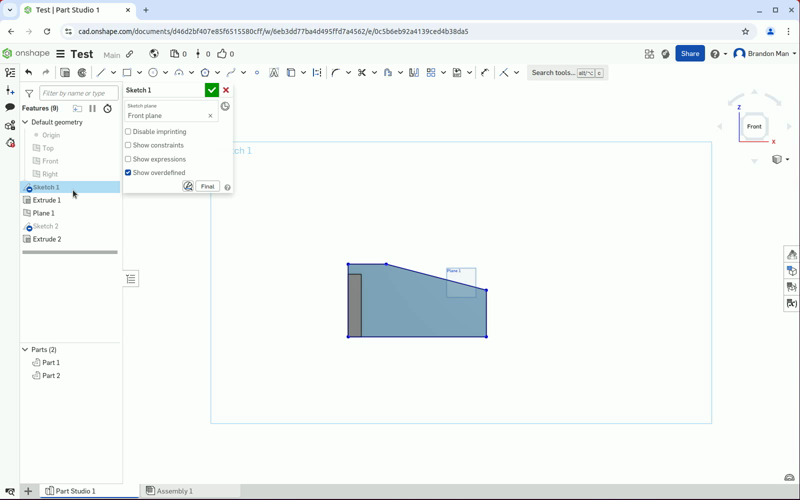
mouse_move(229, 92)
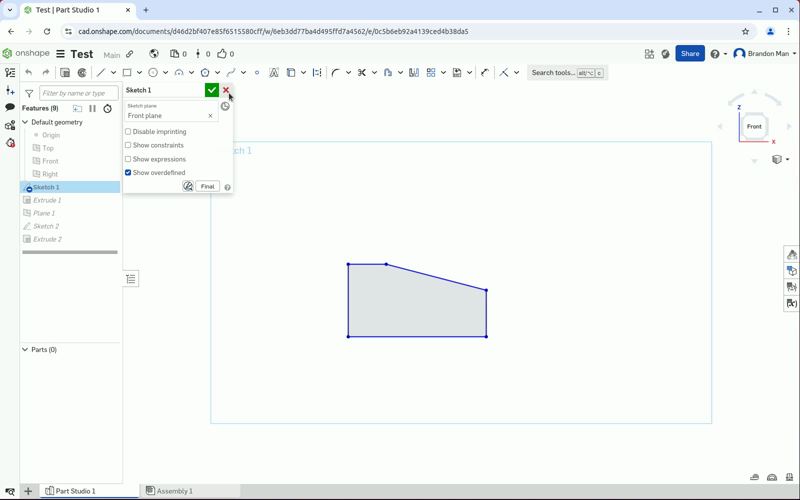
click(229, 92)
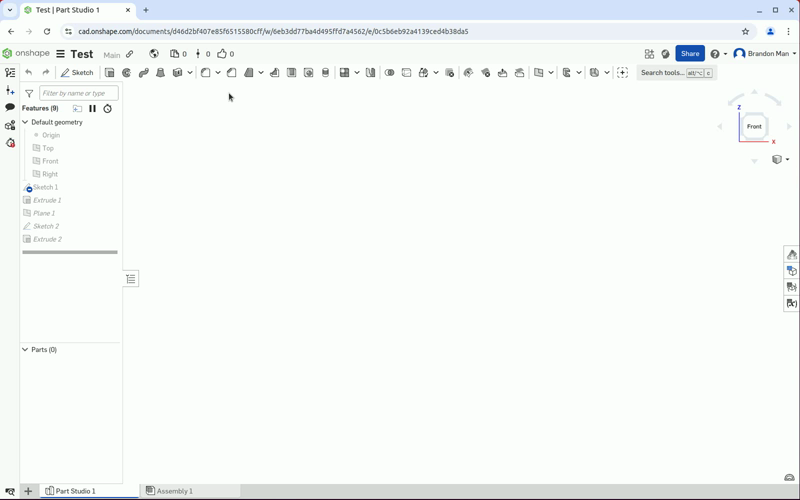
key(shift+s)
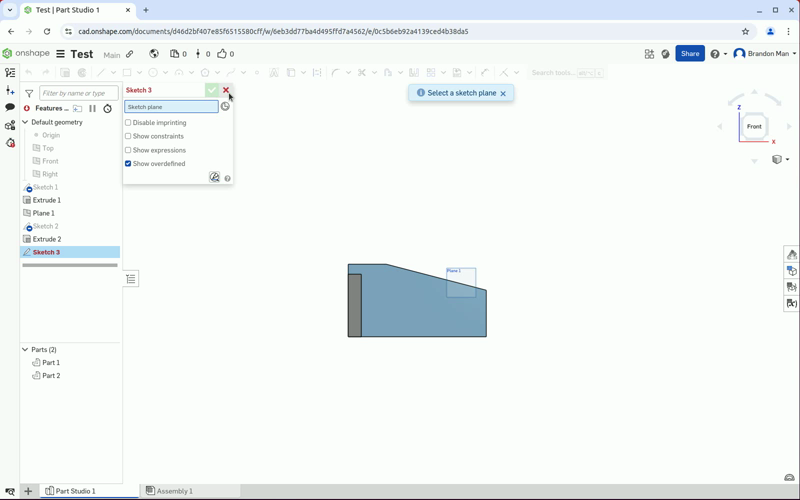
mouse_move(73, 215)
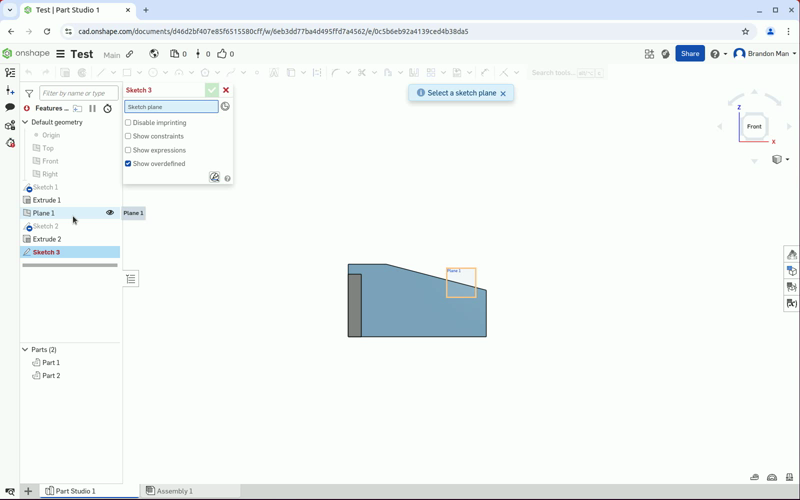
click(73, 215)
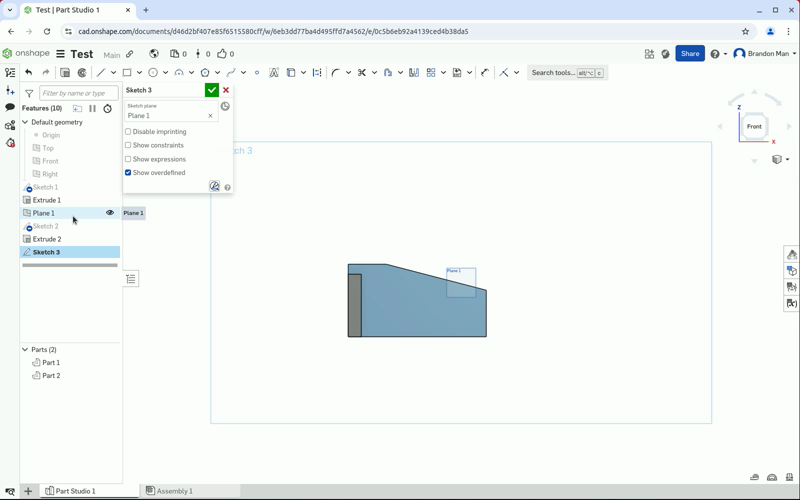
mouse_move(73, 352)
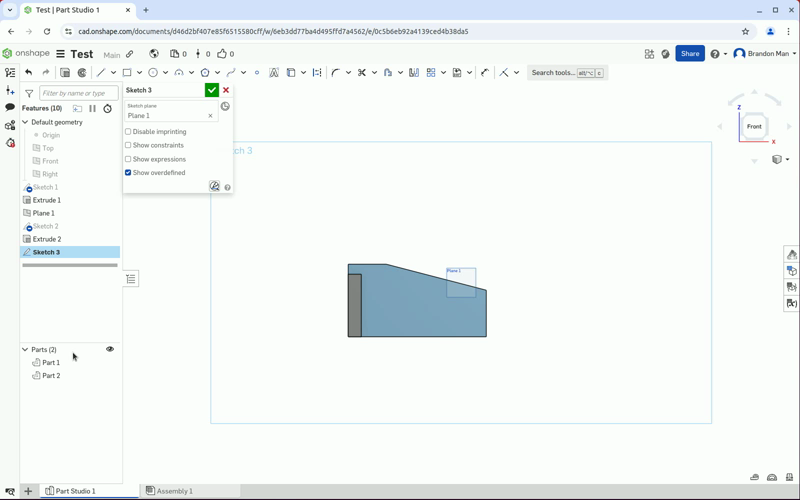
key(y)
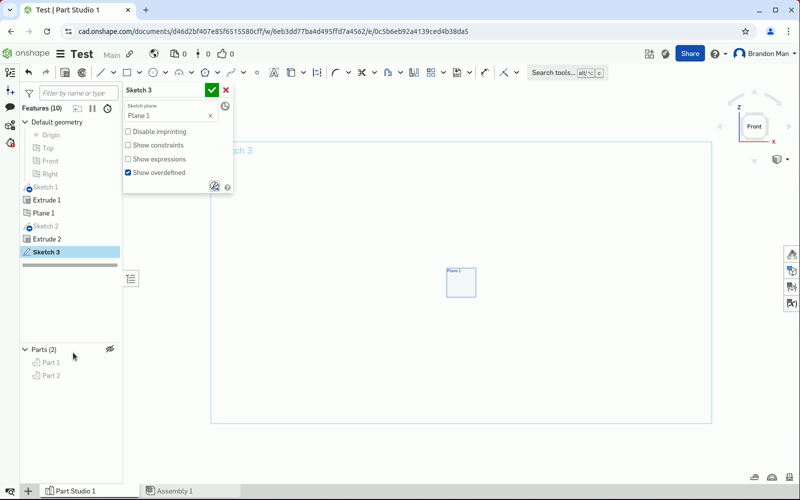
key(l)
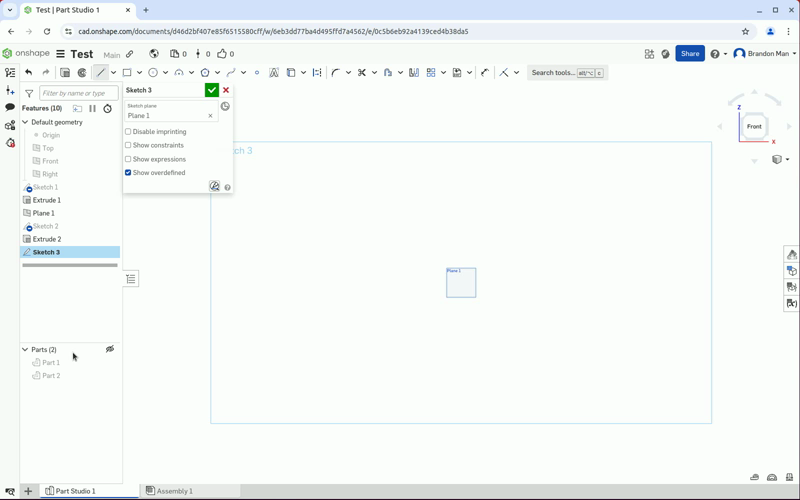
key_down(shift)
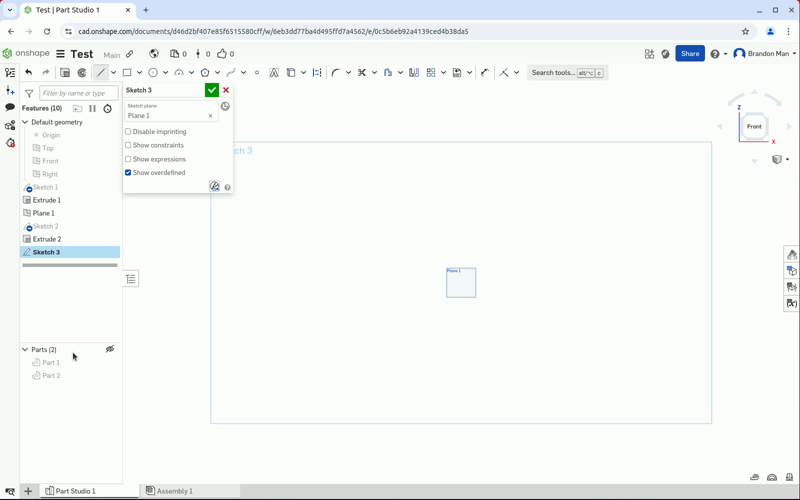
mouse_move(361, 336)
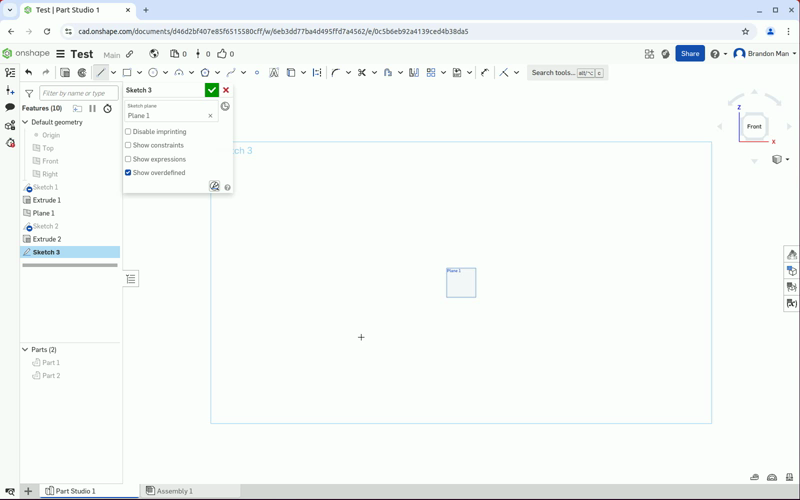
click(361, 336)
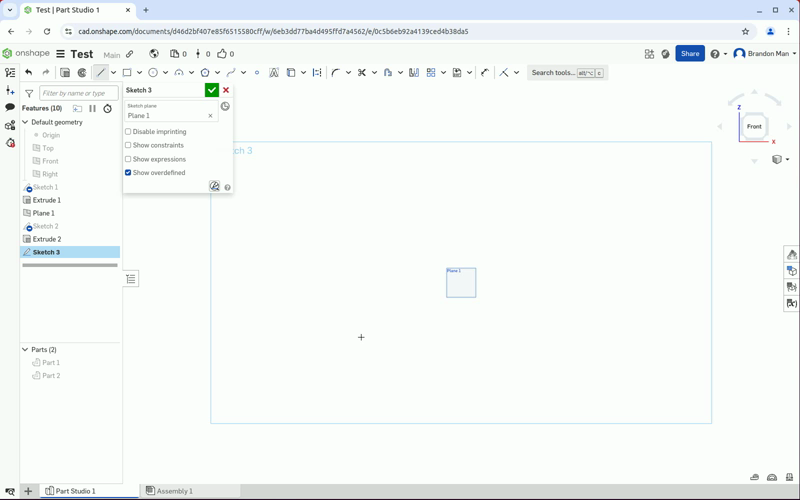
key_up(shift)
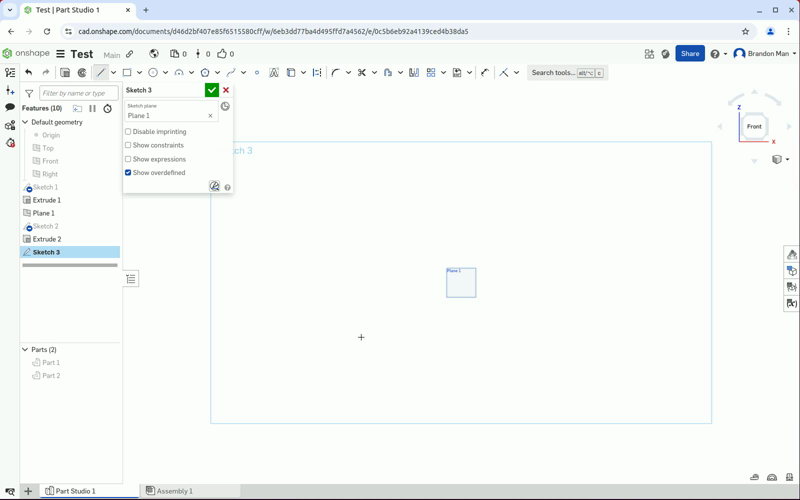
key_down(shift)
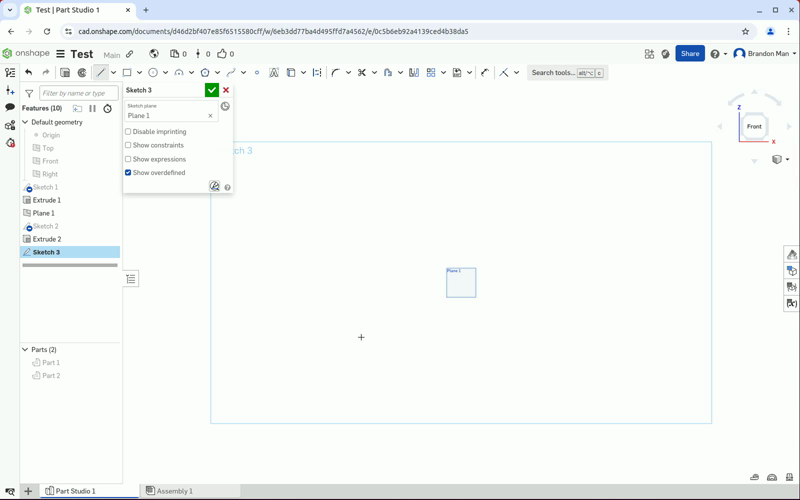
mouse_move(434, 336)
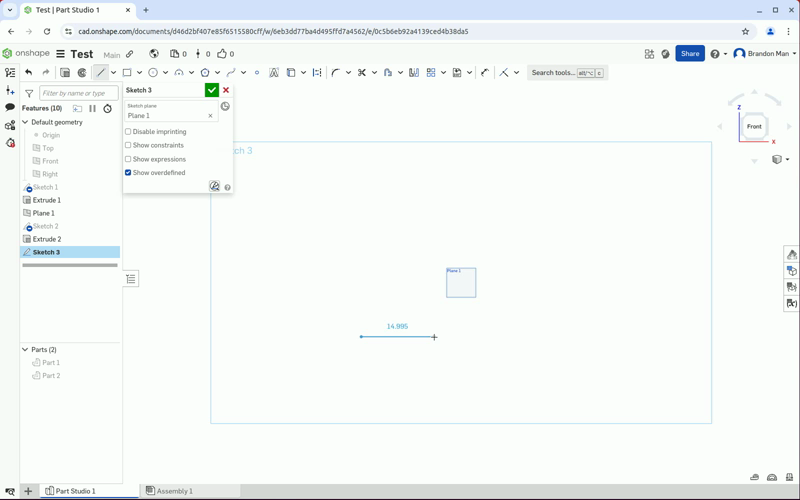
click(434, 336)
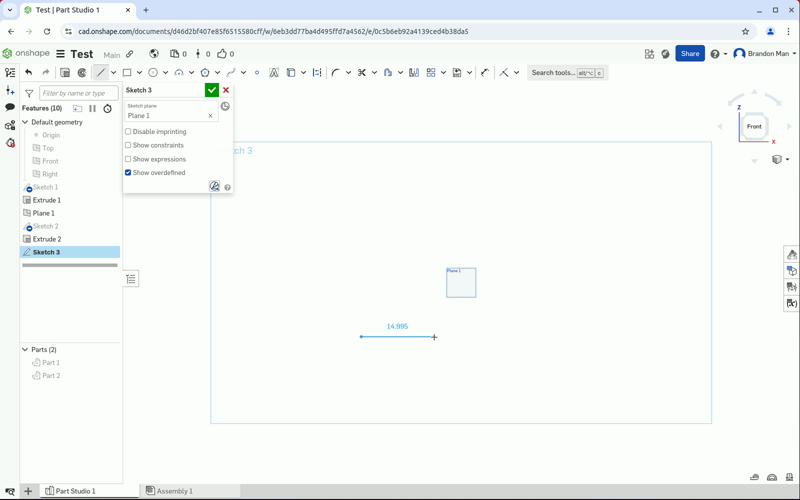
key_up(shift)
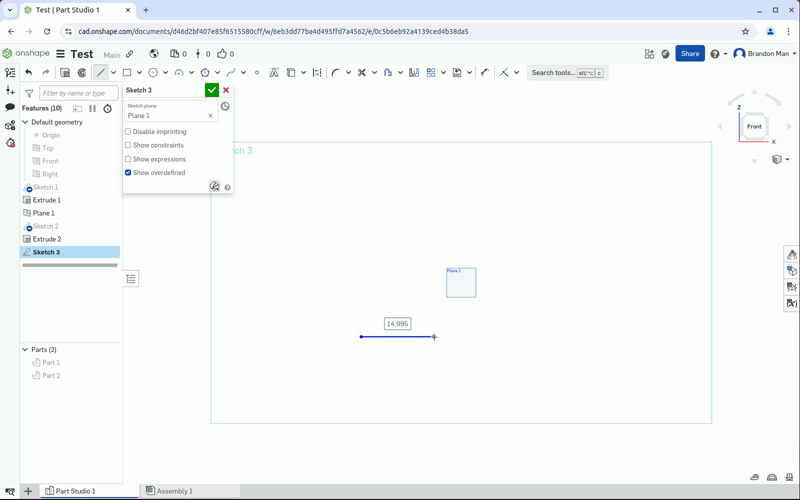
key_down(shift)
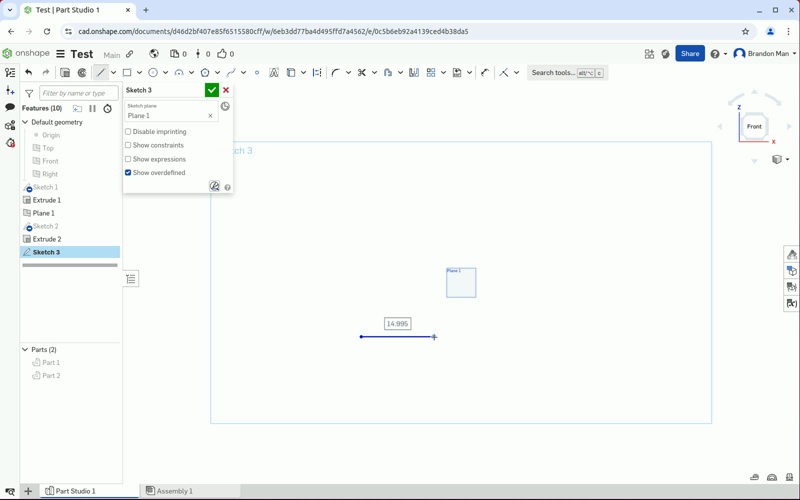
mouse_move(464, 336)
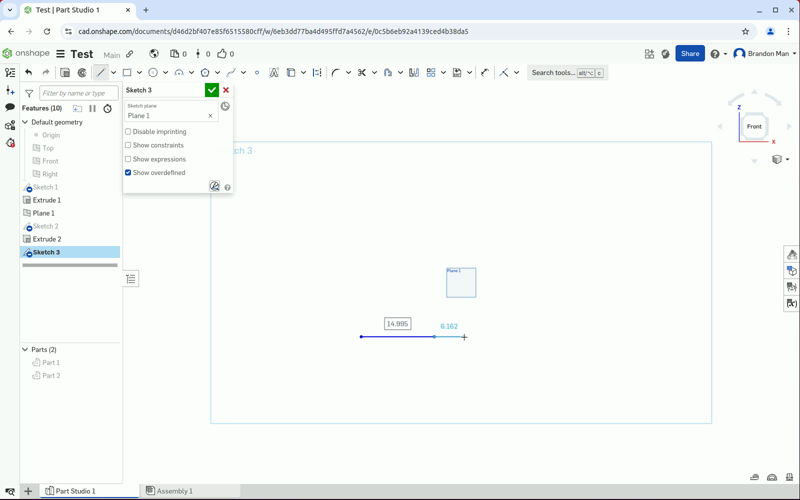
mouse_move(434, 323)
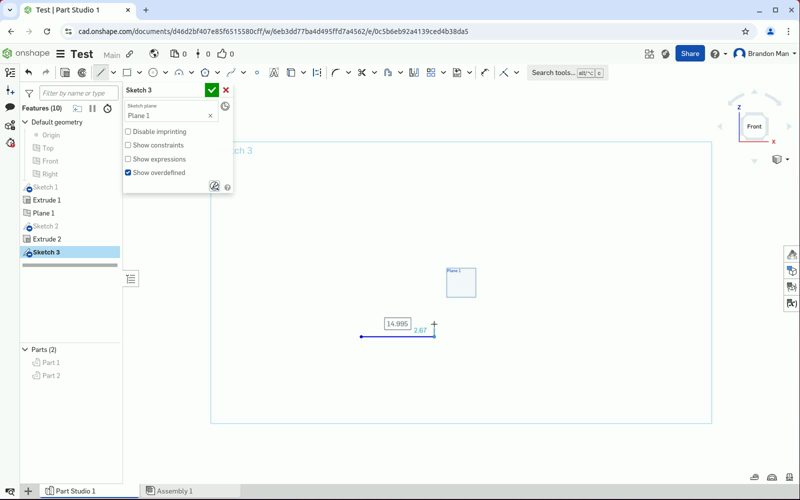
click(434, 323)
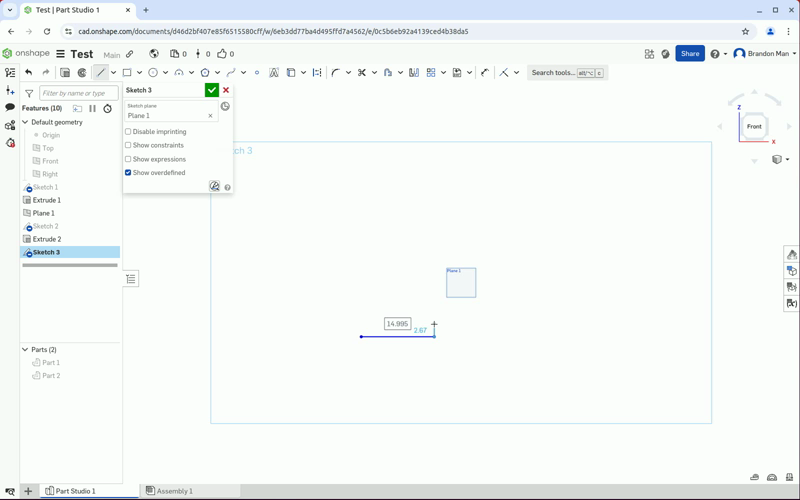
key_up(shift)
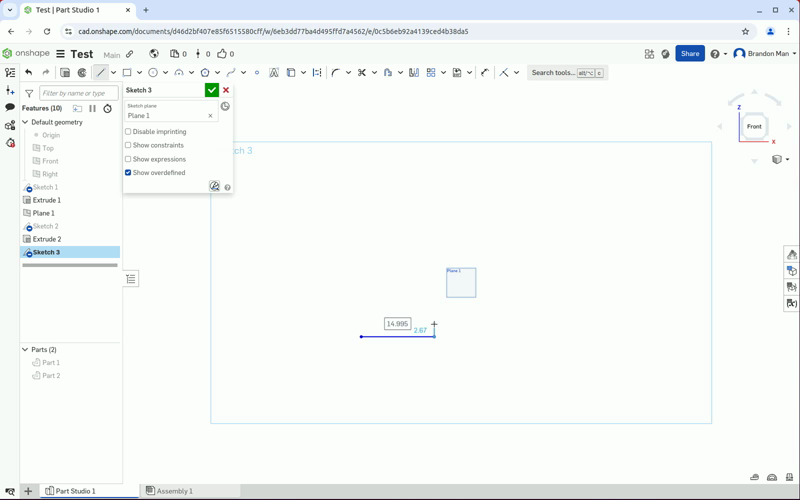
key_down(shift)
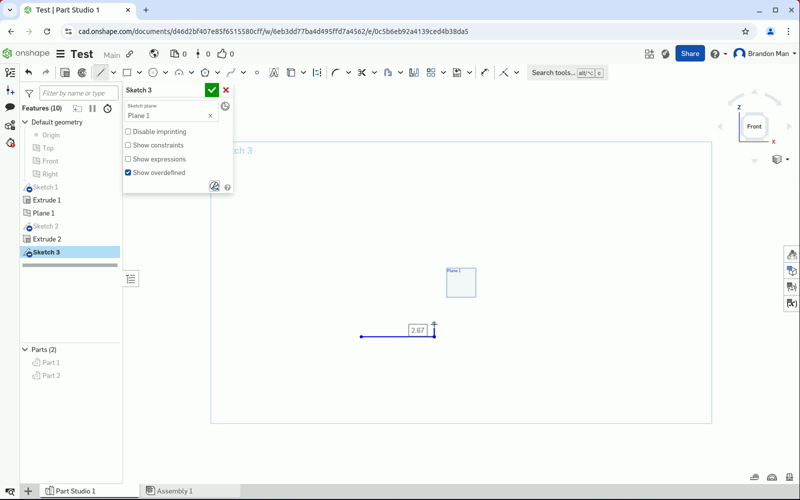
mouse_move(361, 323)
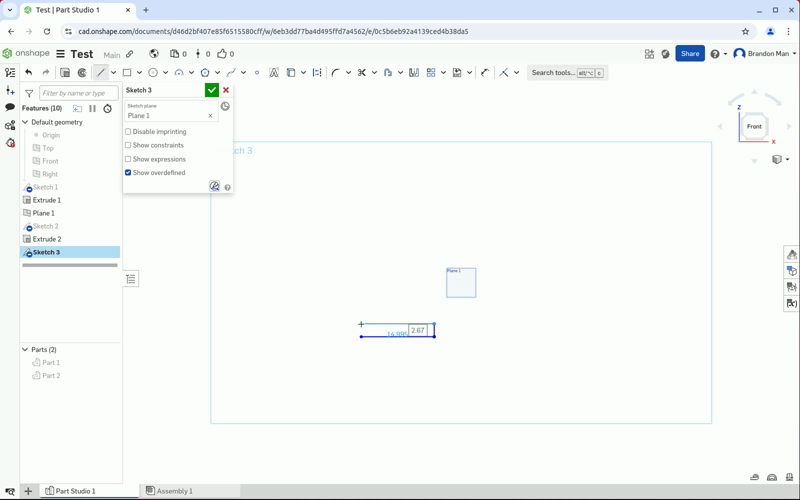
click(361, 323)
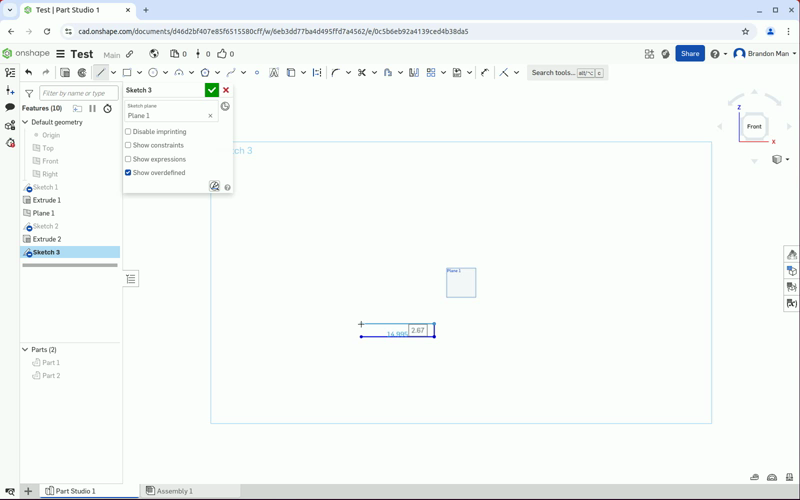
key_up(shift)
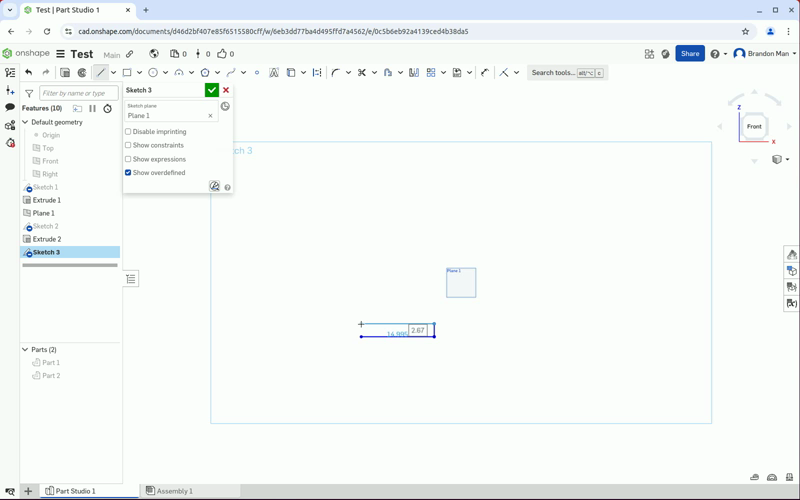
mouse_move(391, 323)
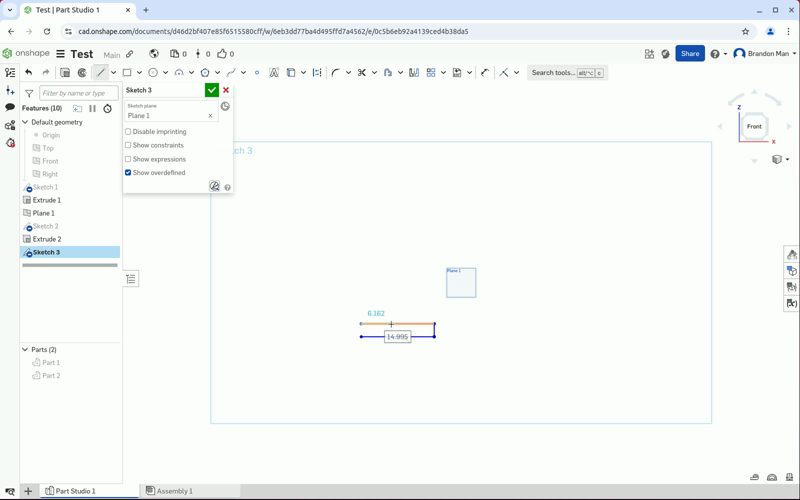
key_down(shift)
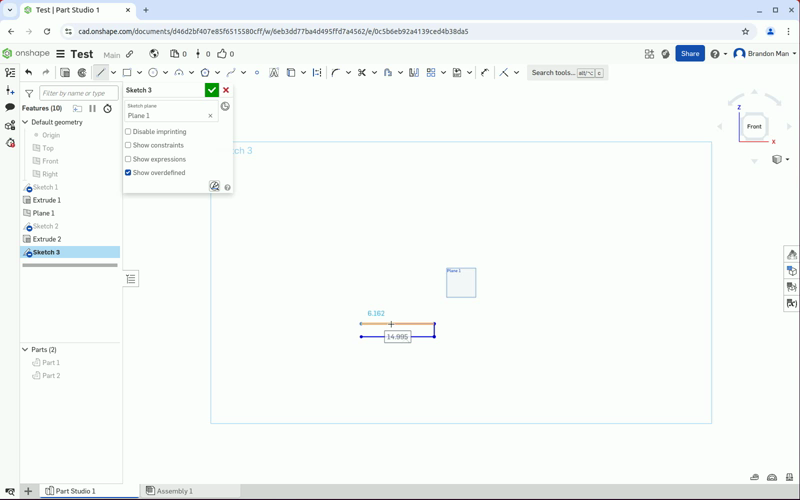
mouse_move(361, 336)
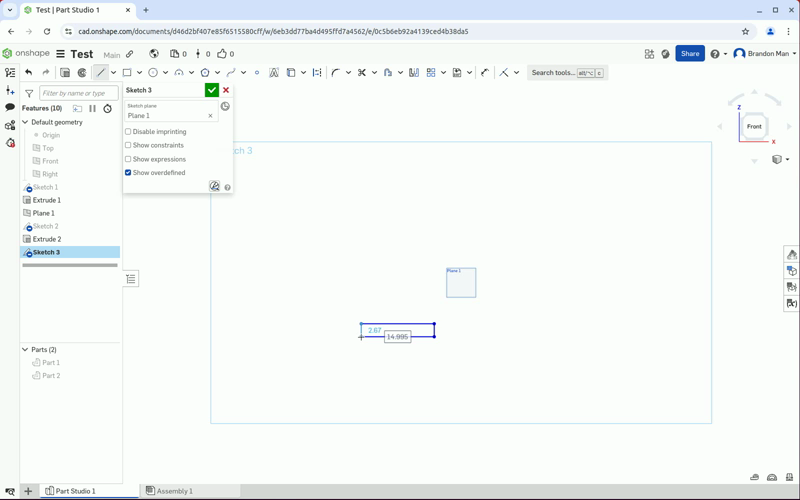
key_up(shift)
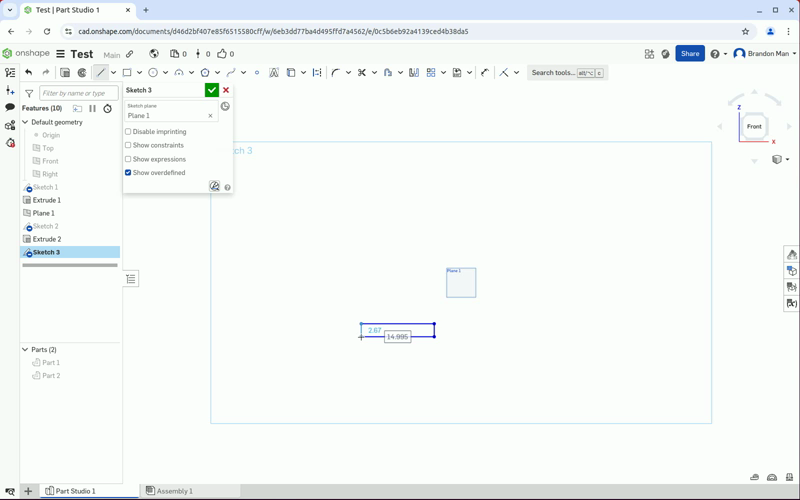
click(361, 336)
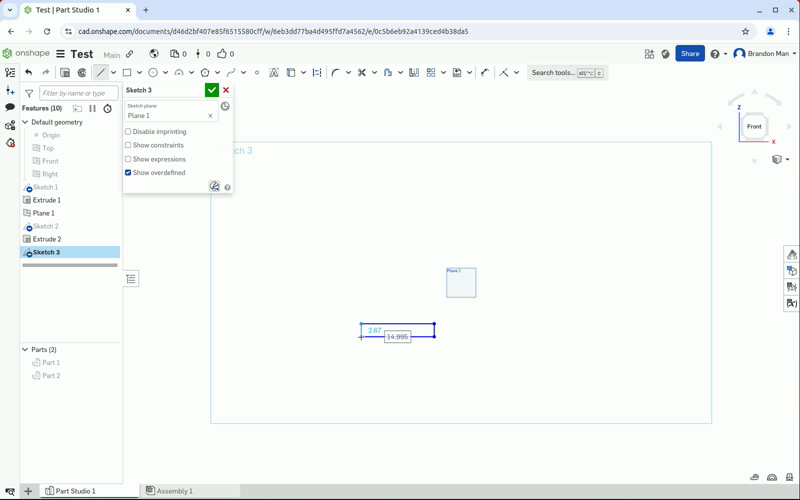
key(esc)
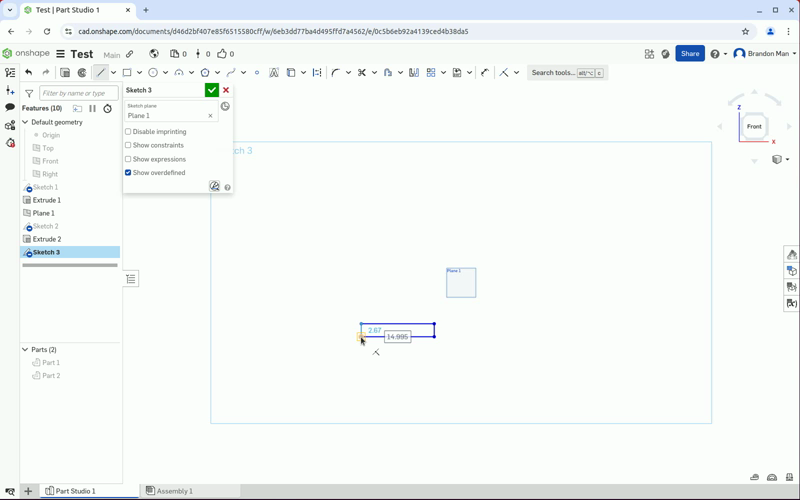
mouse_move(386, 324)
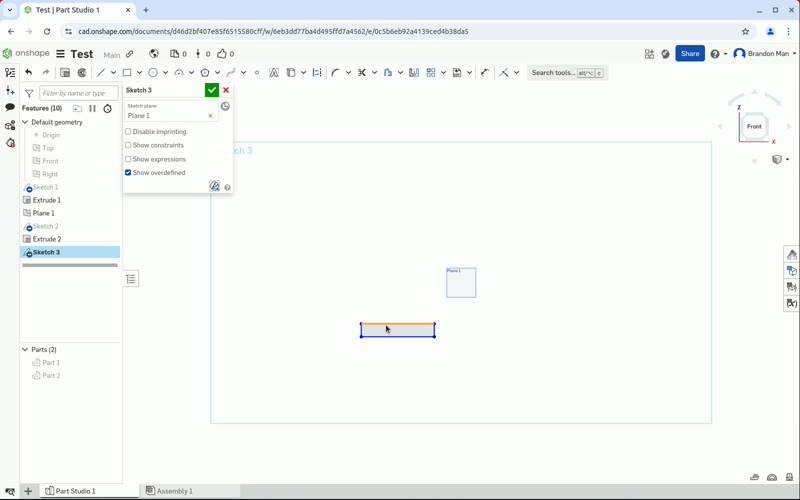
scroll(6)
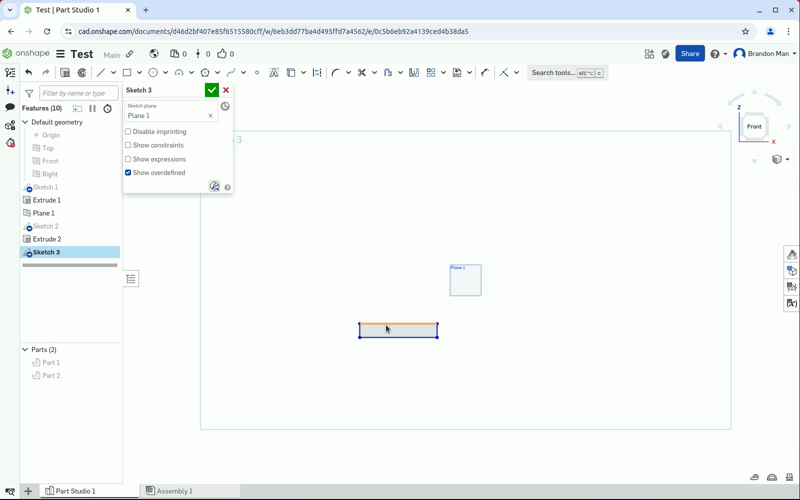
scroll(6)
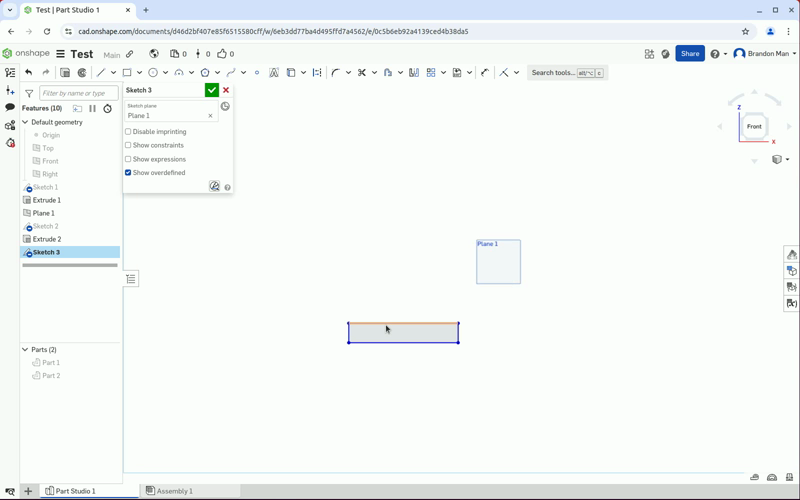
scroll(6)
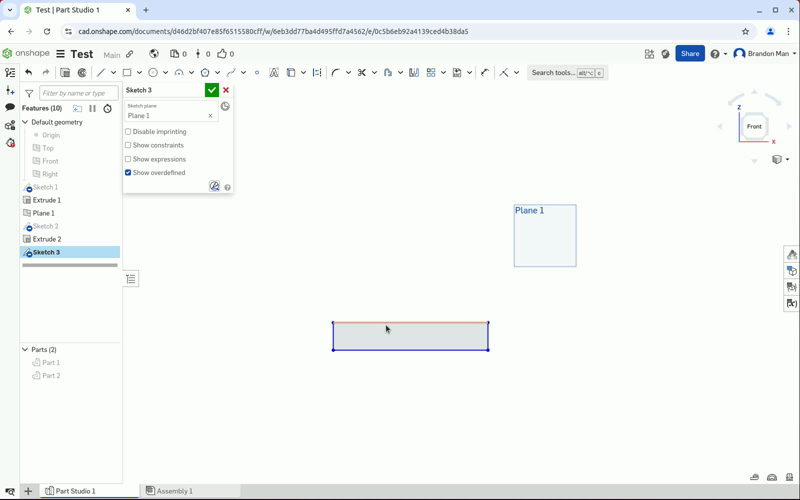
scroll(6)
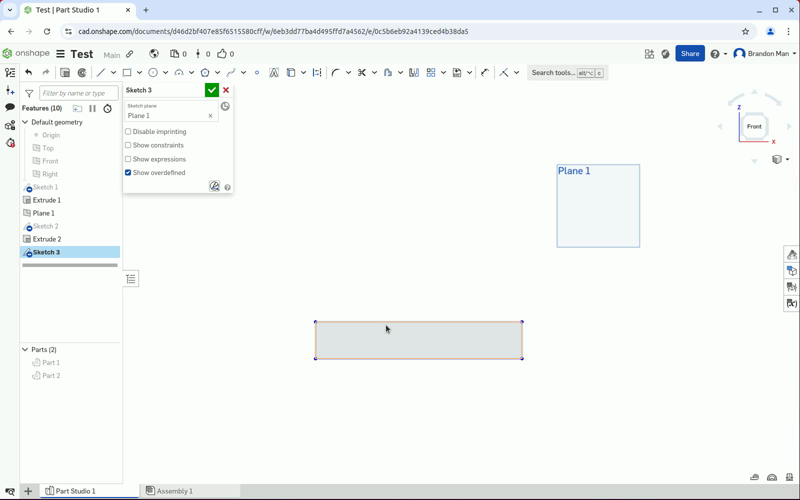
scroll(6)
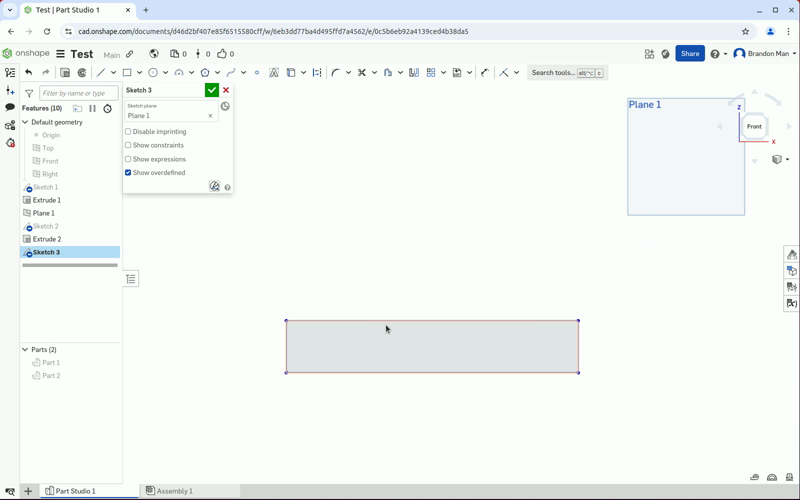
scroll(6)
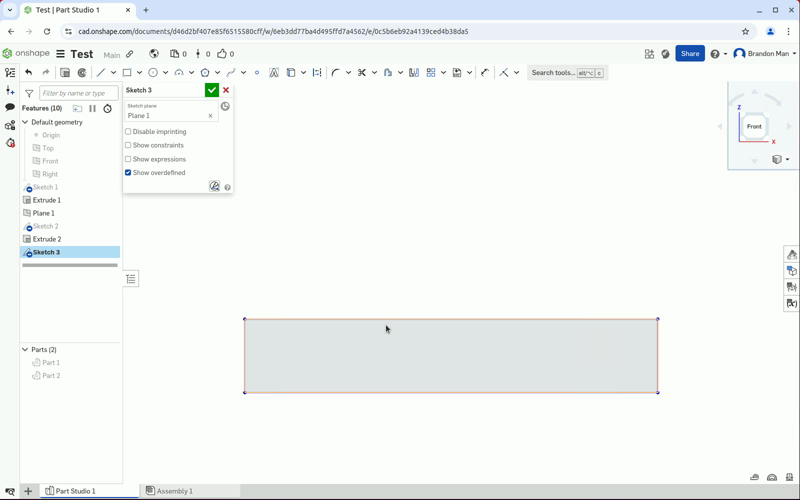
scroll(6)
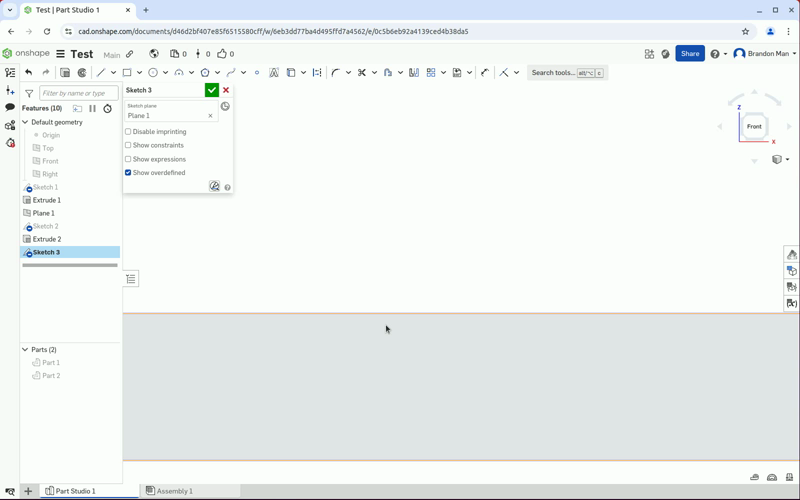
click(386, 324)
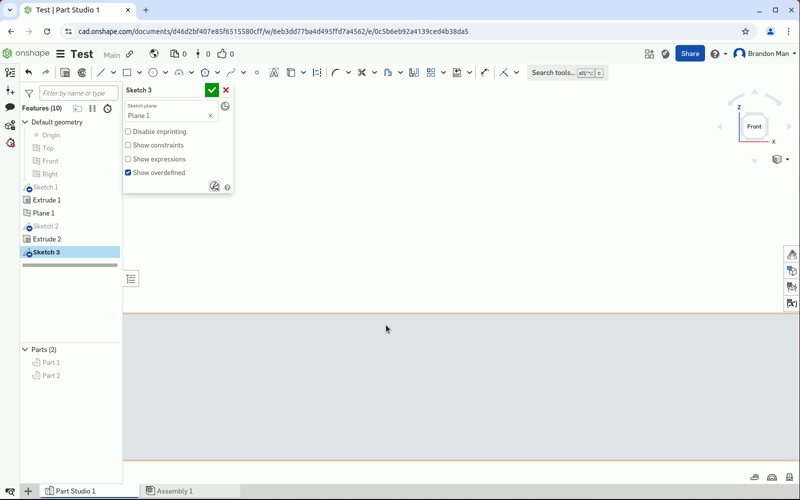
scroll(-6)
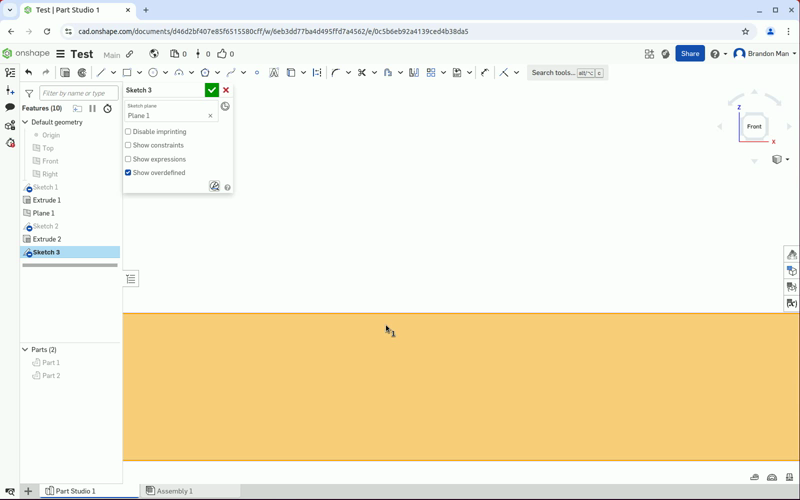
scroll(-6)
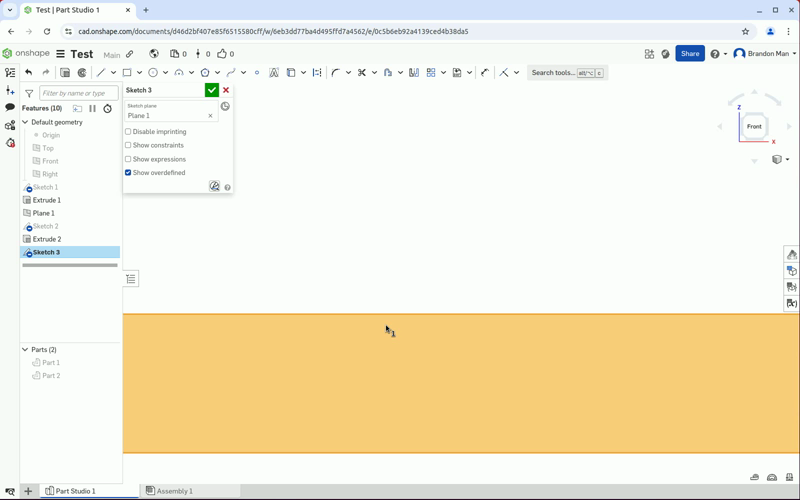
scroll(-6)
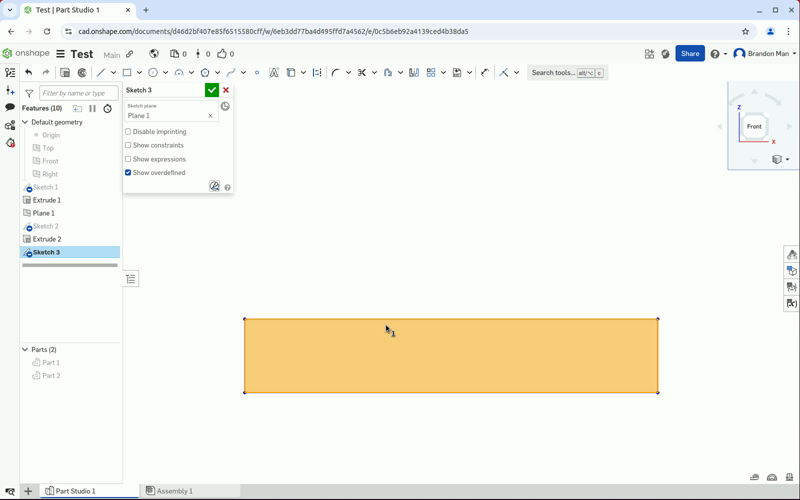
scroll(-6)
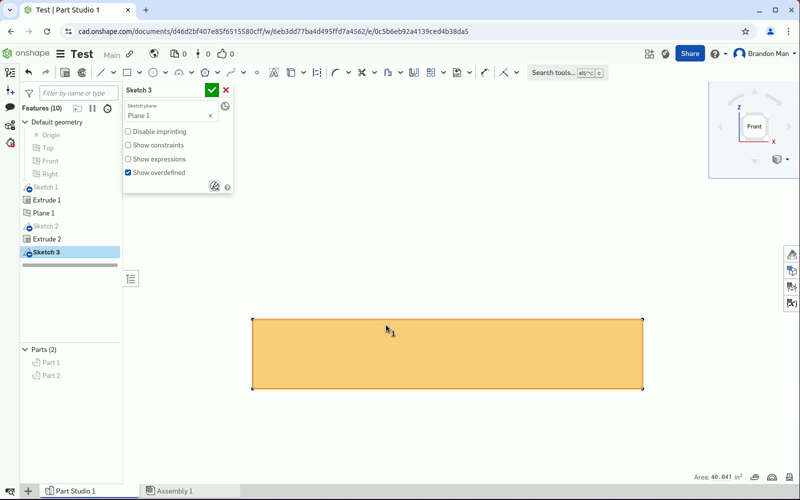
scroll(-6)
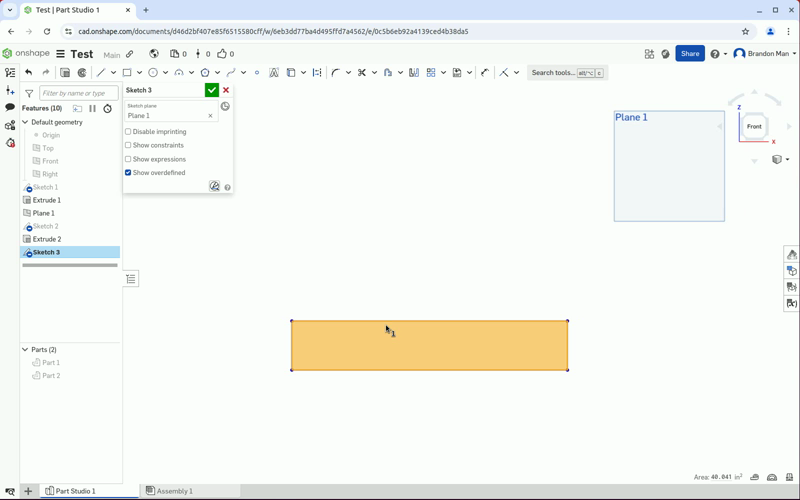
scroll(-6)
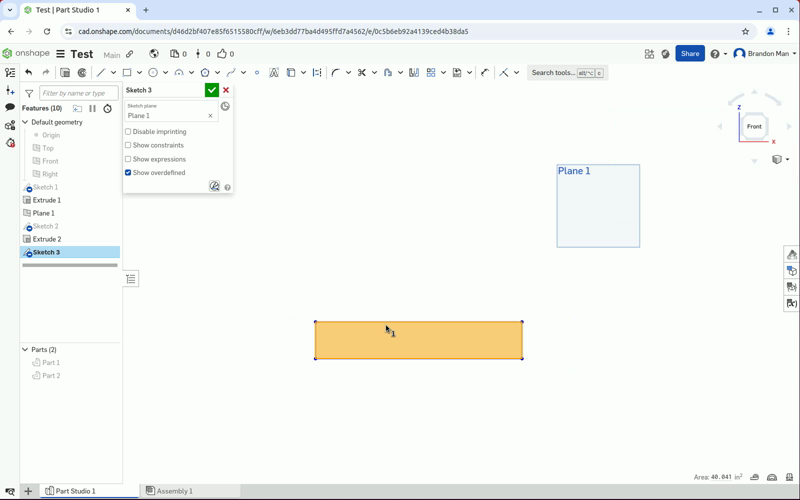
scroll(-6)
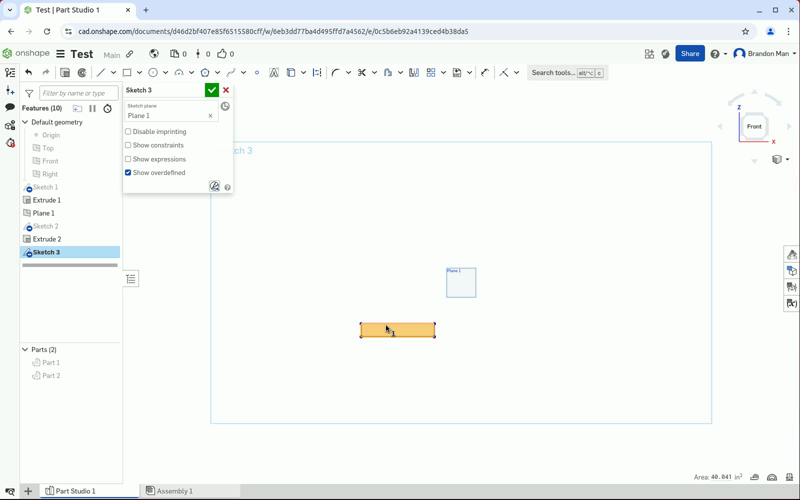
mouse_move(73, 352)
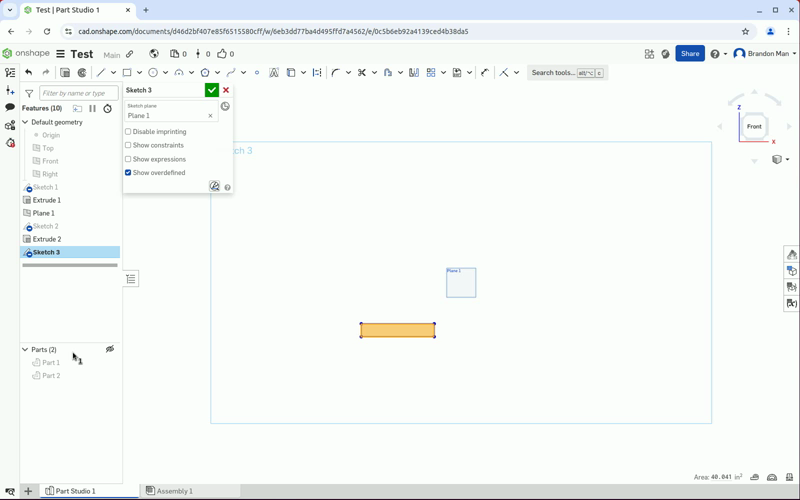
key(shift+y)
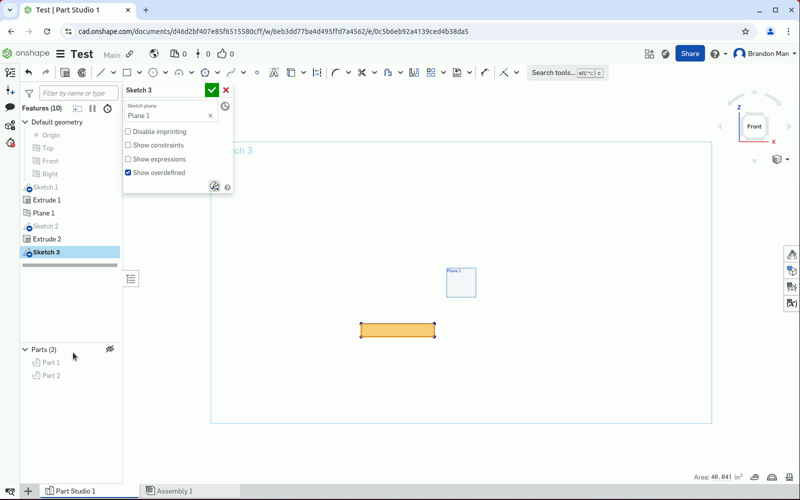
key(shift+e)
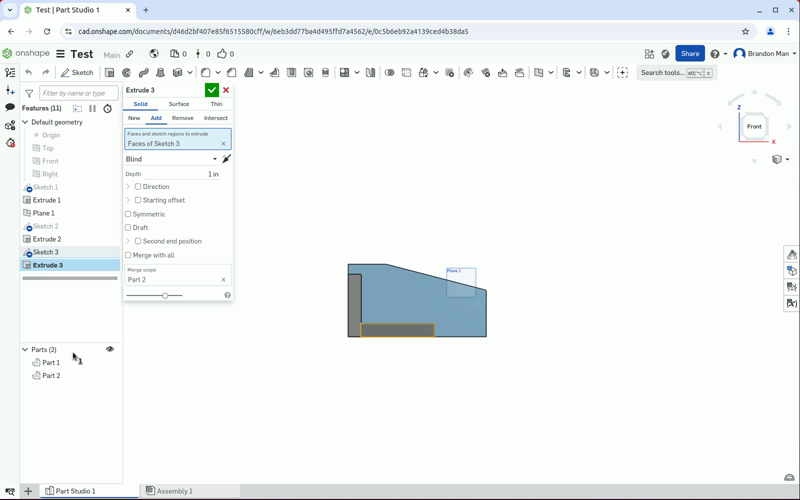
mouse_move(143, 106)
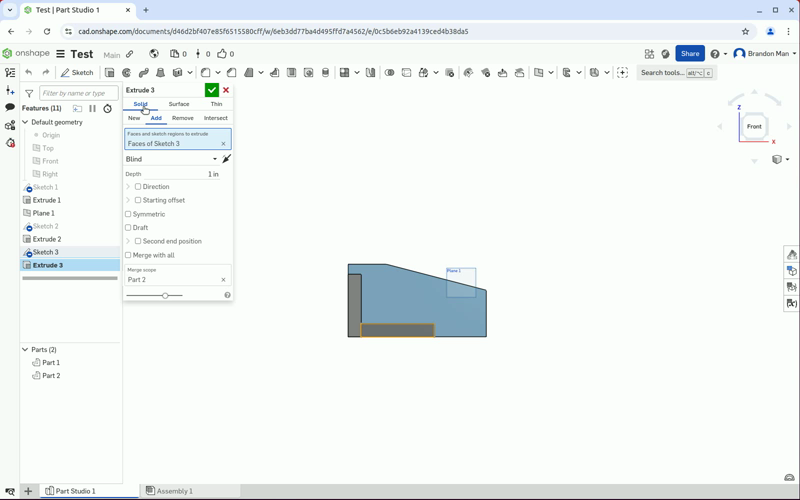
click(143, 106)
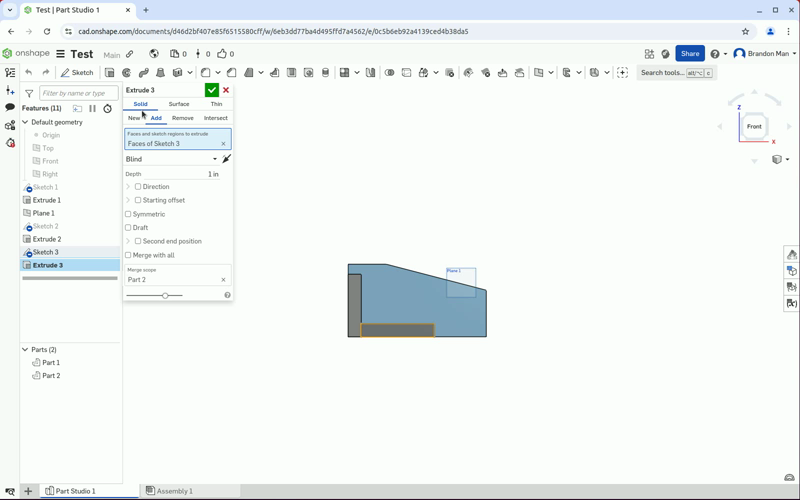
mouse_move(137, 120)
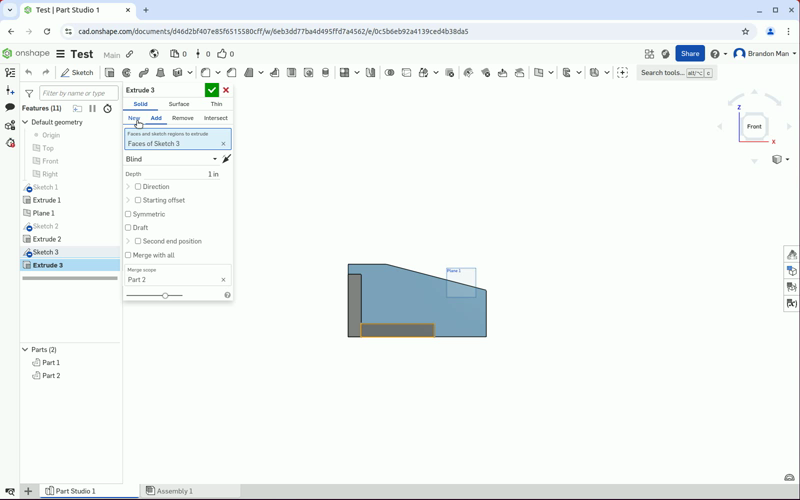
click(137, 120)
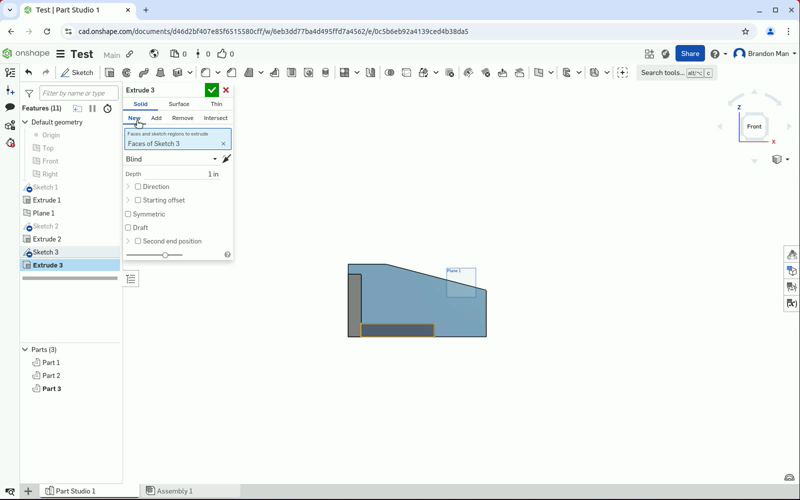
key(tab, 4)
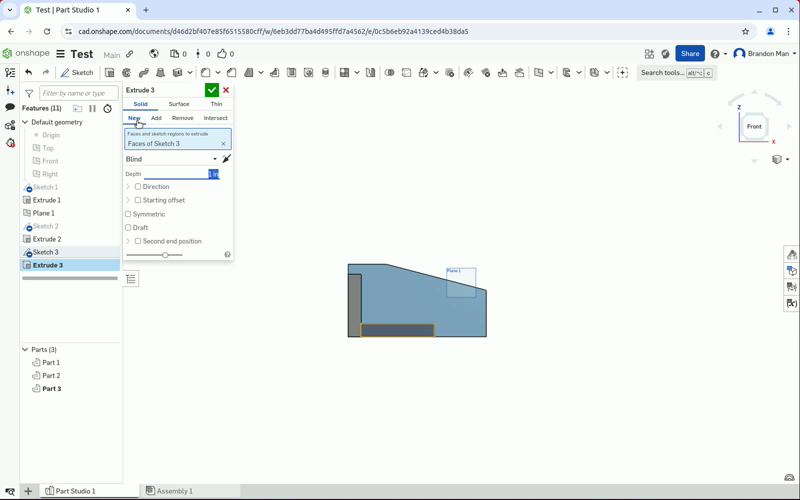
text(8.425)
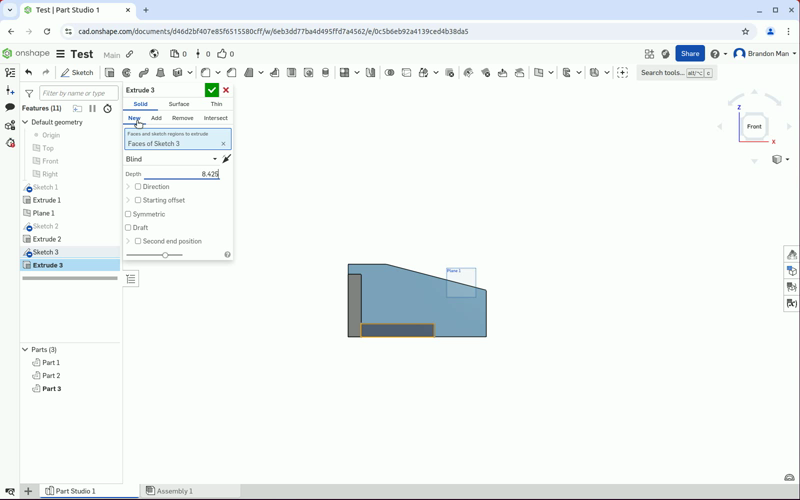
key(enter)
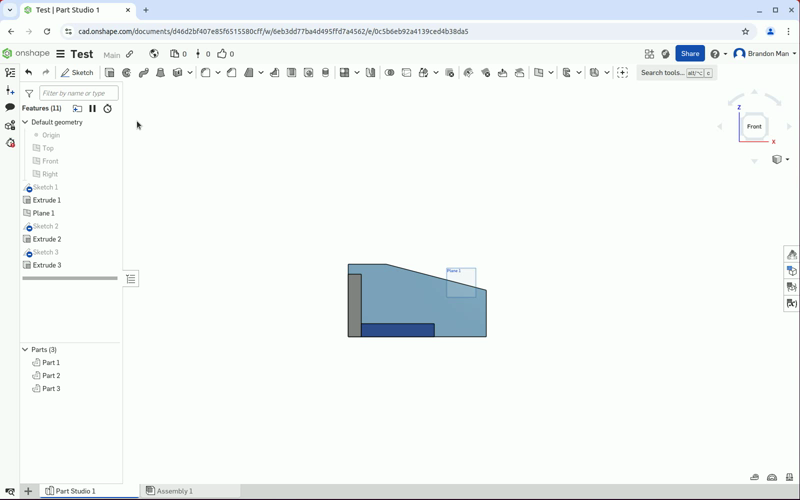
key(shift+h)
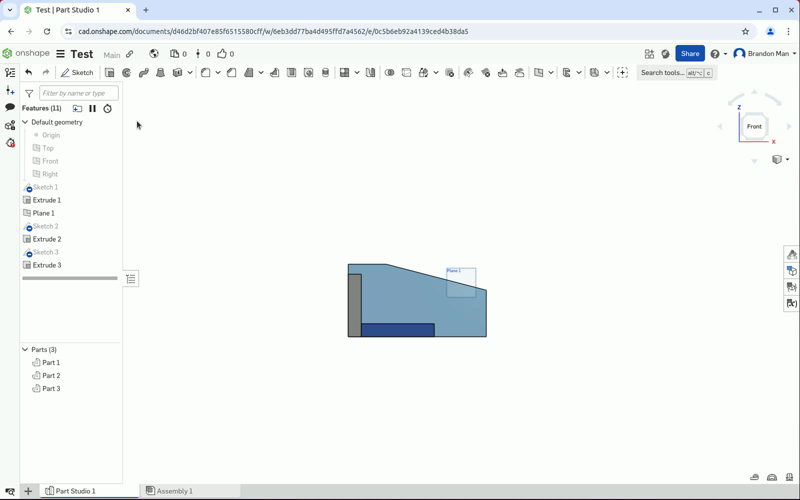
key(shift+h)
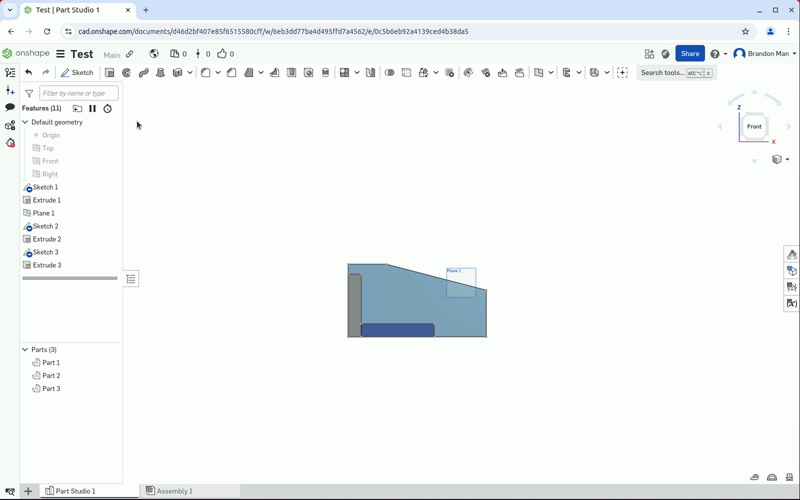
key(shift+7)
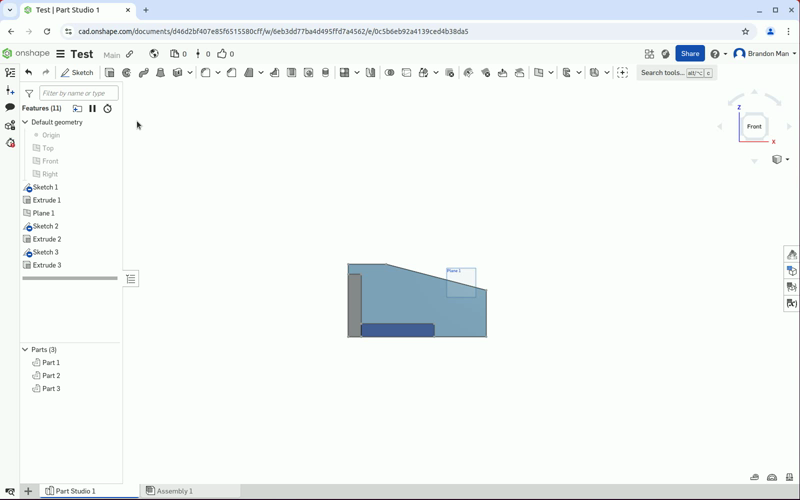
key(left, 2)
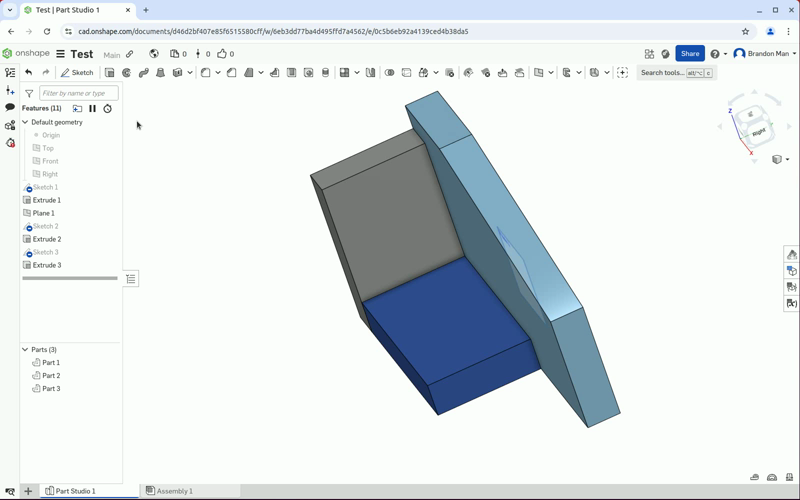
key(down, 2)
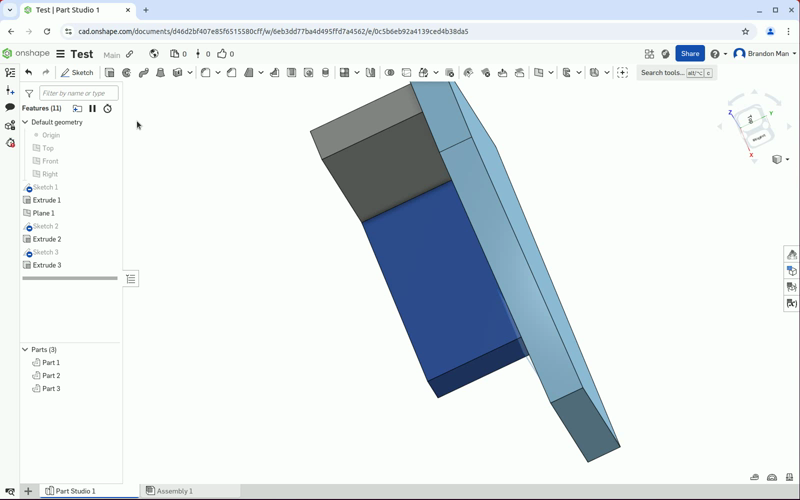
key(up, 2)
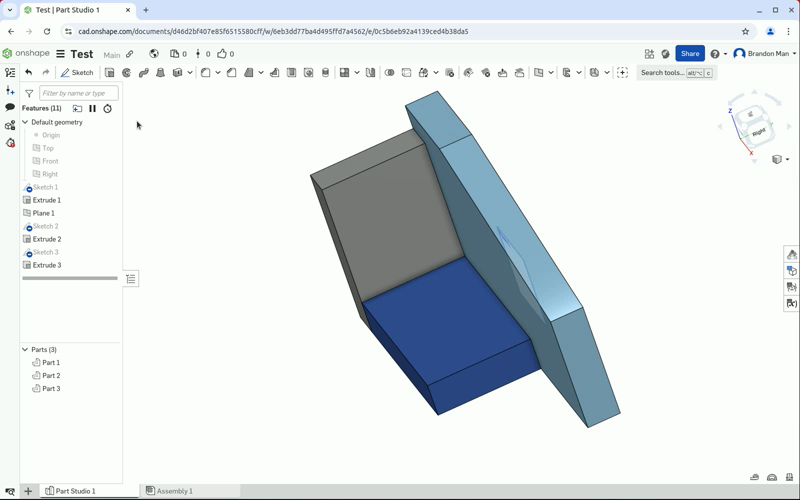
key(right, 2)
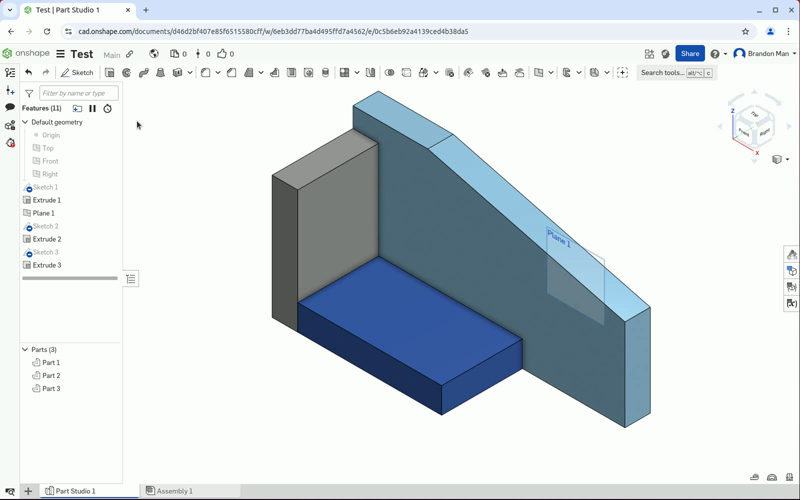
mouse_move(73, 189)
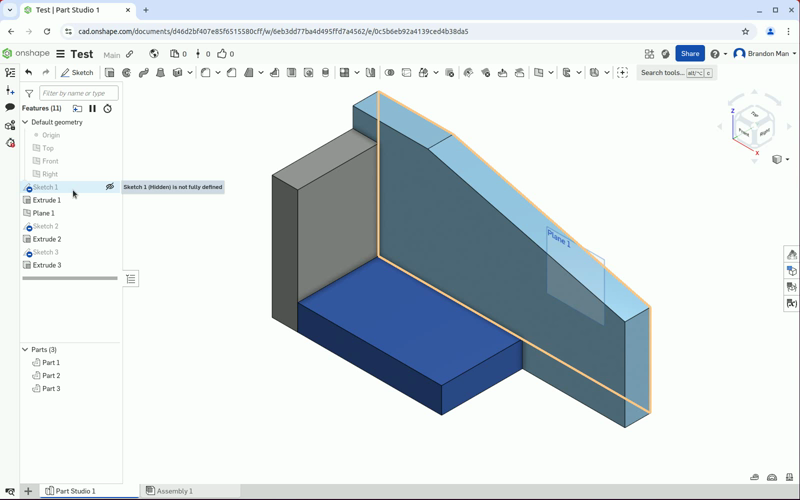
click(73, 189)